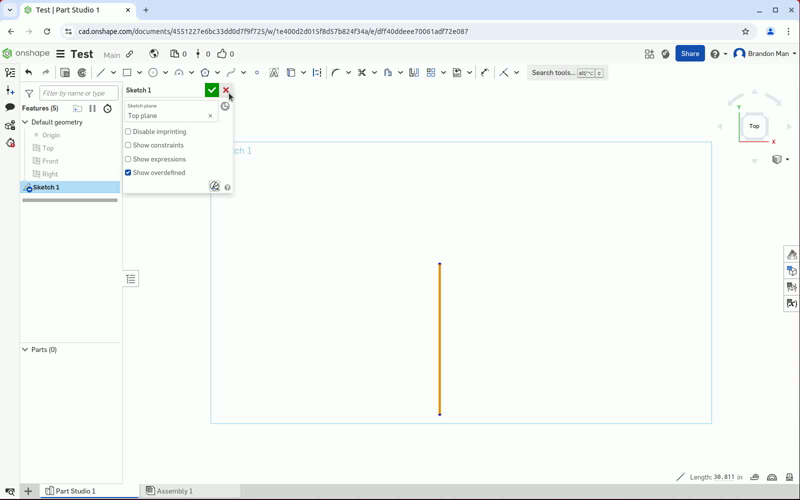
key(shift+h)
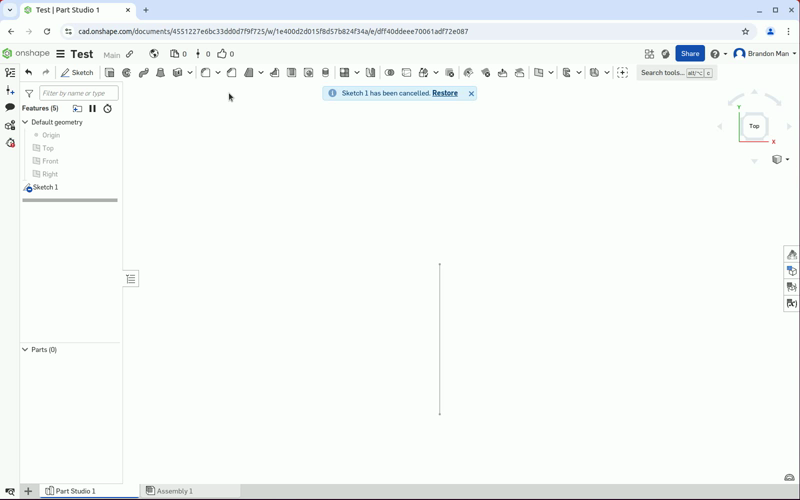
mouse_move(73, 352)
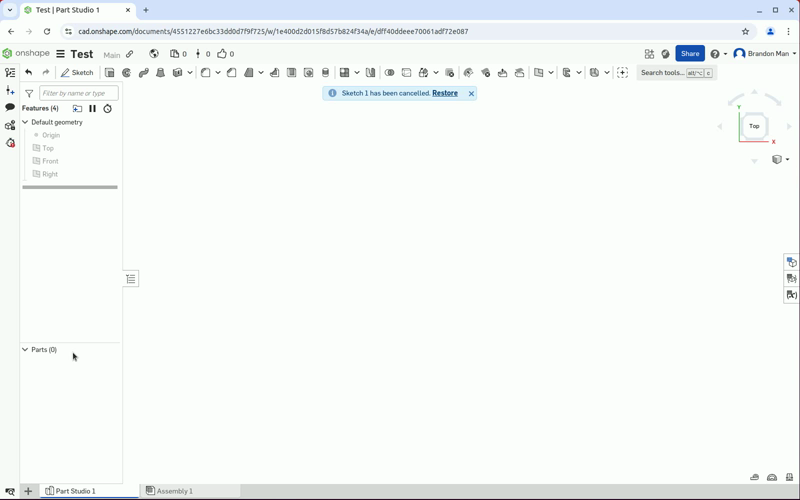
key(y)
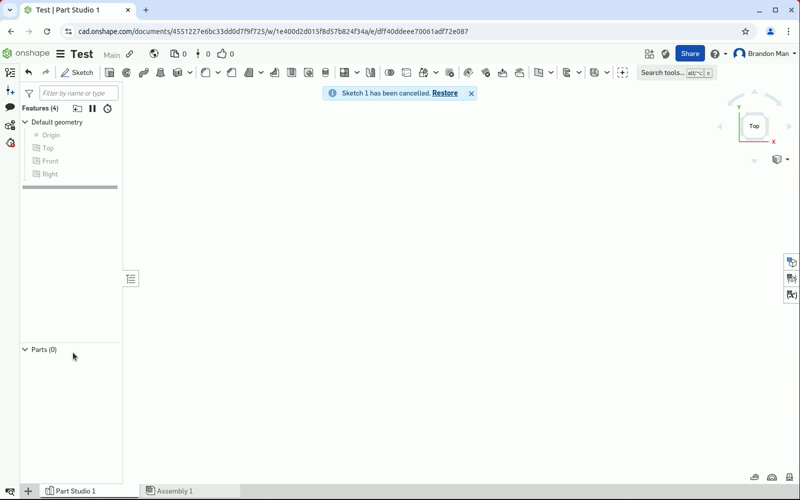
key(shift+p)
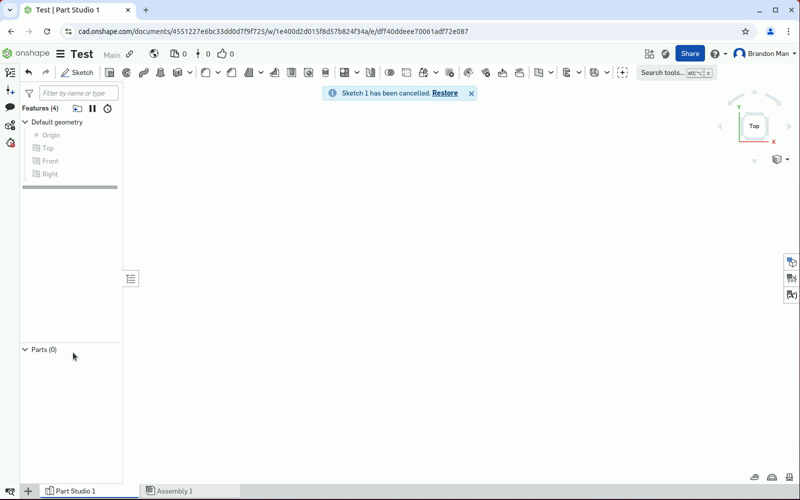
key(space)
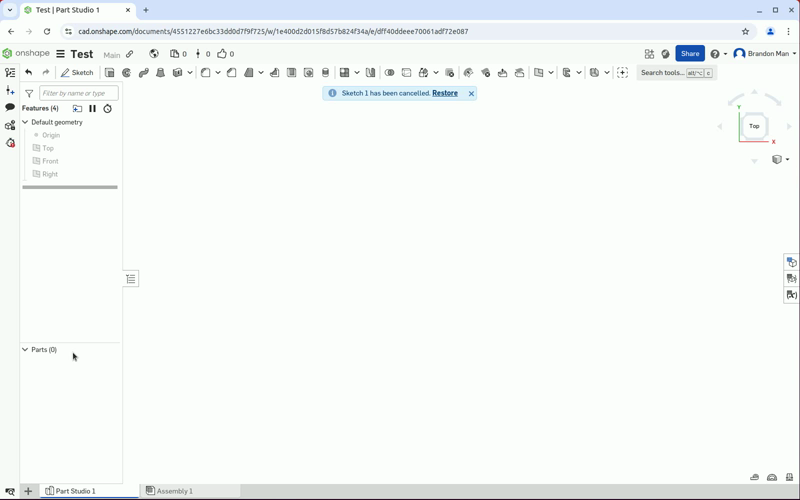
key_down(shift)
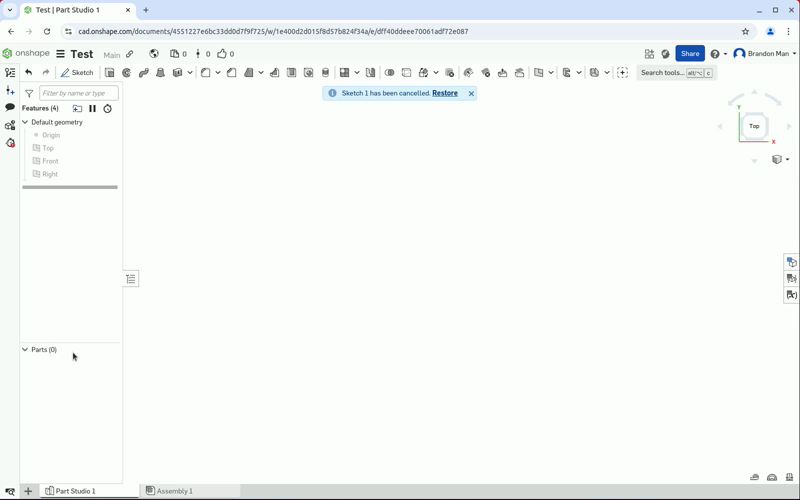
key(up)
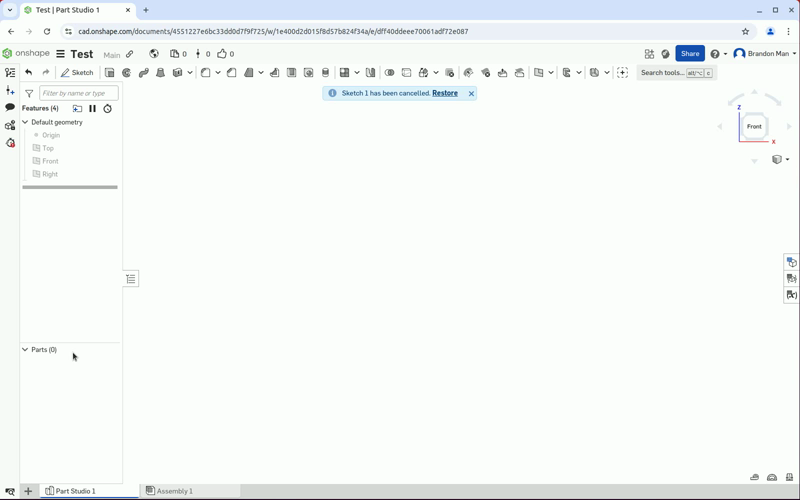
key_up(shift)
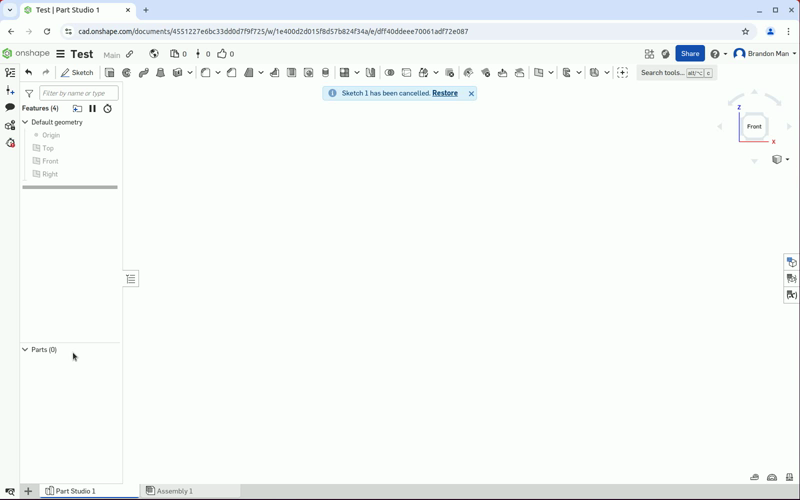
mouse_move(73, 352)
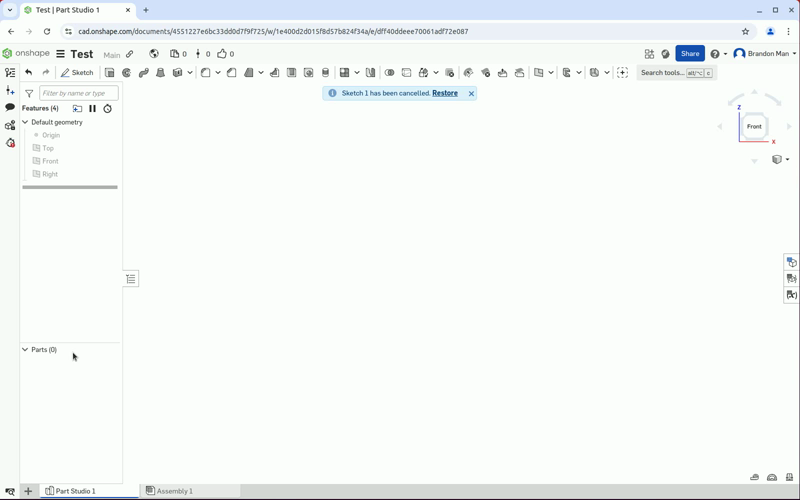
key(shift+y)
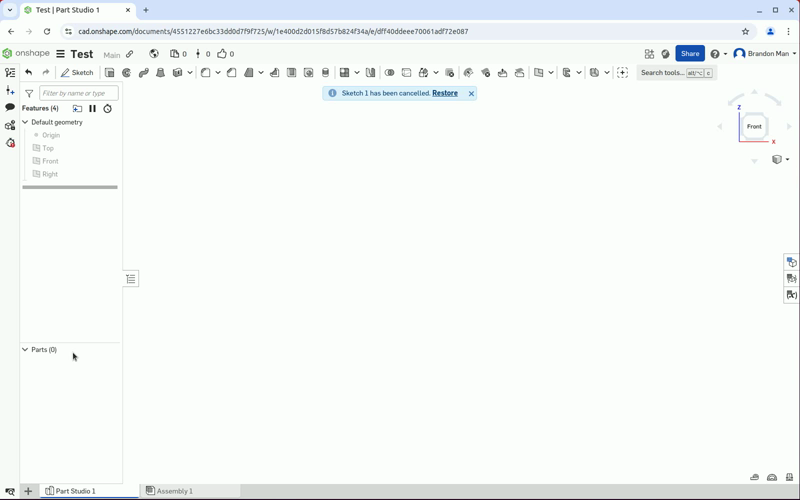
key(shift+s)
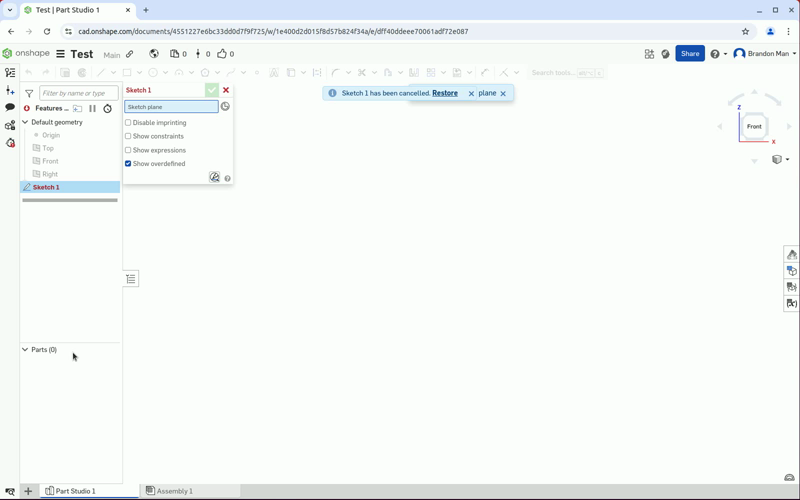
mouse_move(73, 163)
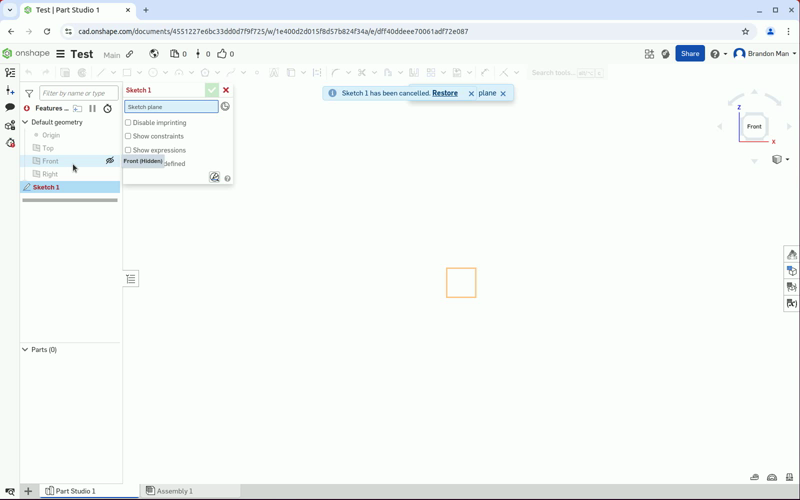
click(73, 163)
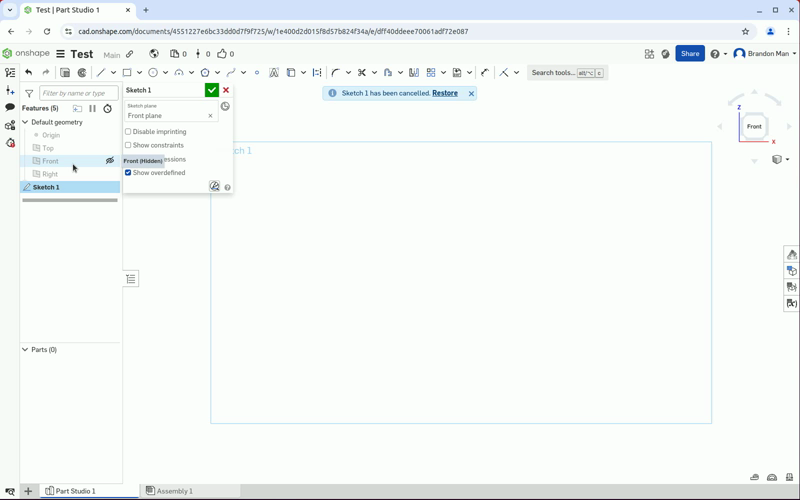
mouse_move(73, 352)
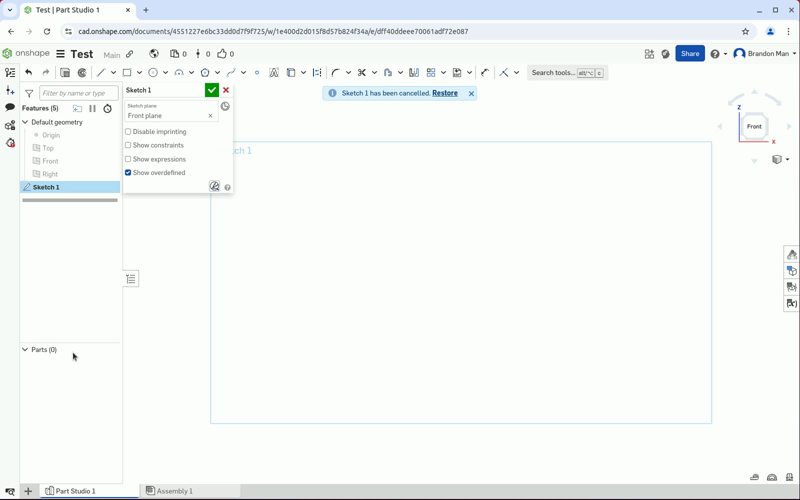
key(y)
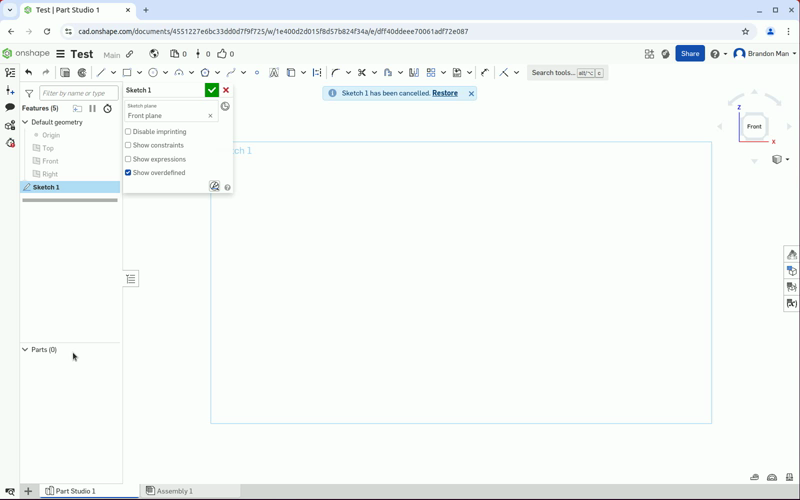
key(l)
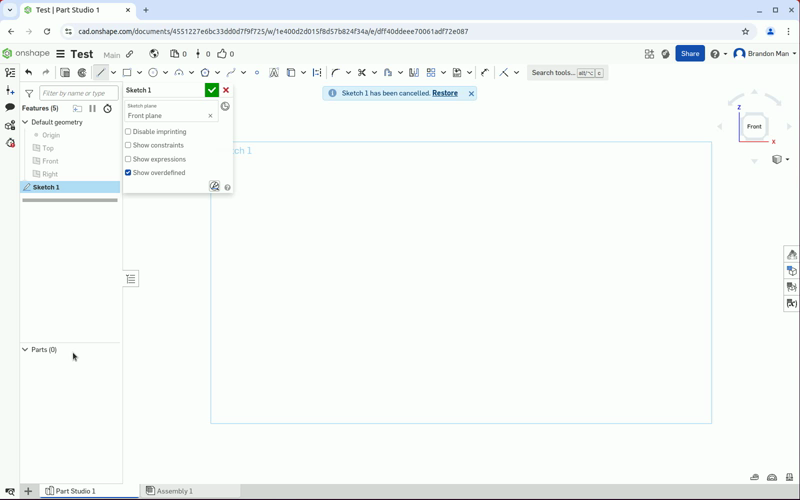
key_down(shift)
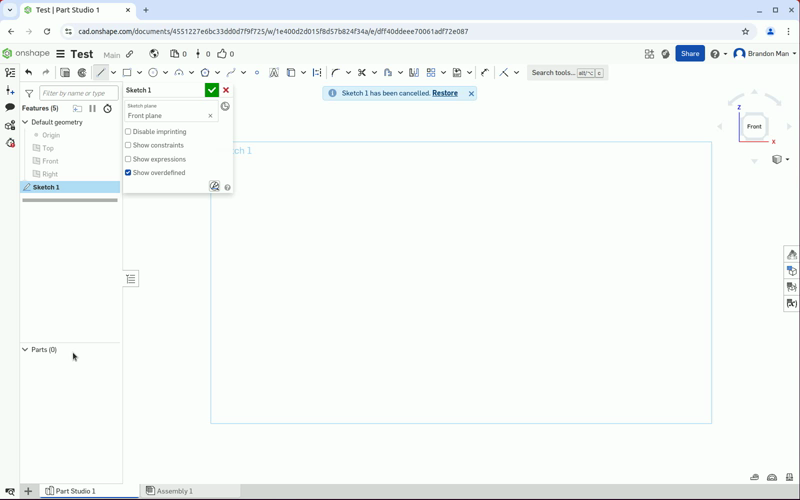
mouse_move(460, 282)
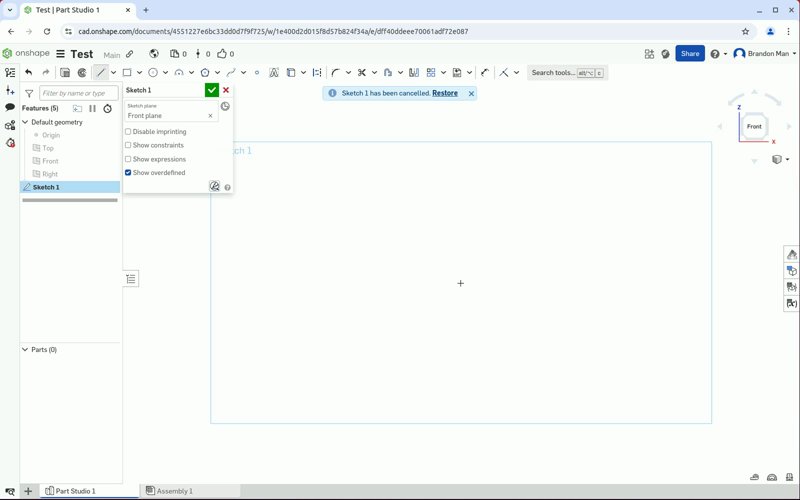
click(460, 282)
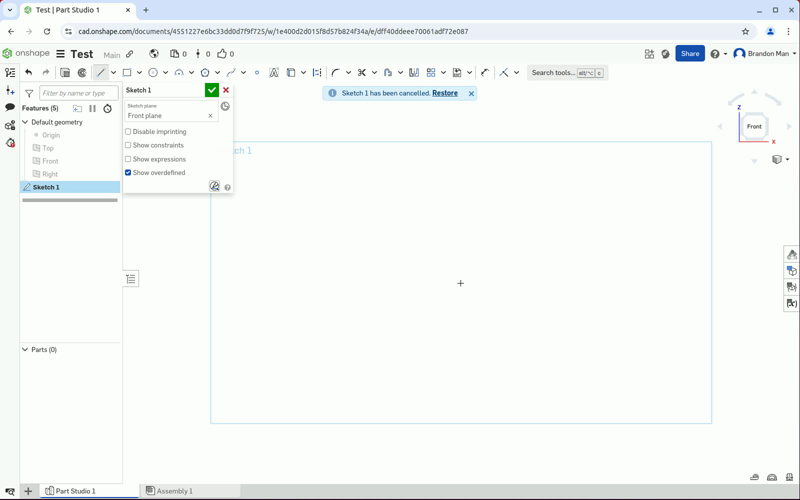
key_up(shift)
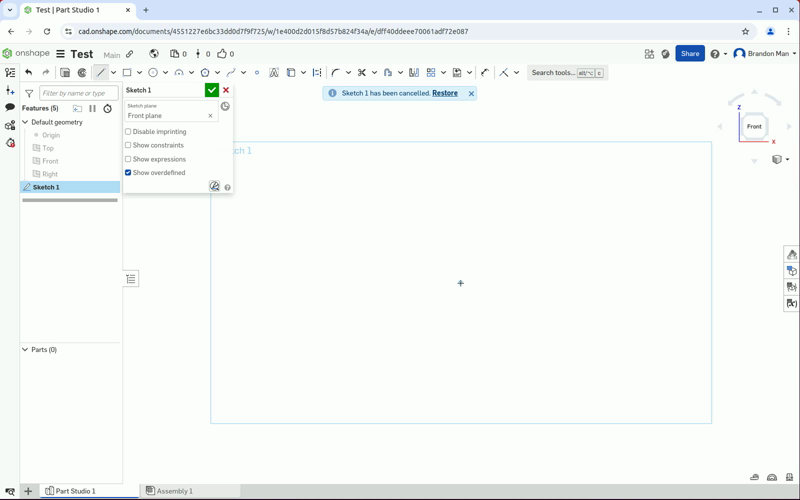
key_down(shift)
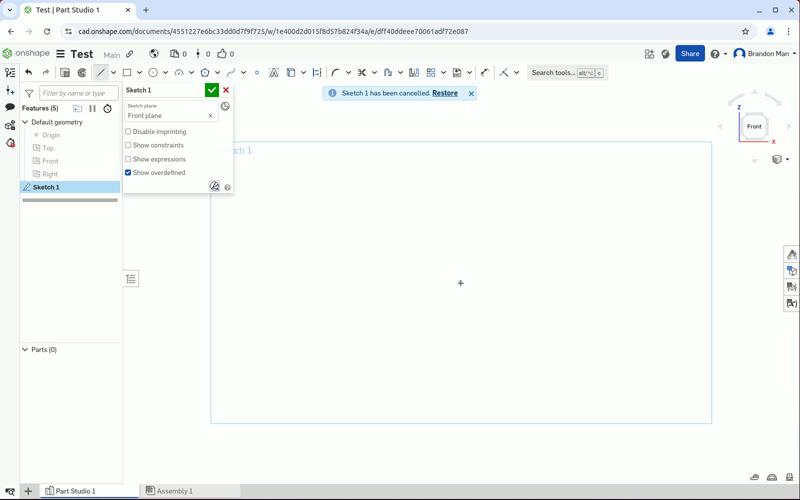
mouse_move(536, 282)
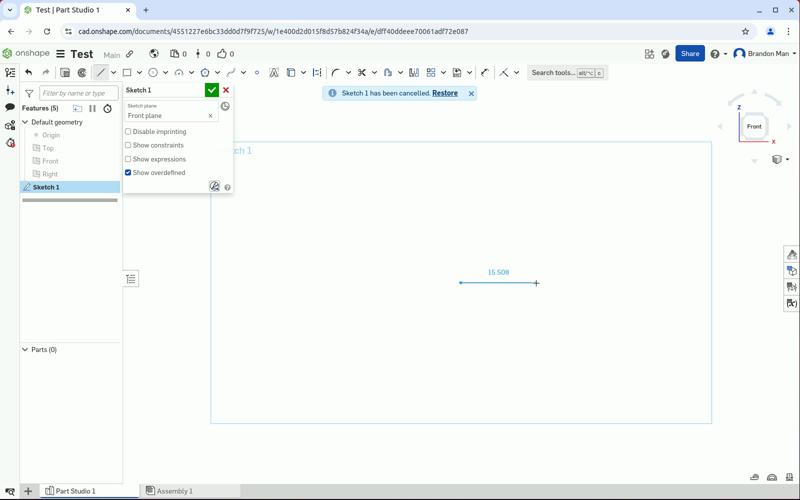
click(536, 282)
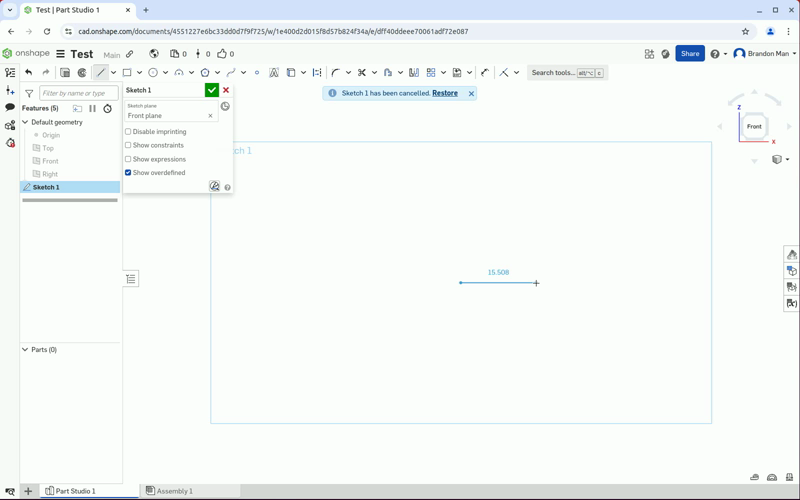
key_up(shift)
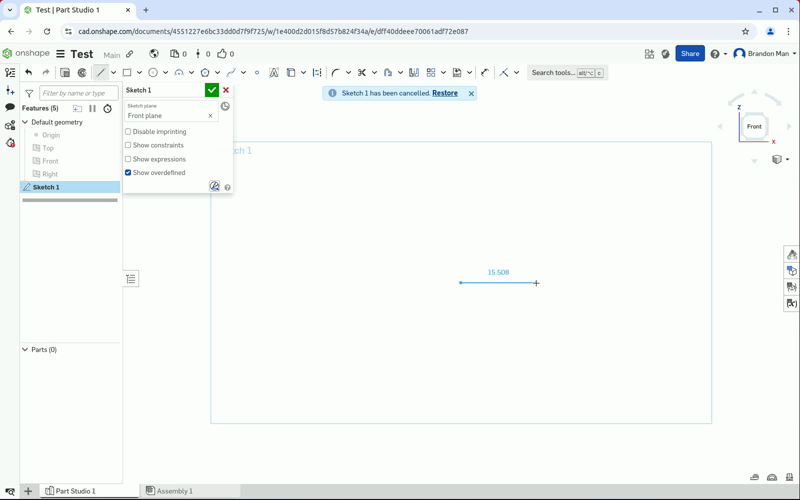
key_down(shift)
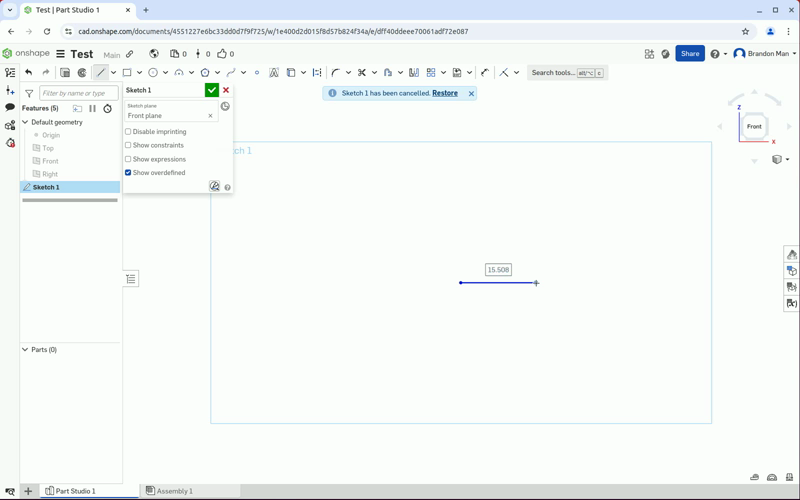
mouse_move(566, 282)
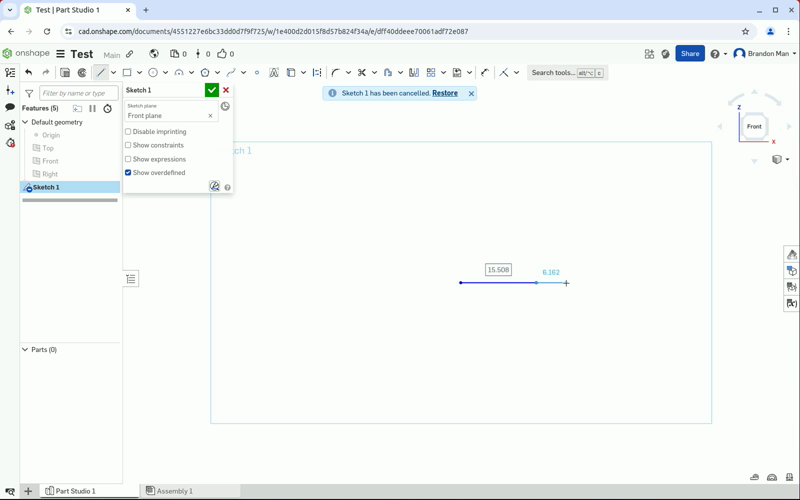
mouse_move(536, 264)
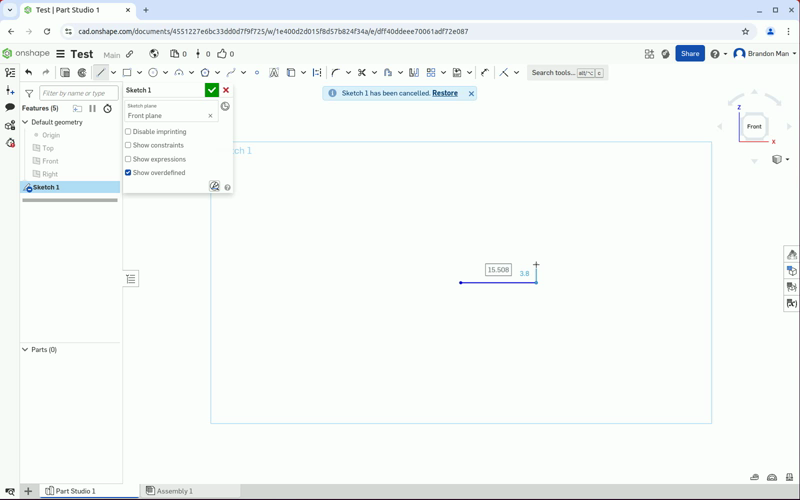
click(536, 264)
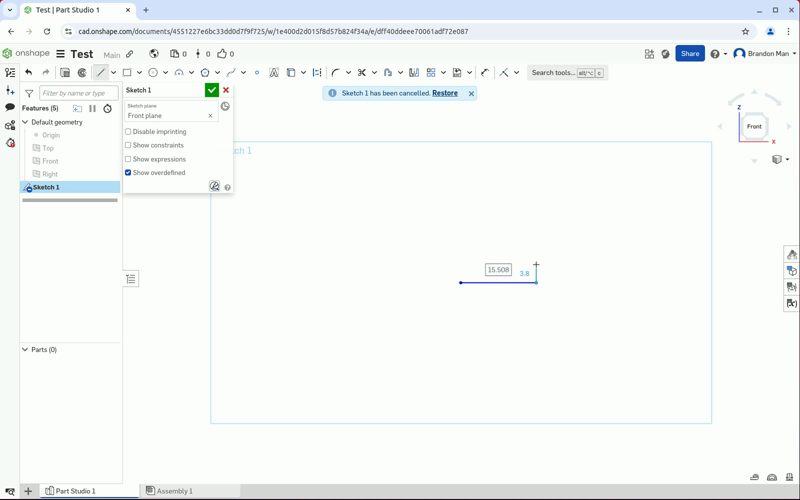
key_up(shift)
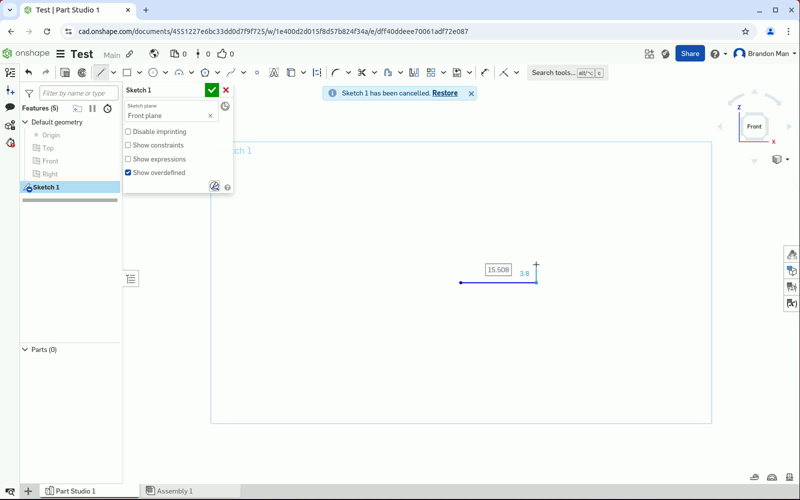
key_down(shift)
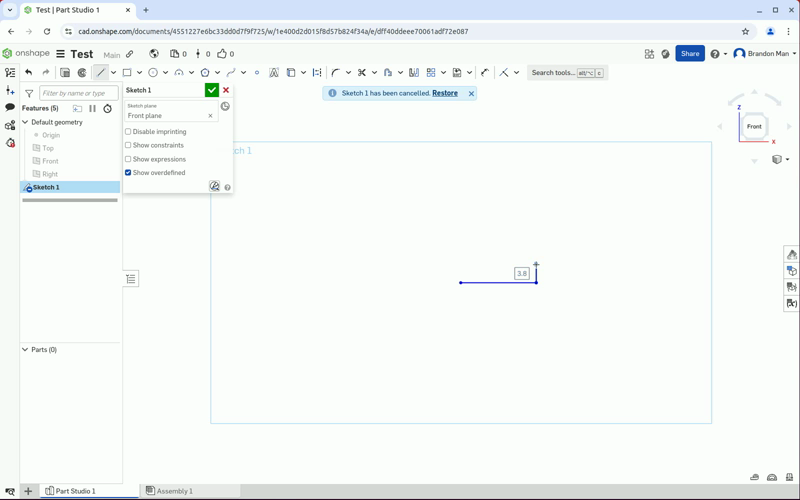
mouse_move(566, 264)
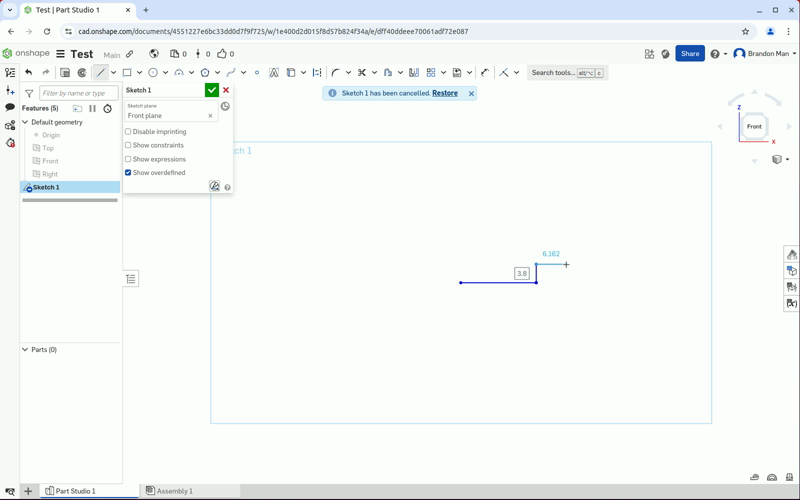
mouse_move(517, 264)
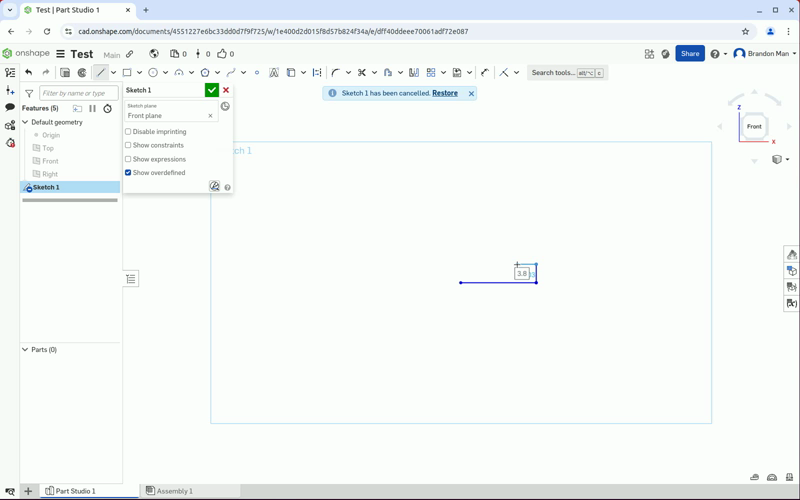
click(517, 264)
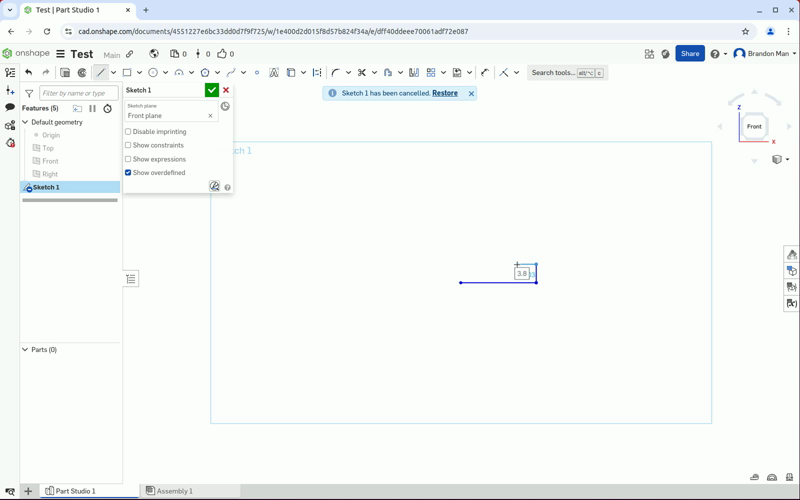
key_up(shift)
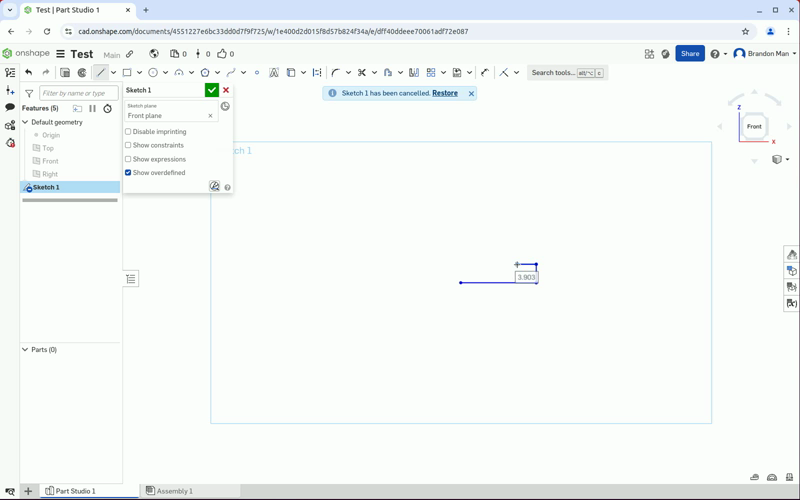
key_down(shift)
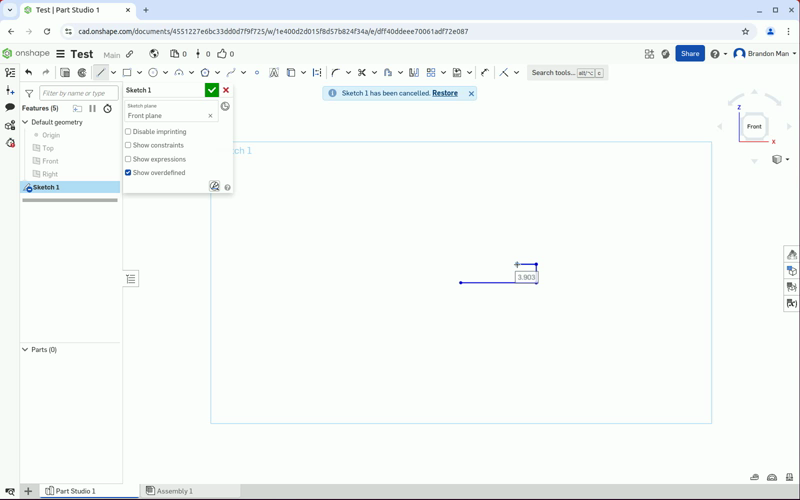
mouse_move(547, 264)
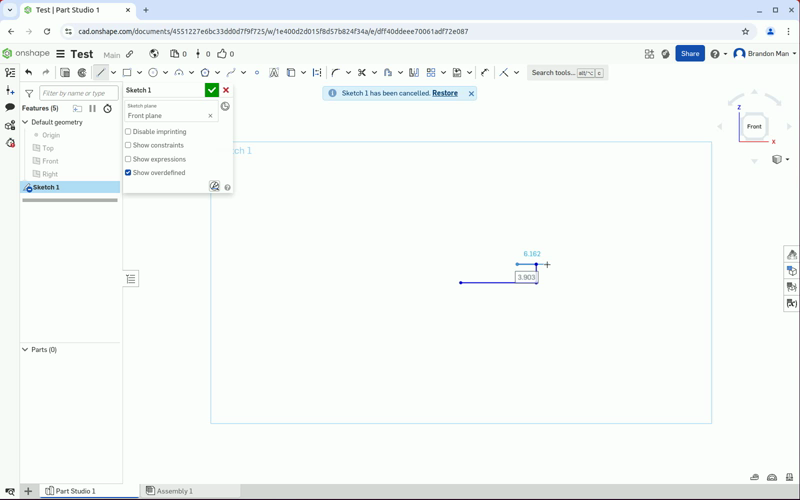
mouse_move(460, 264)
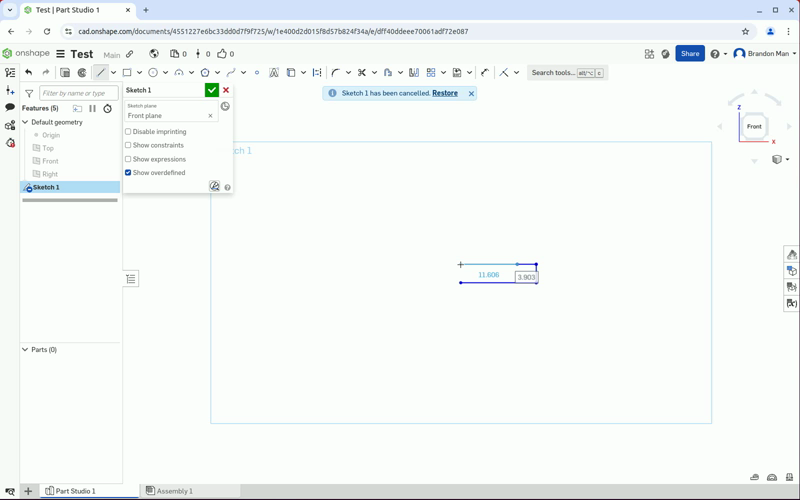
click(460, 264)
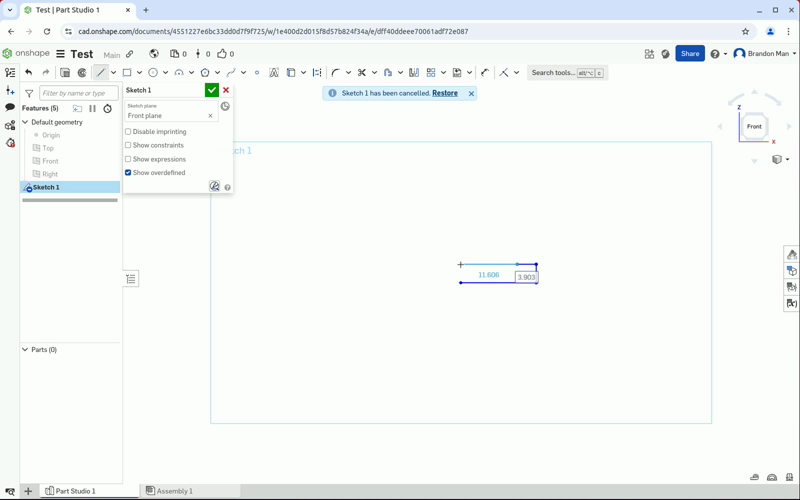
key_up(shift)
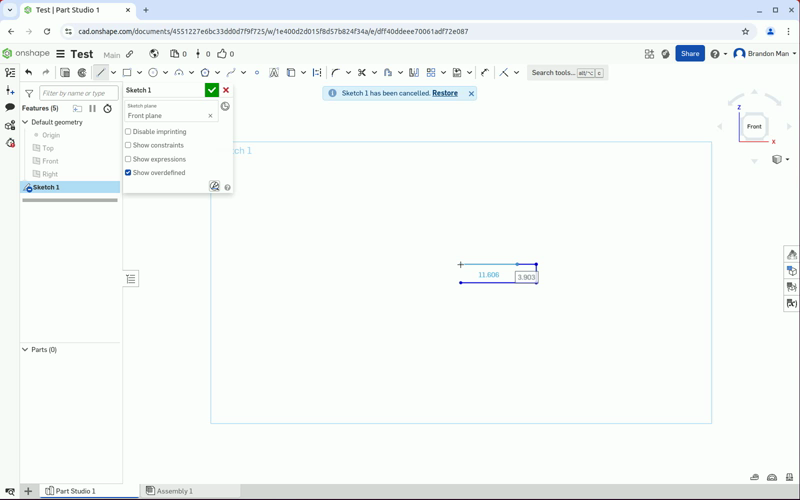
mouse_move(490, 264)
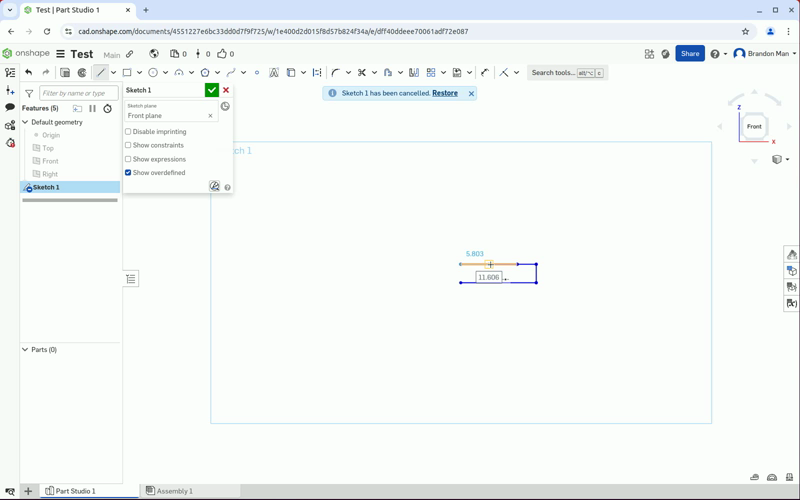
key_down(shift)
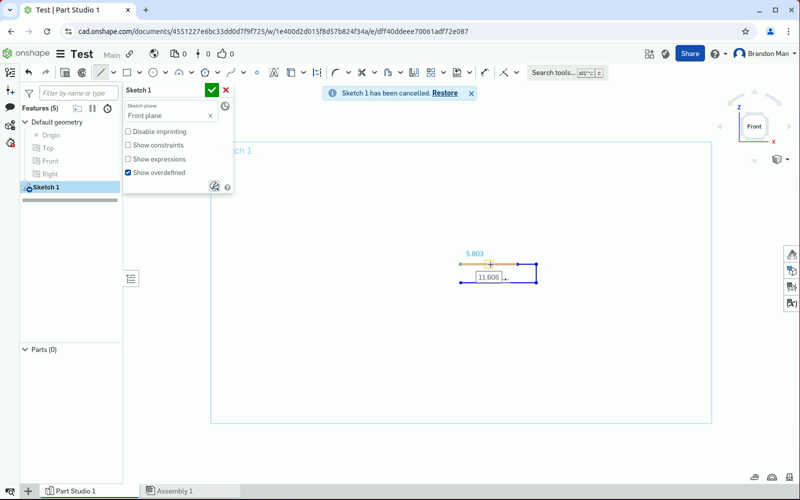
mouse_move(460, 282)
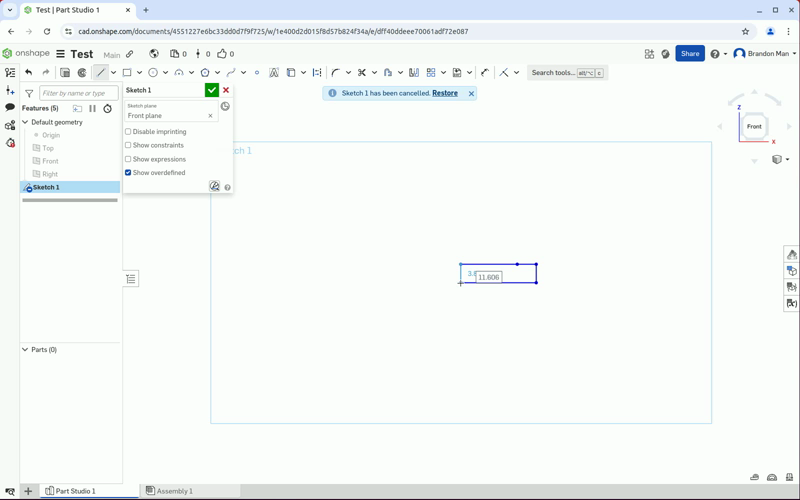
key_up(shift)
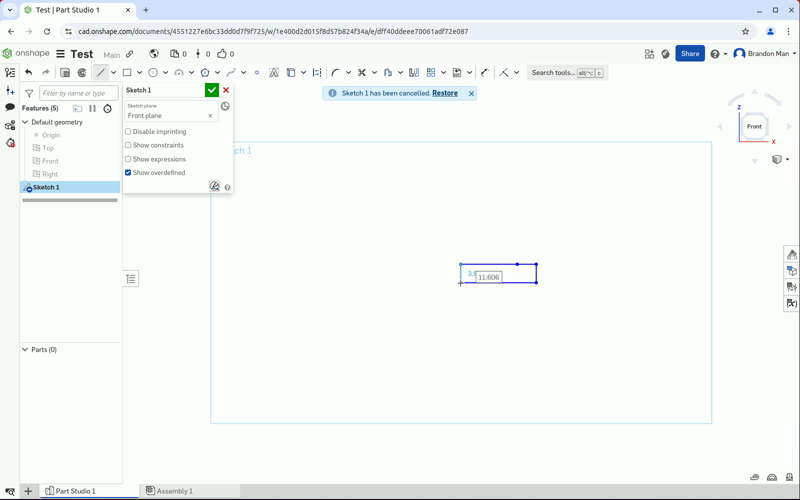
click(460, 282)
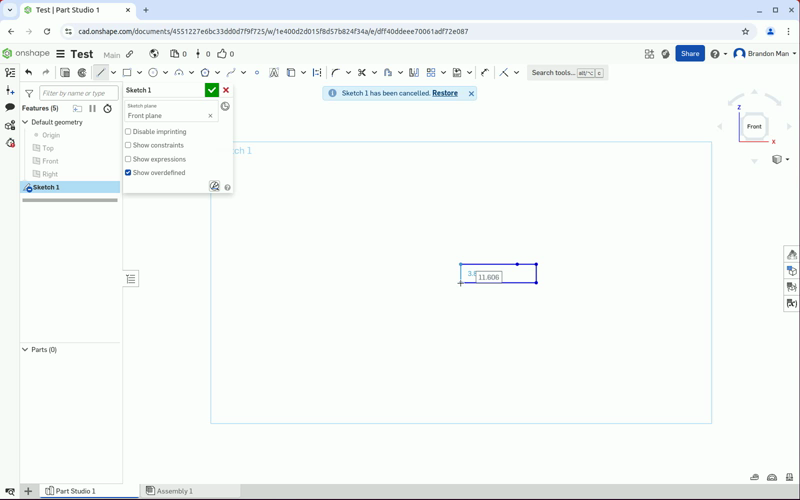
key(esc)
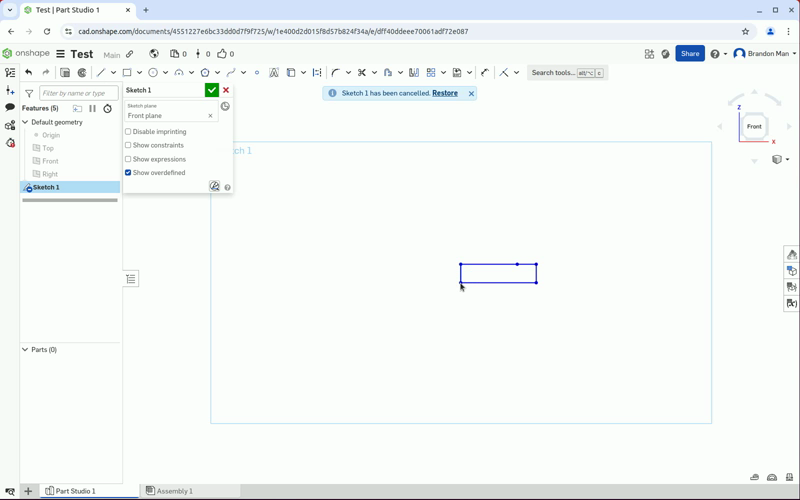
mouse_move(489, 268)
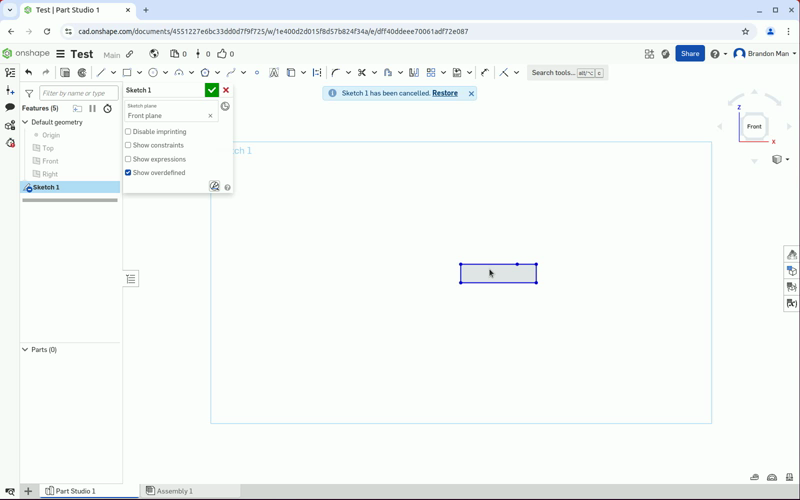
scroll(6)
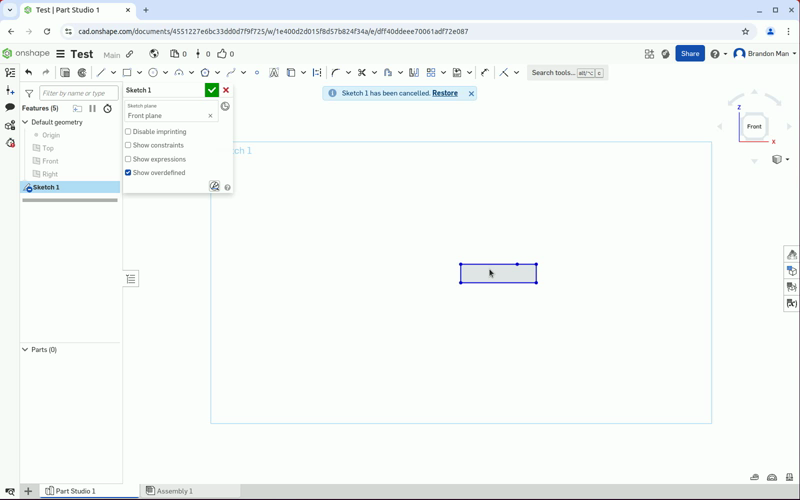
scroll(6)
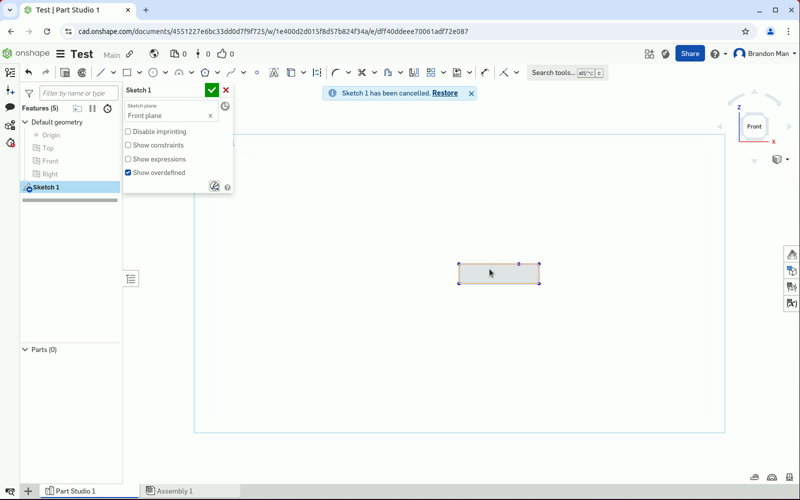
scroll(6)
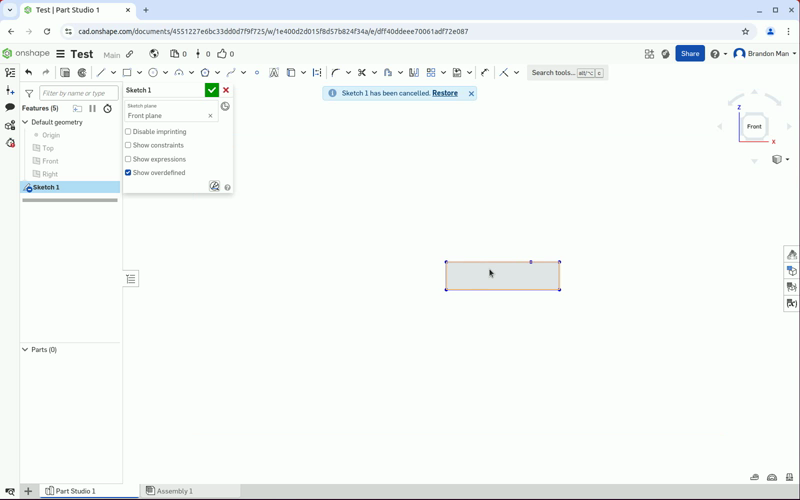
scroll(6)
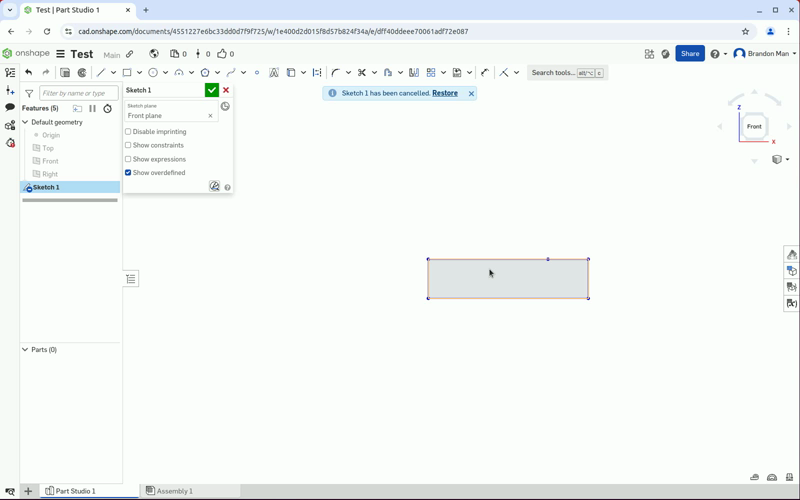
scroll(6)
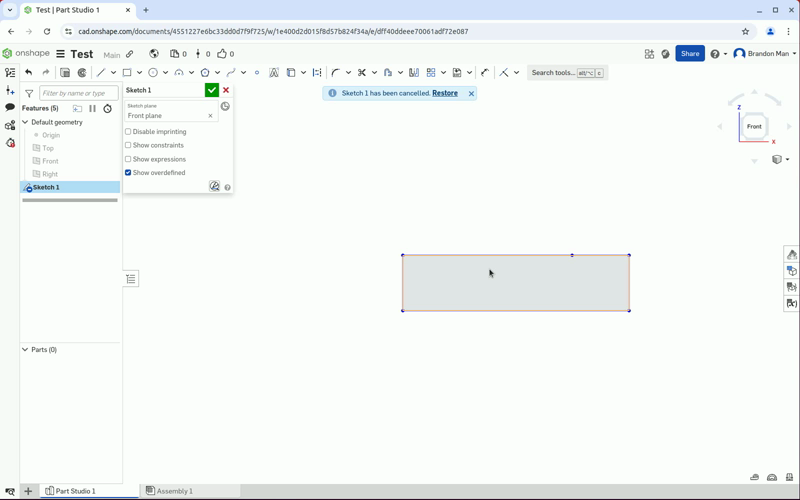
scroll(6)
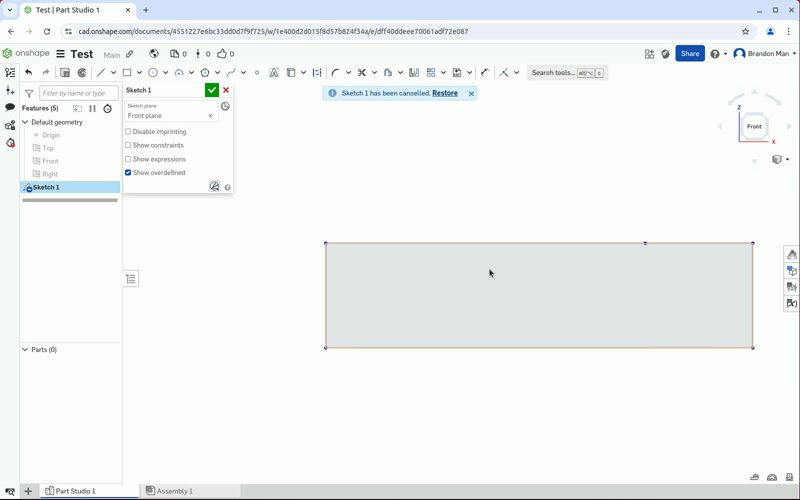
scroll(6)
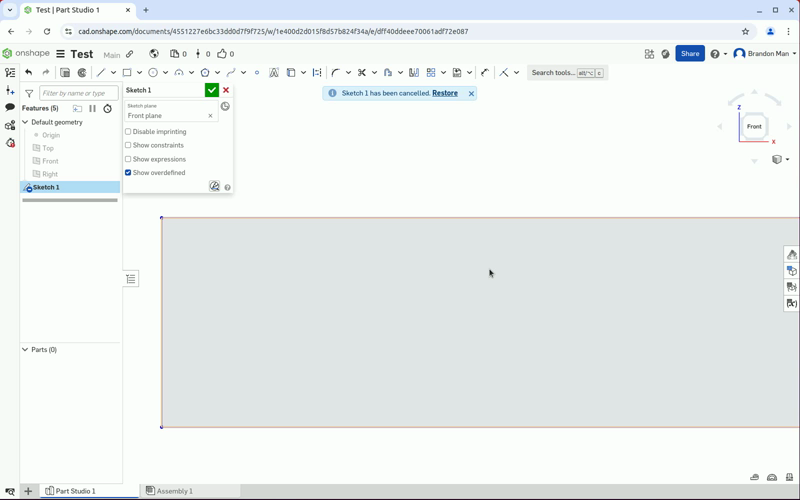
click(489, 268)
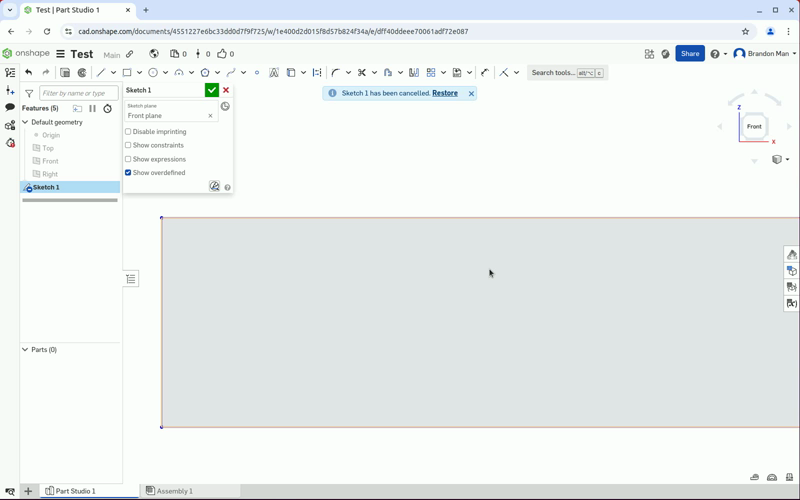
scroll(-6)
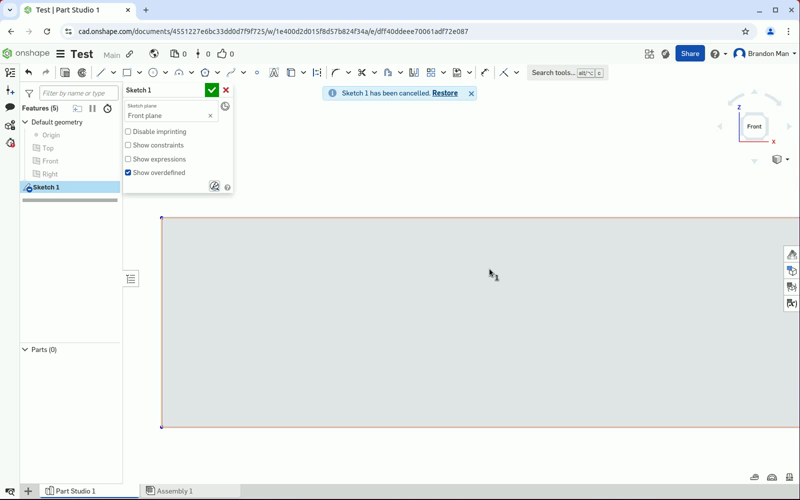
scroll(-6)
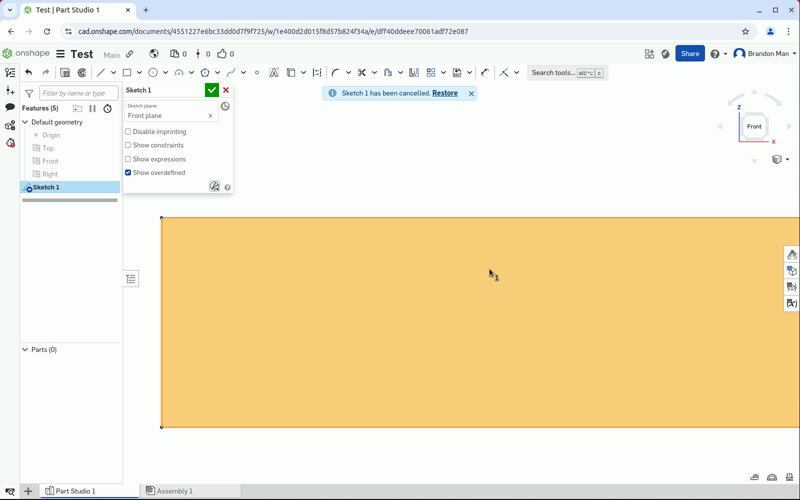
scroll(-6)
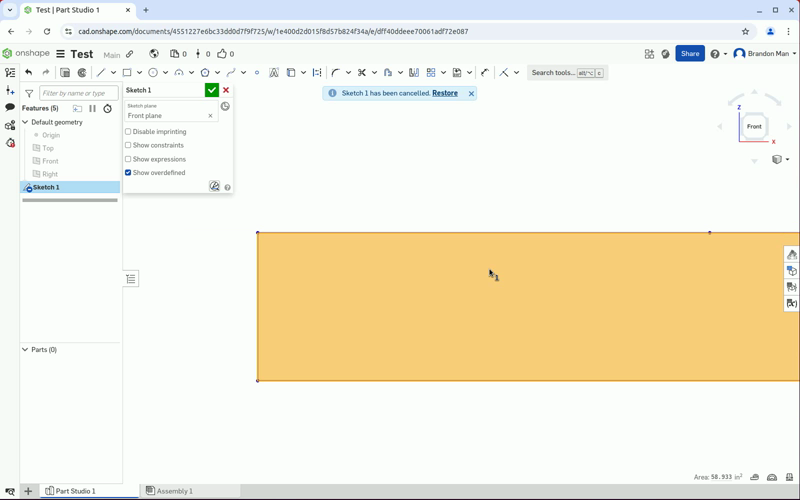
scroll(-6)
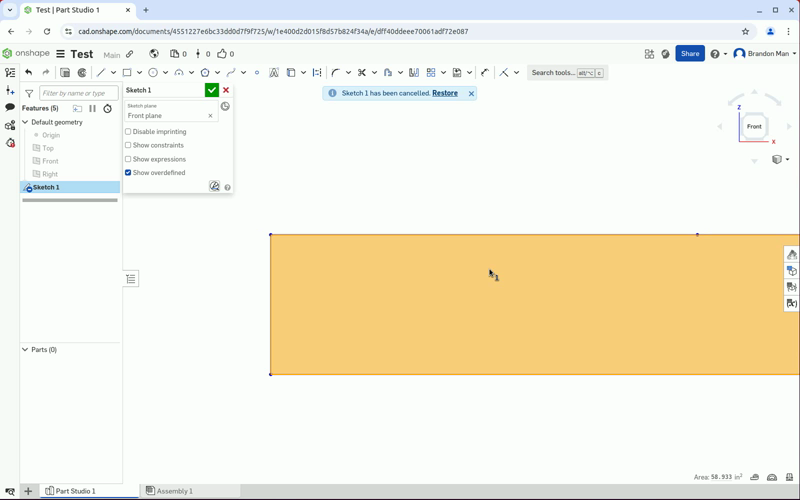
scroll(-6)
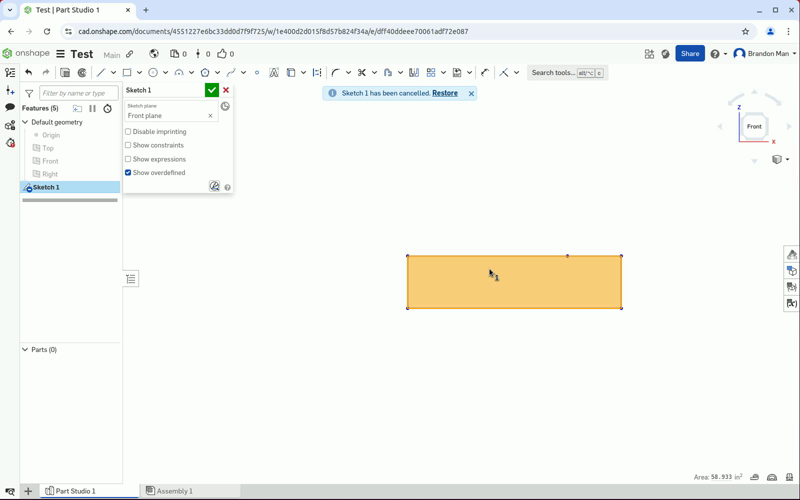
scroll(-6)
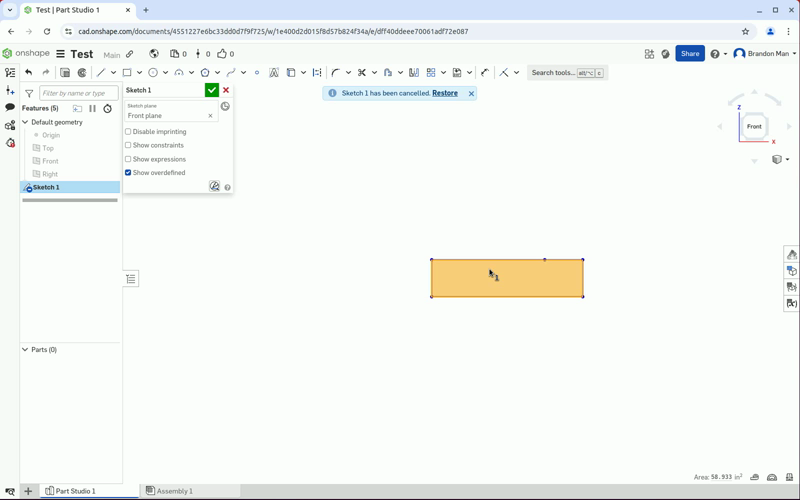
scroll(-6)
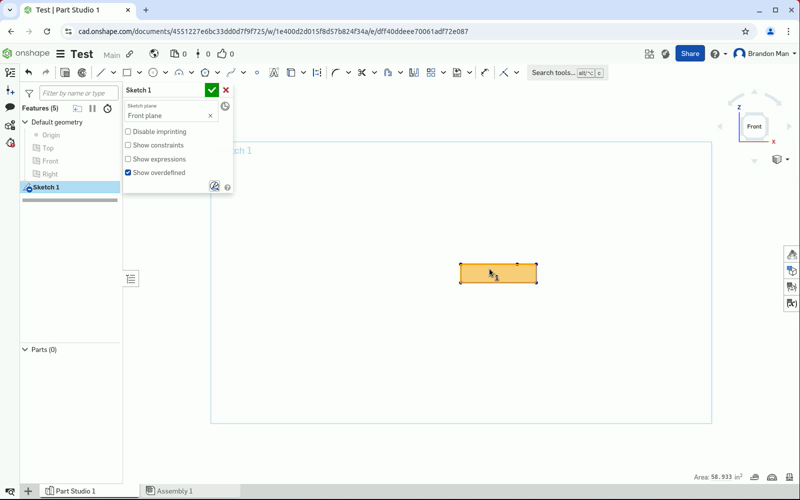
mouse_move(73, 352)
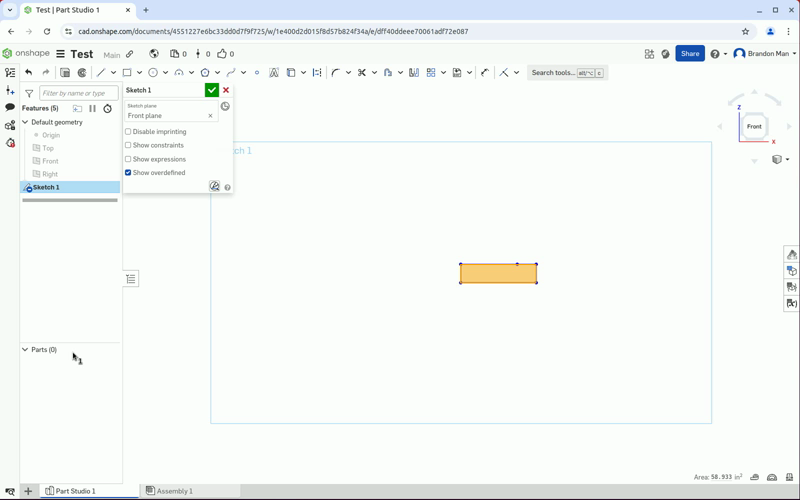
key(shift+y)
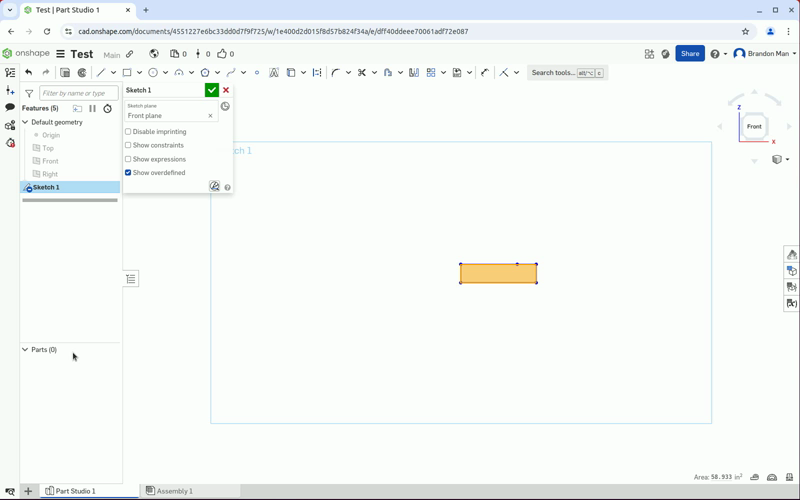
key(shift+e)
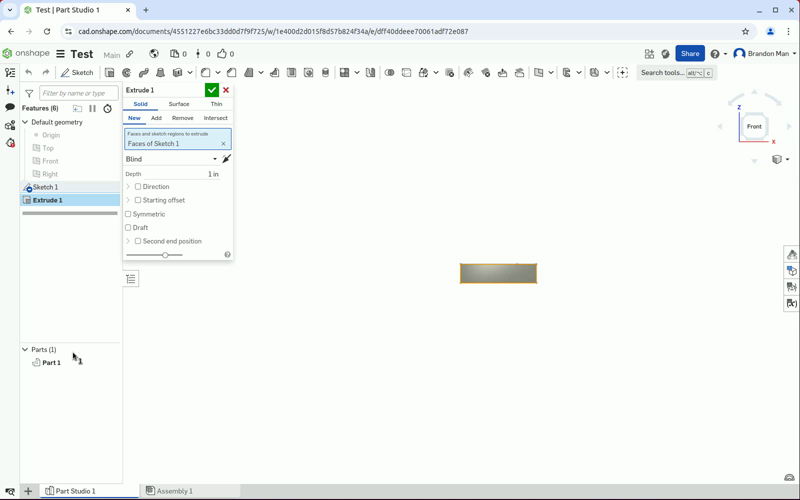
mouse_move(143, 106)
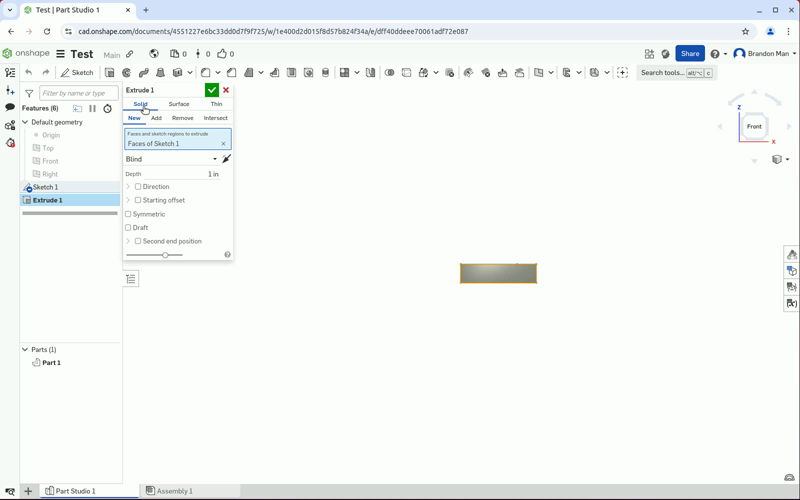
click(143, 106)
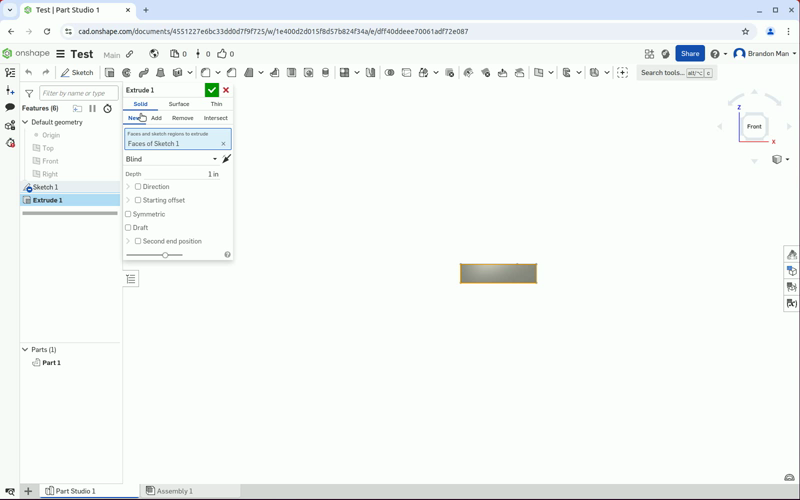
mouse_move(137, 120)
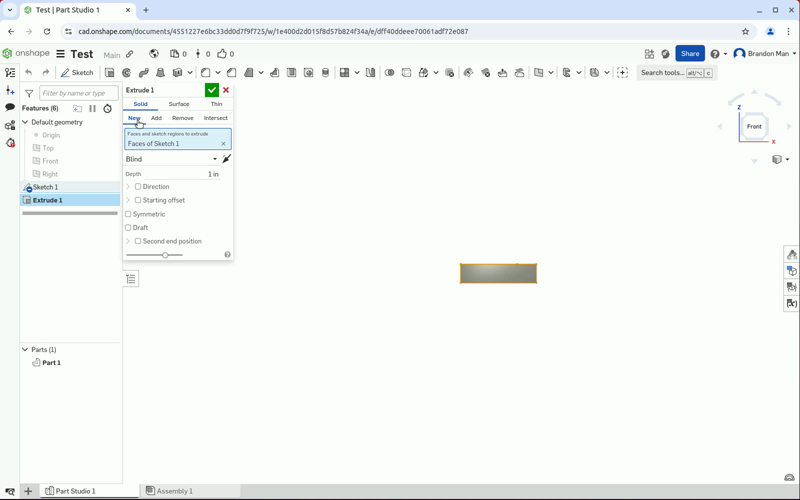
click(137, 120)
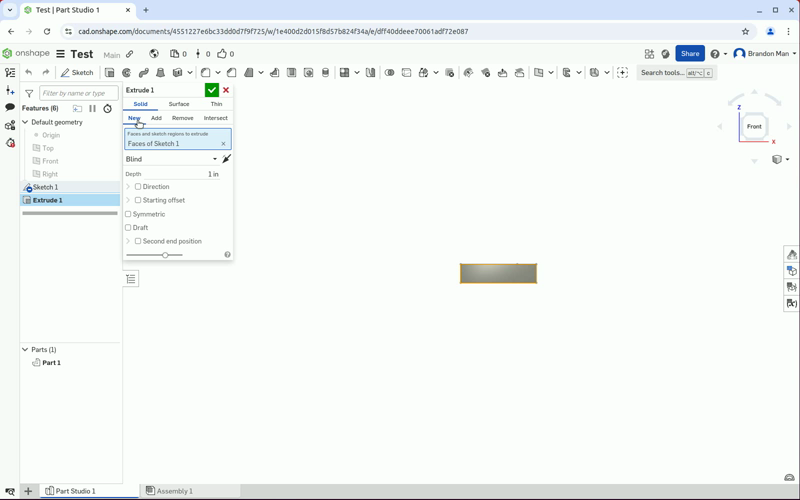
key(tab, 4)
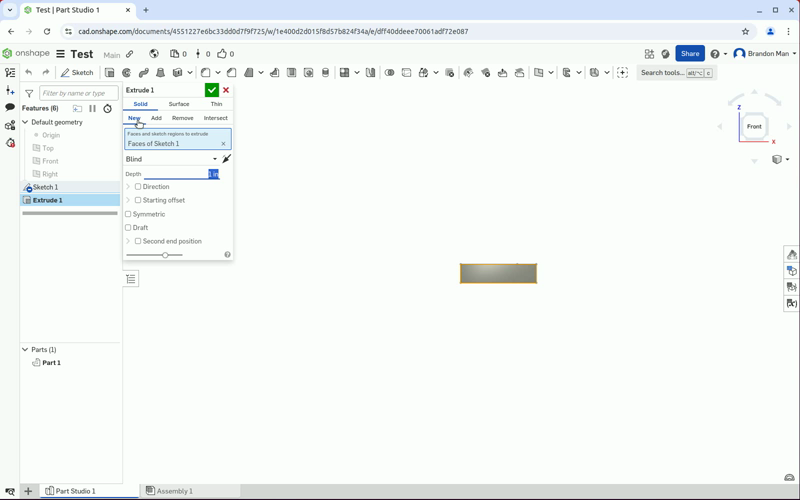
text(23.108)
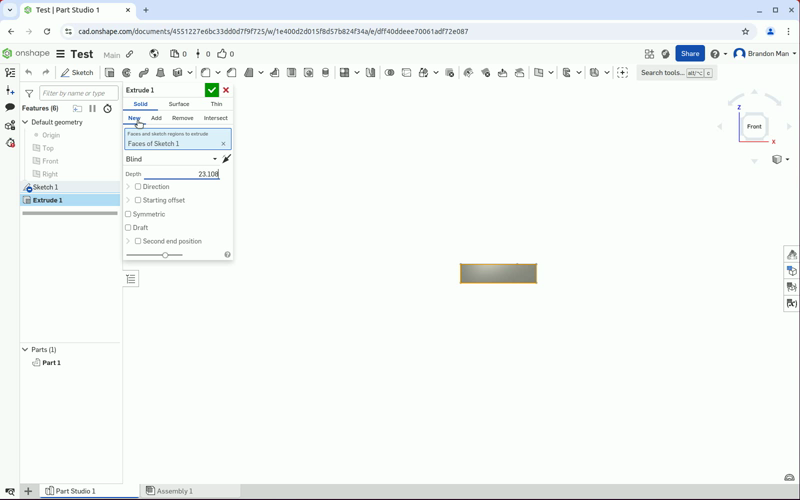
key(enter)
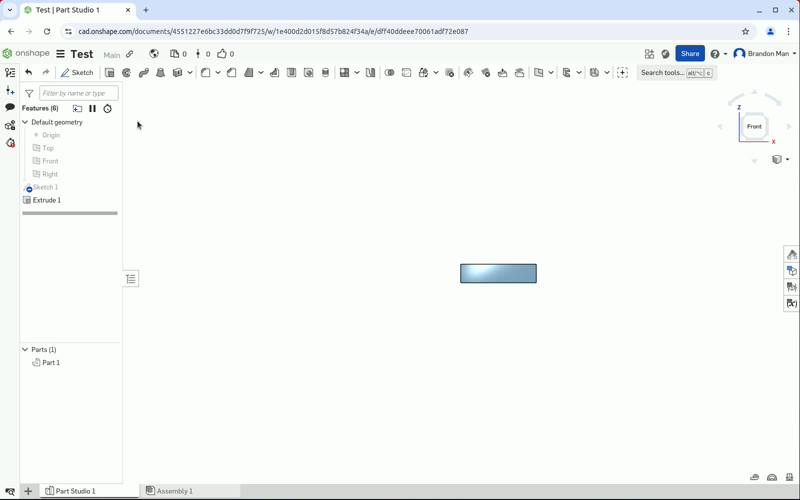
key(shift+h)
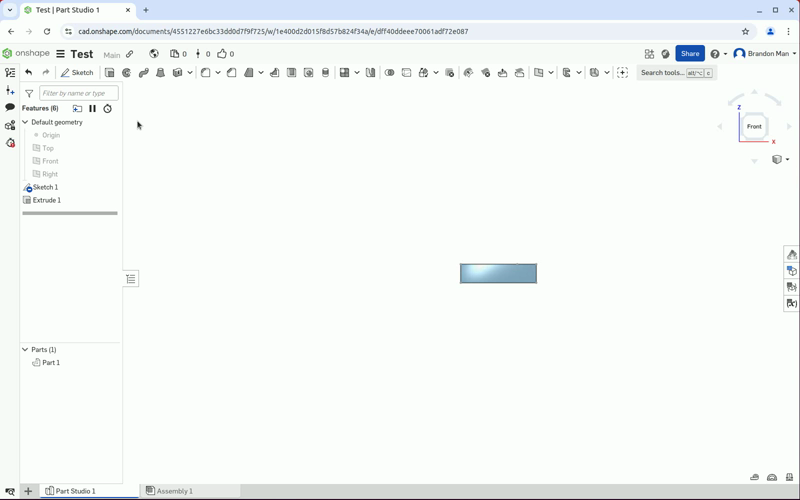
key(shift+h)
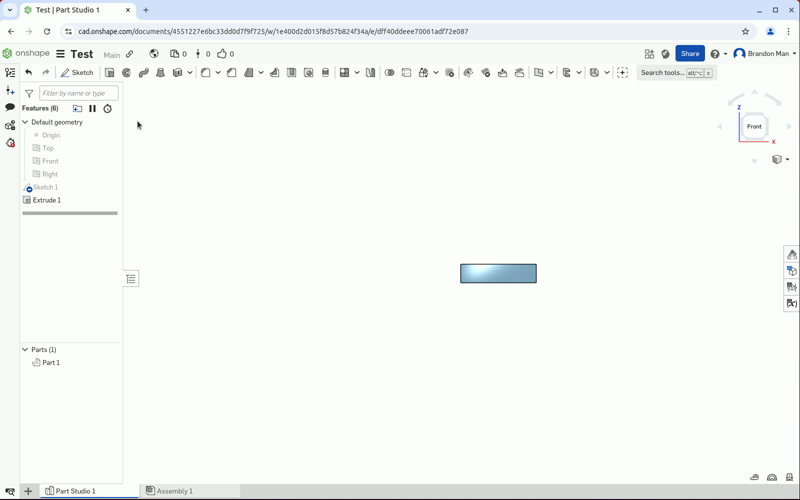
mouse_move(73, 189)
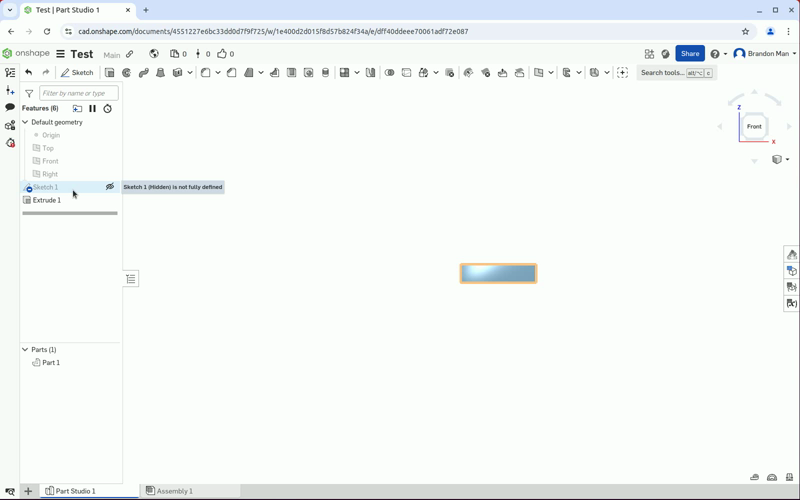
click(73, 189)
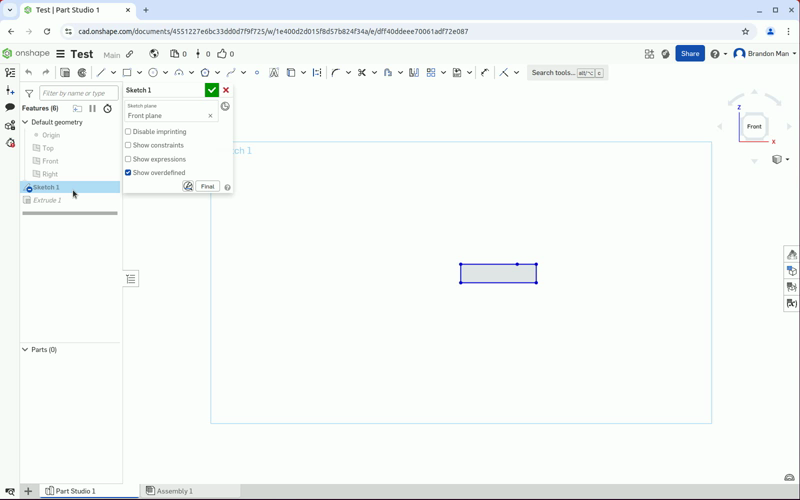
mouse_move(229, 92)
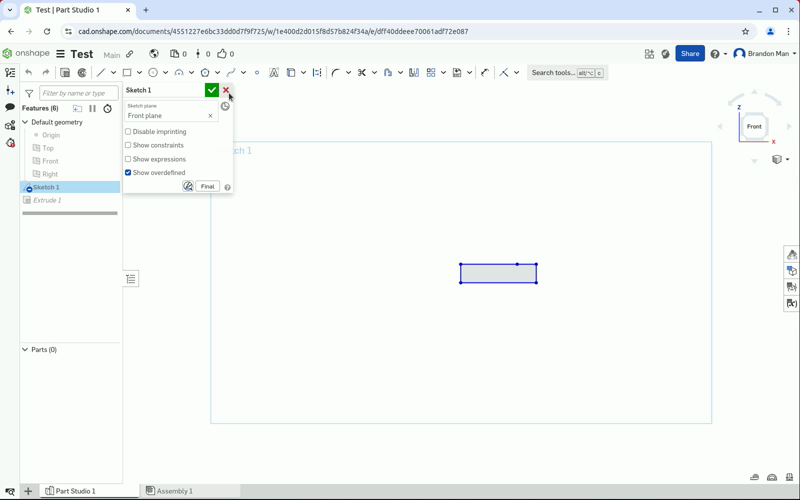
click(229, 92)
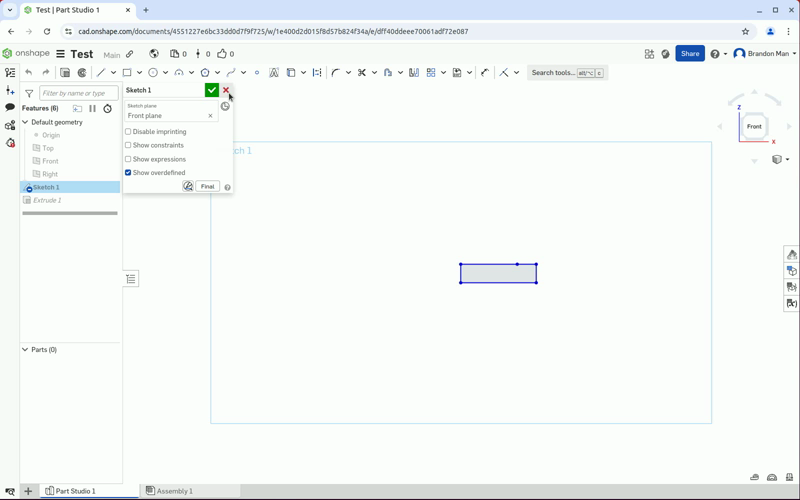
key(shift+s)
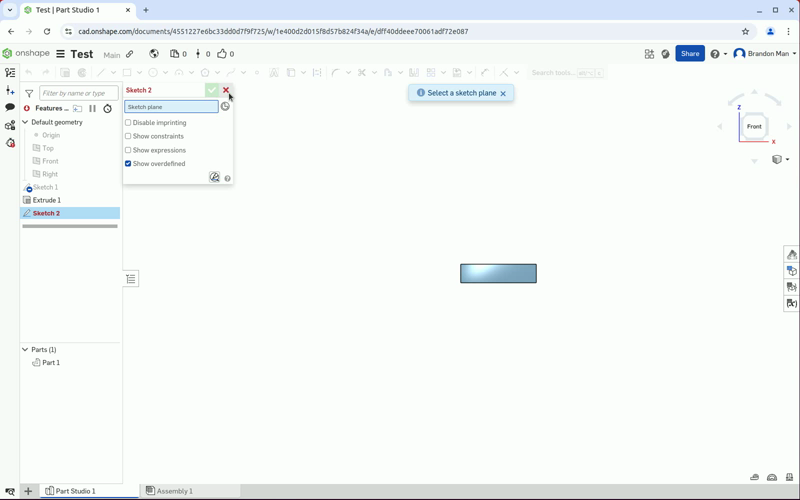
mouse_move(73, 163)
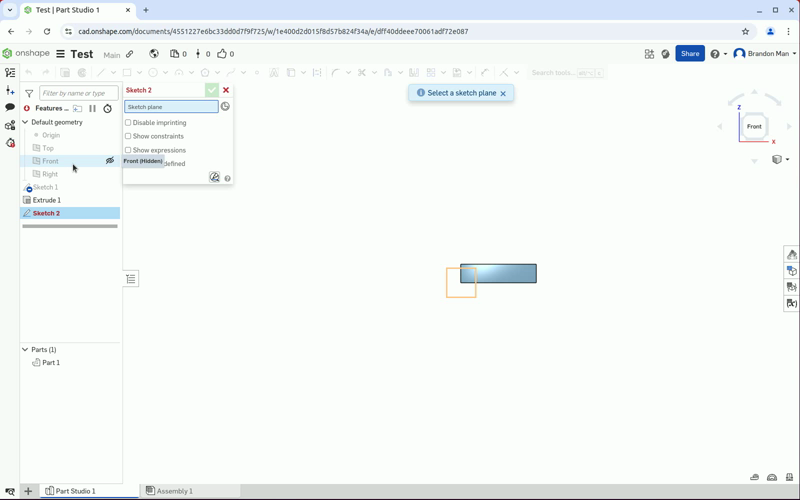
click(73, 163)
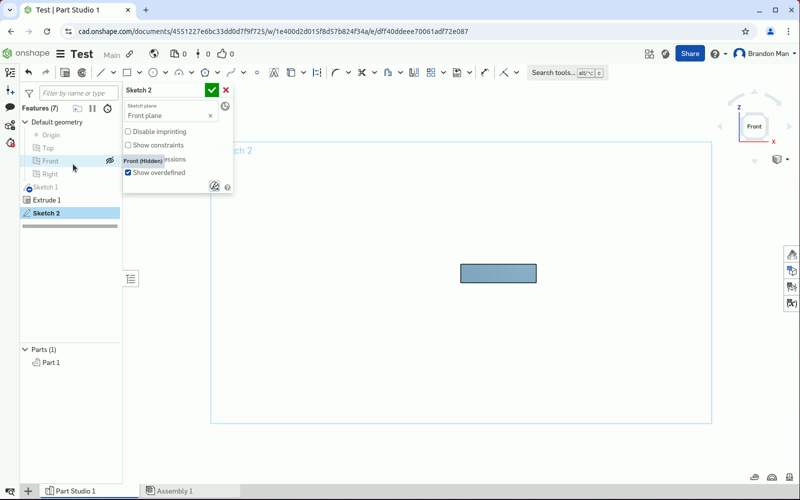
mouse_move(73, 352)
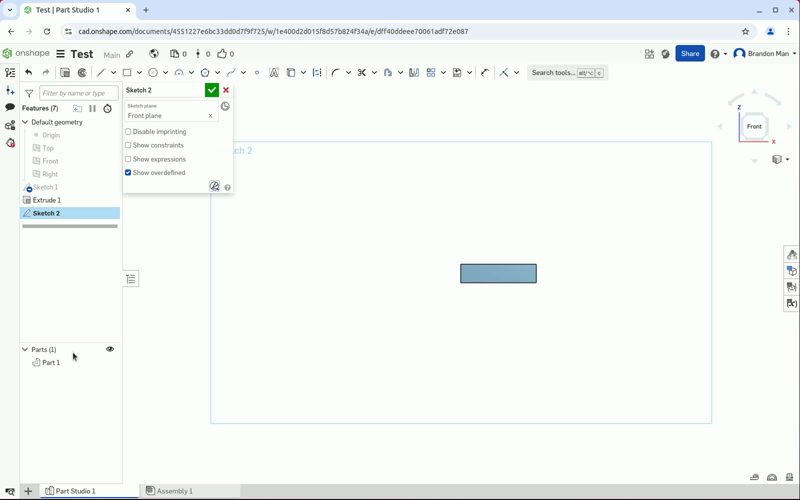
key(y)
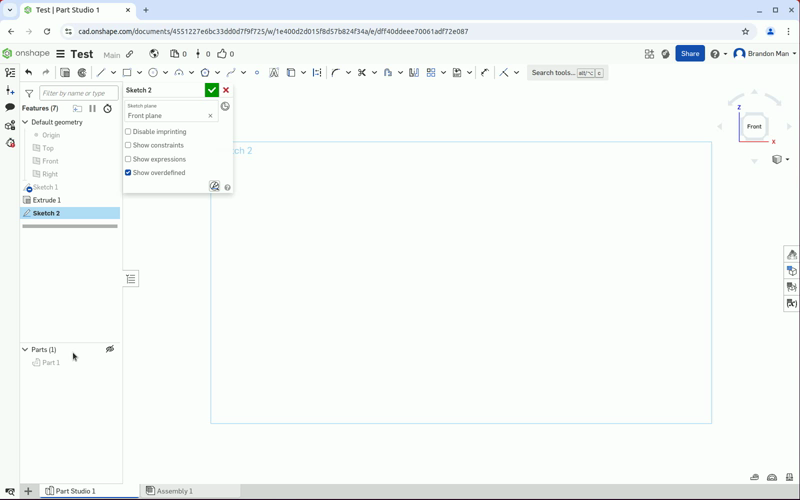
key(l)
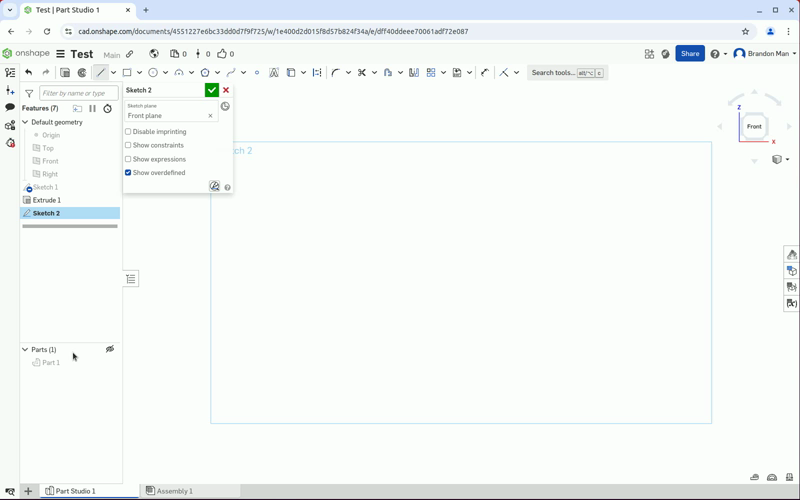
key_down(shift)
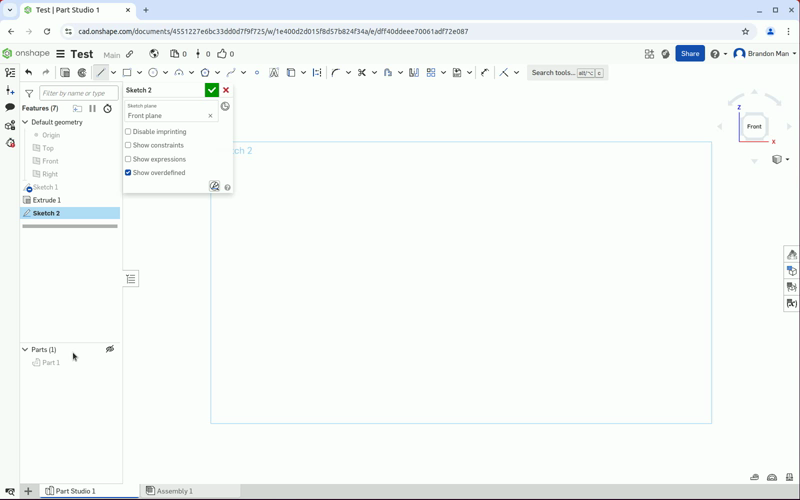
mouse_move(460, 264)
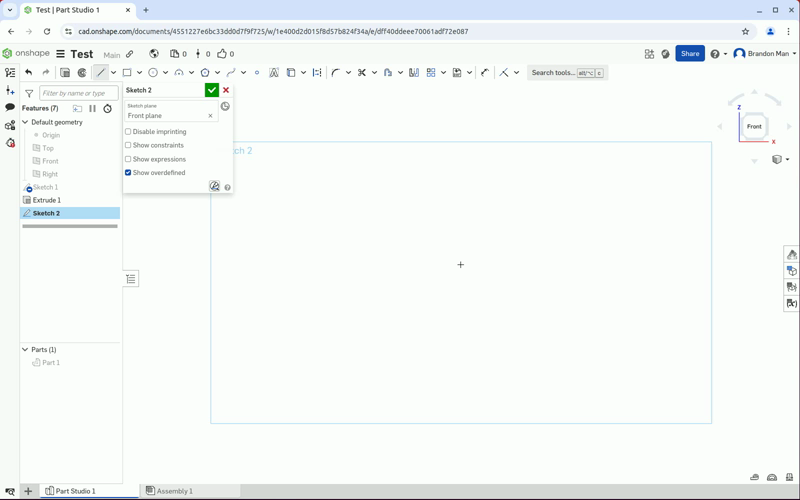
click(460, 264)
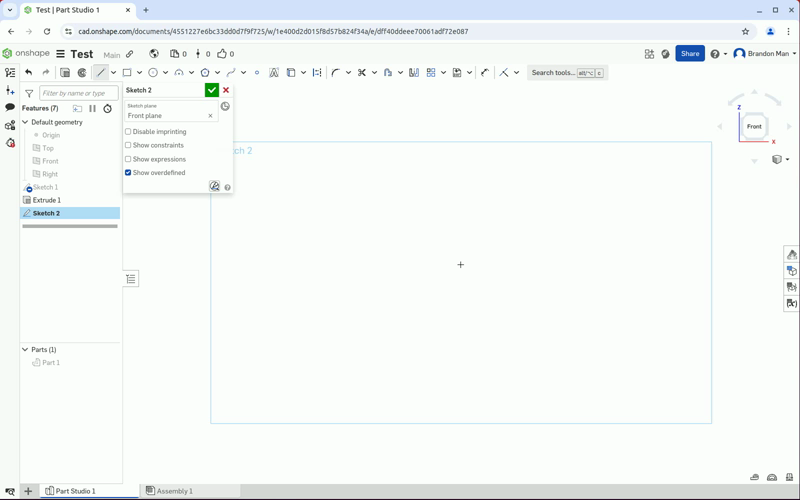
key_up(shift)
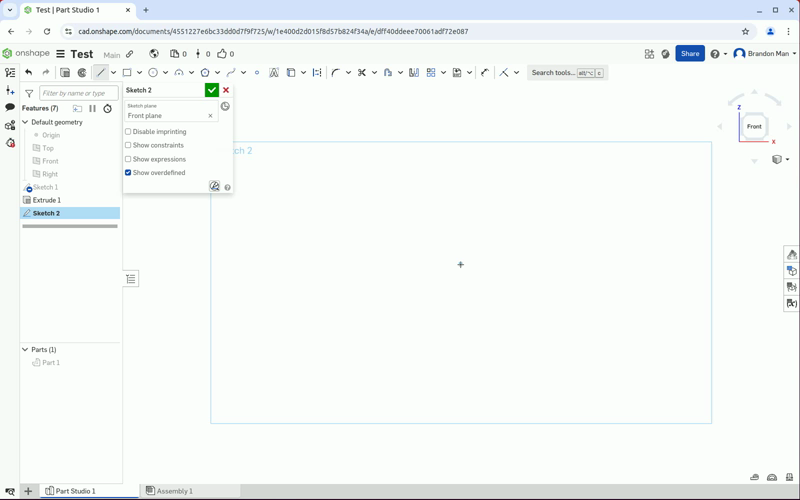
key_down(shift)
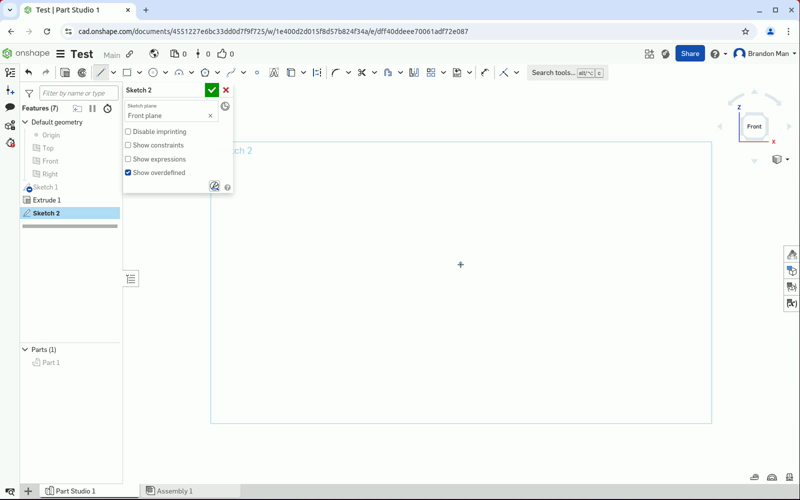
mouse_move(490, 264)
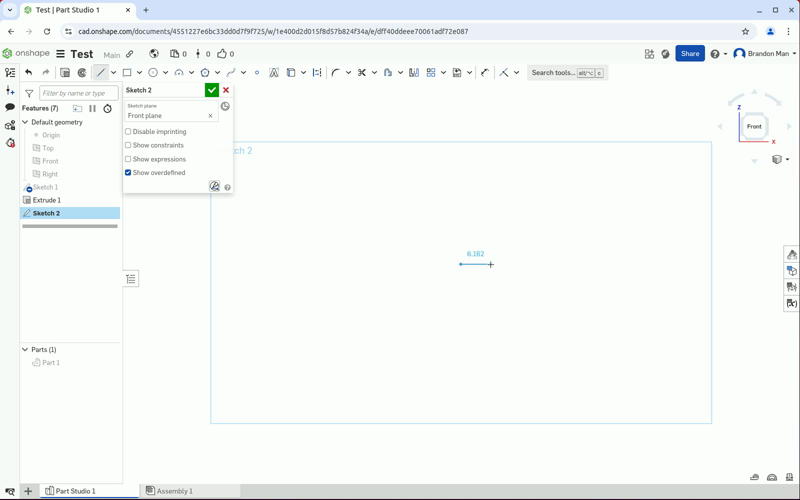
mouse_move(517, 264)
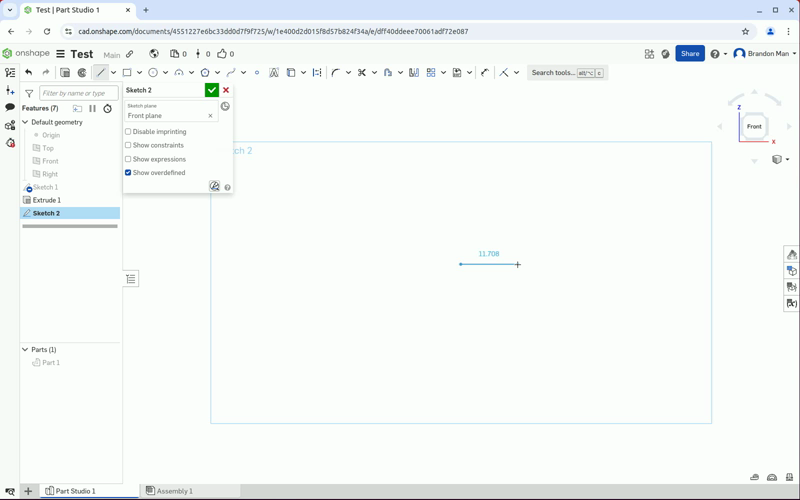
click(517, 264)
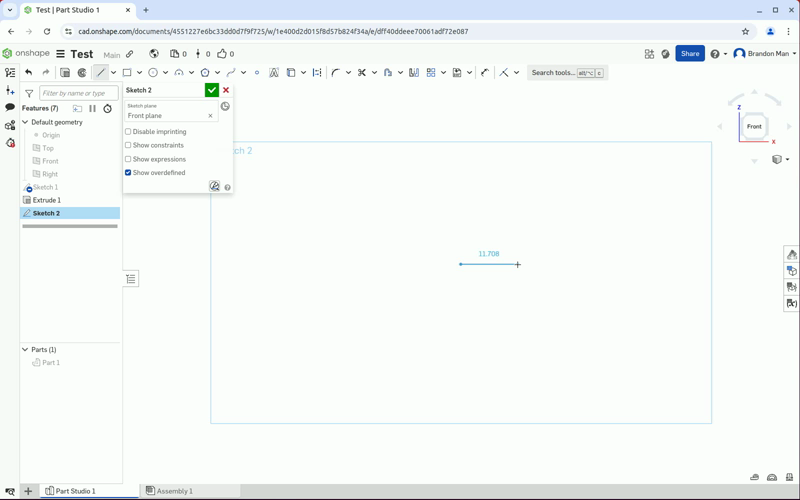
key_up(shift)
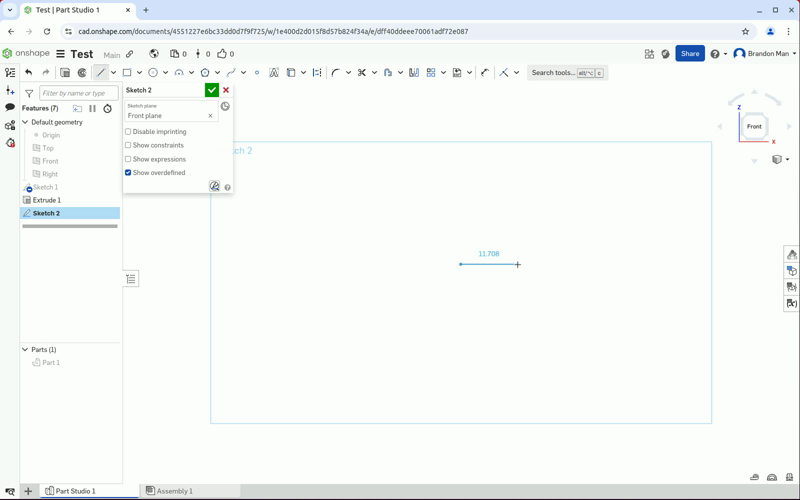
key_down(shift)
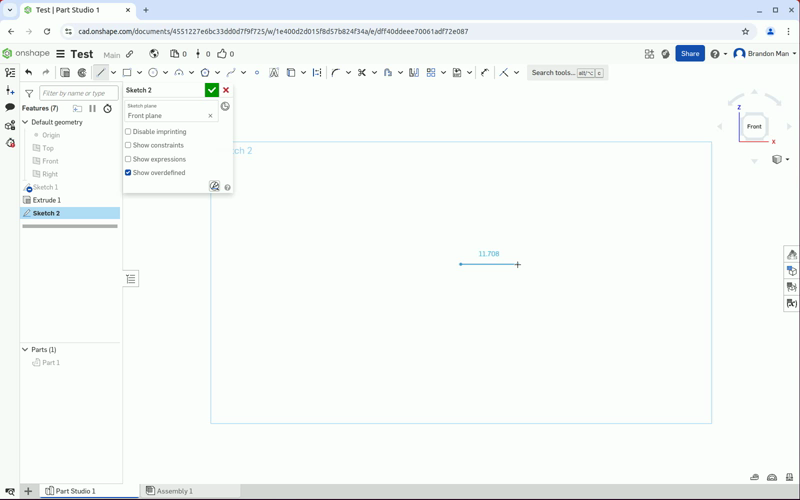
mouse_move(547, 264)
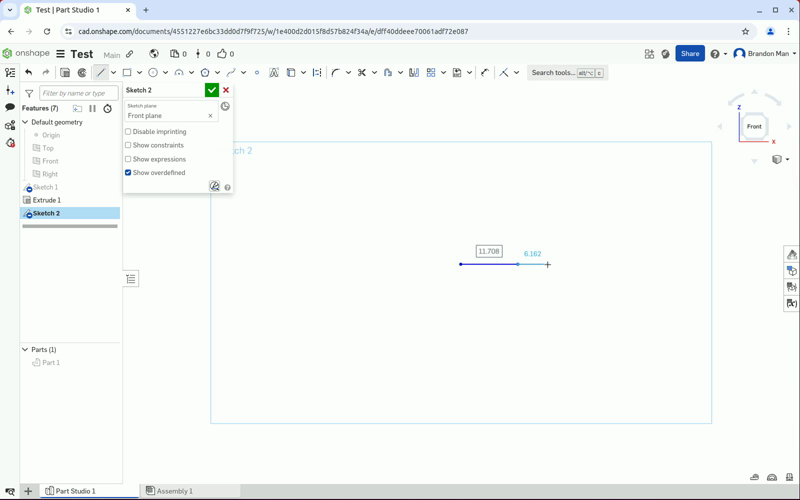
mouse_move(517, 249)
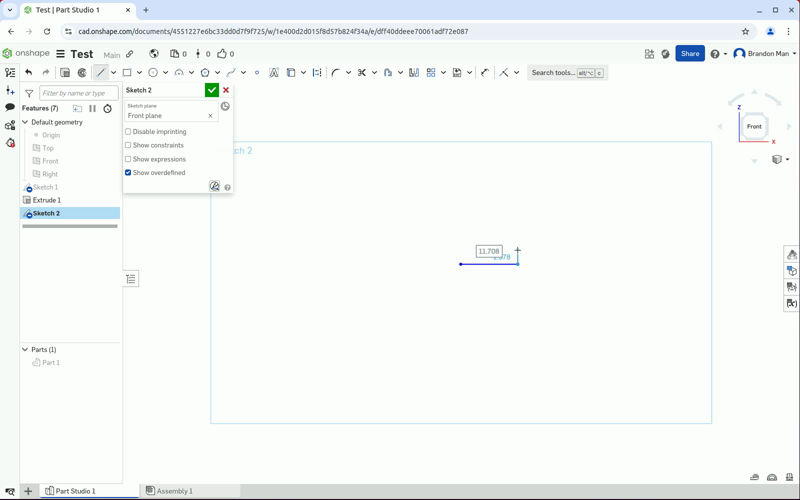
click(517, 249)
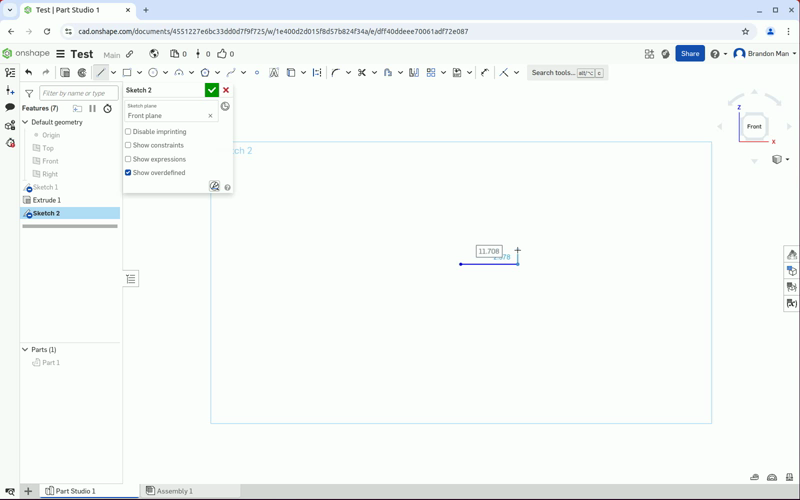
key_up(shift)
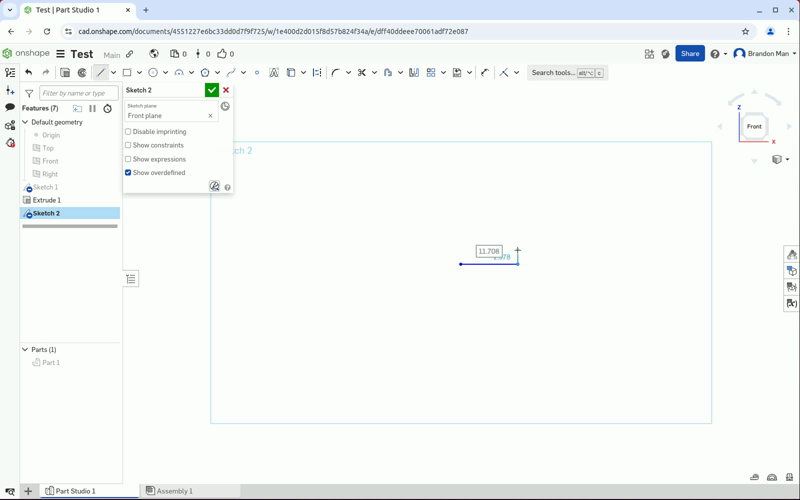
key_down(shift)
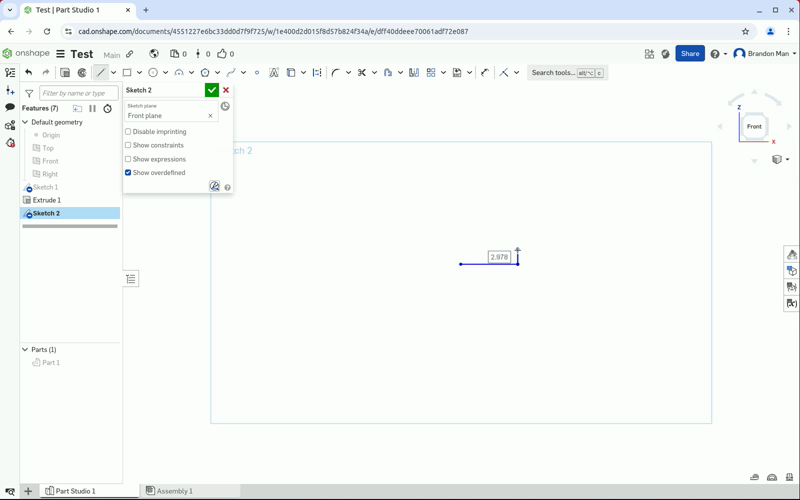
mouse_move(547, 249)
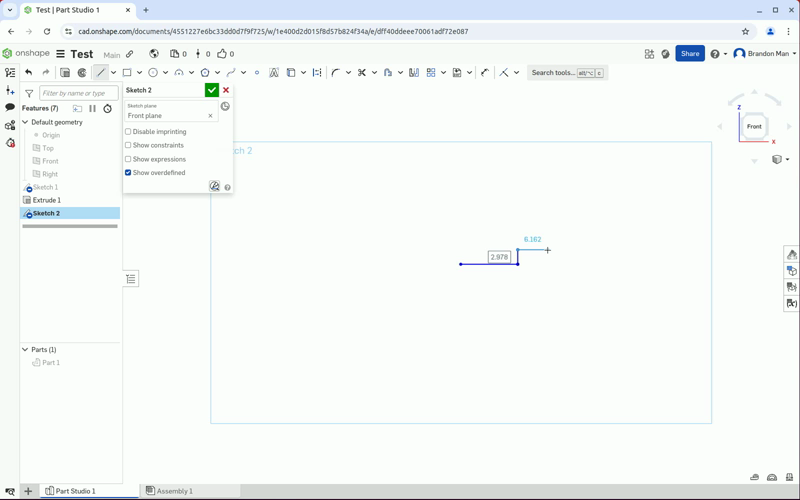
mouse_move(486, 226)
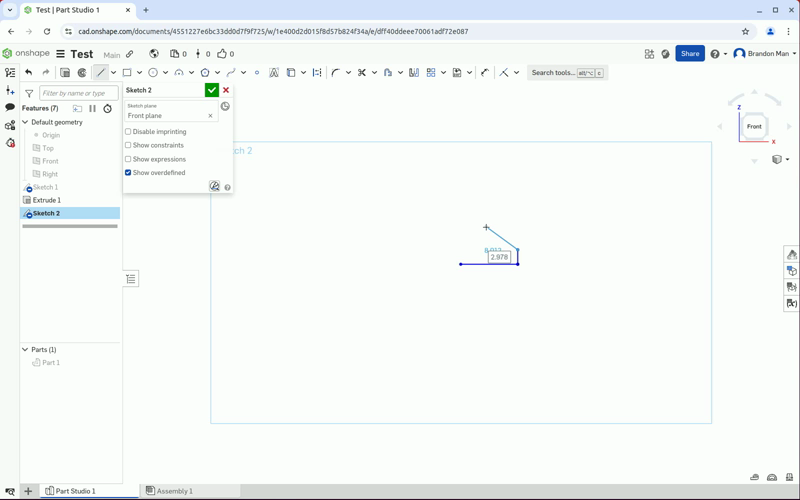
click(486, 226)
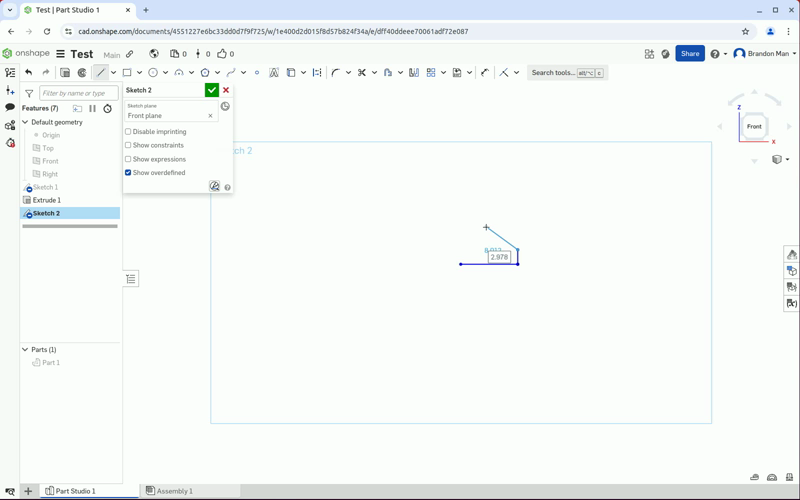
key_up(shift)
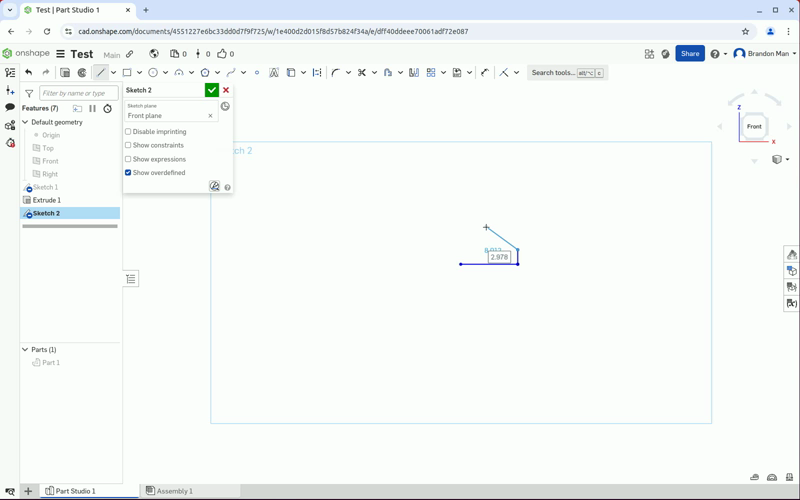
key_down(shift)
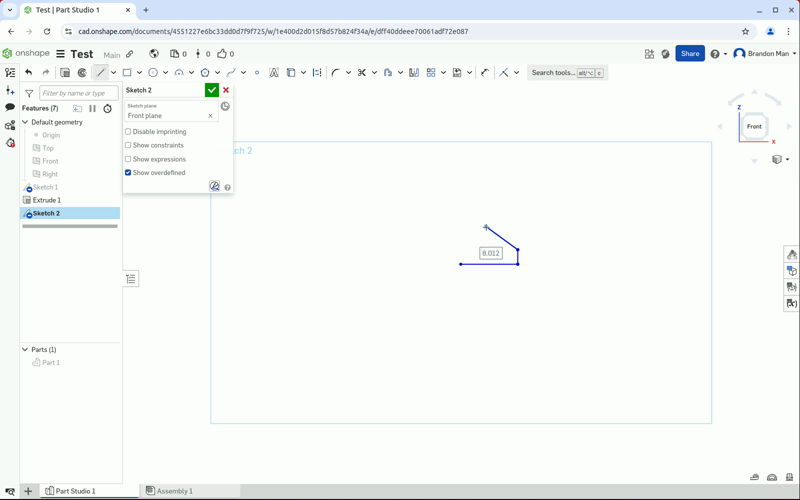
mouse_move(516, 226)
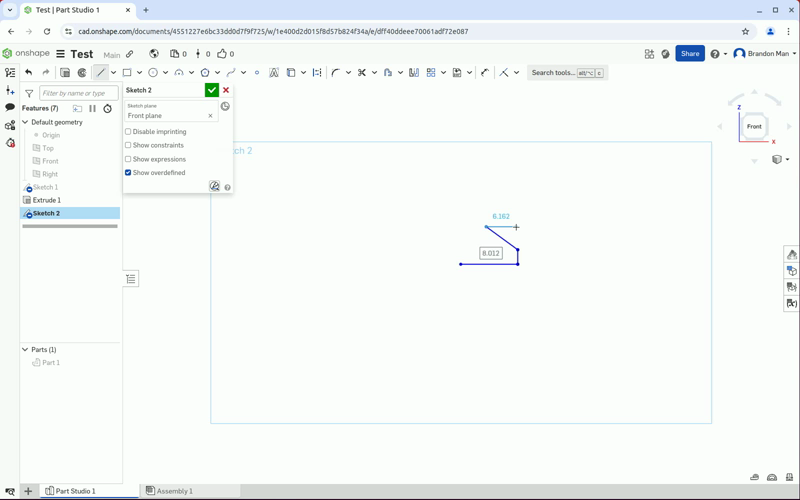
mouse_move(460, 226)
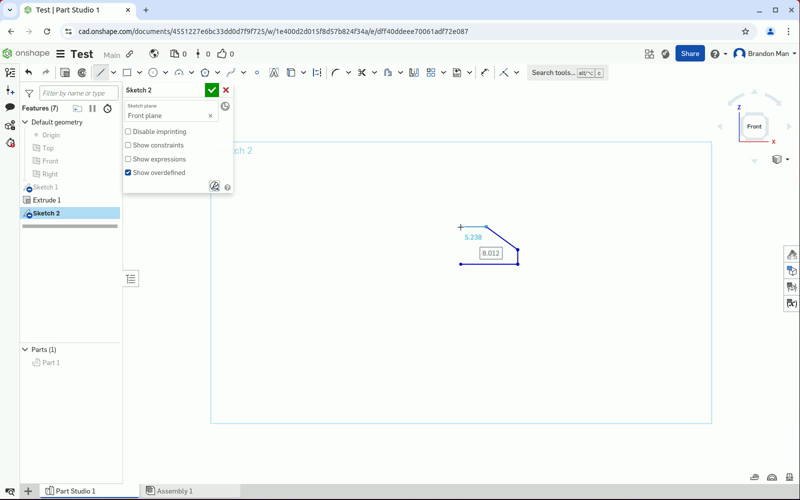
click(460, 226)
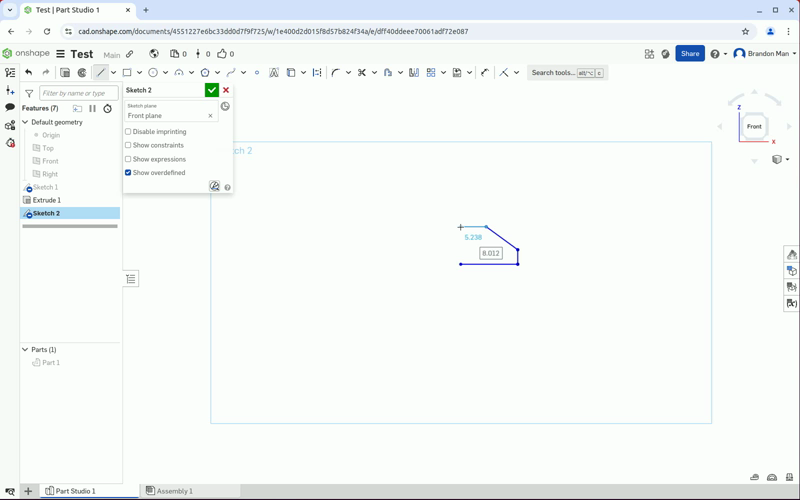
key_up(shift)
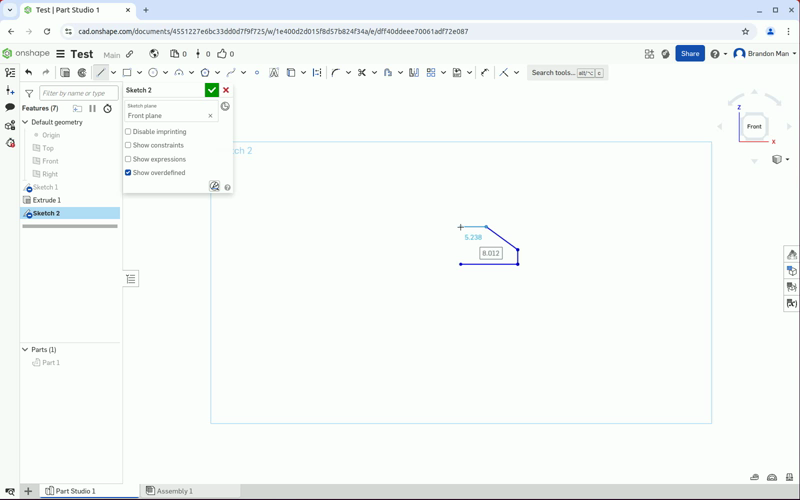
mouse_move(490, 226)
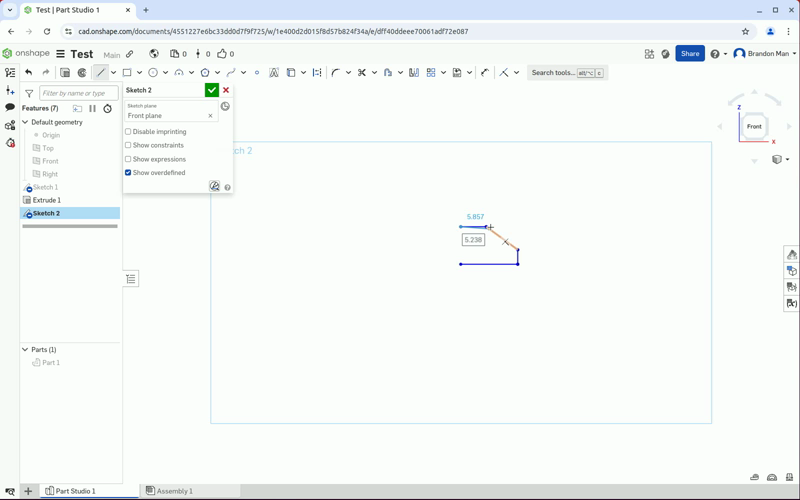
key_down(shift)
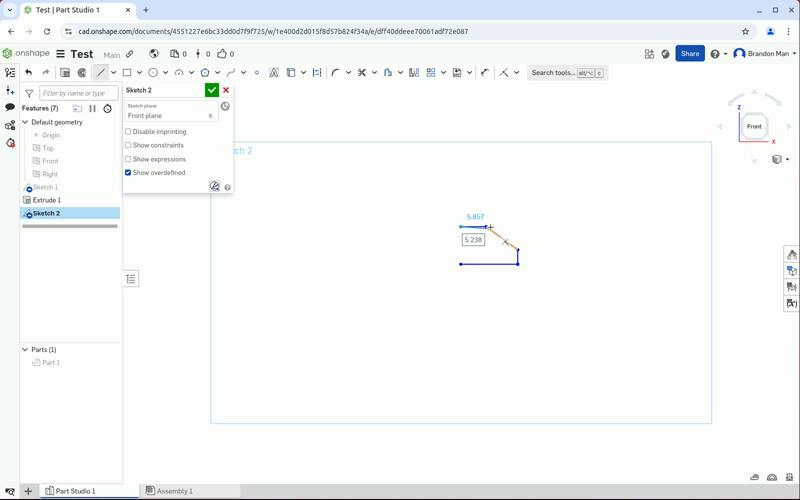
mouse_move(460, 264)
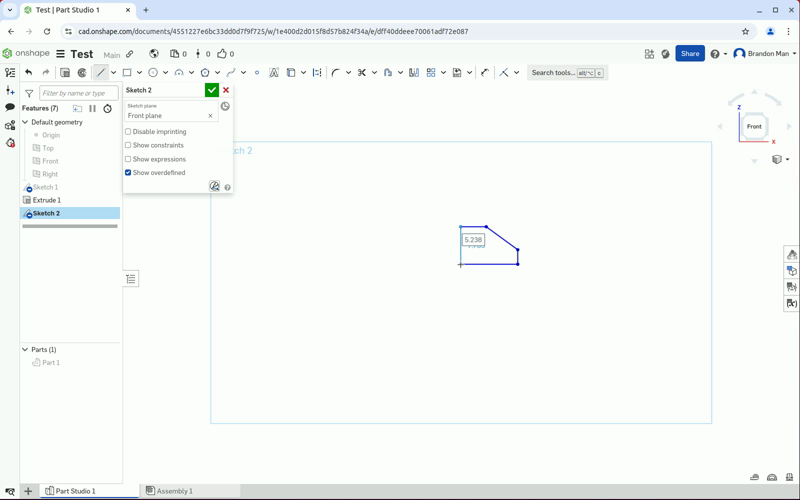
key_up(shift)
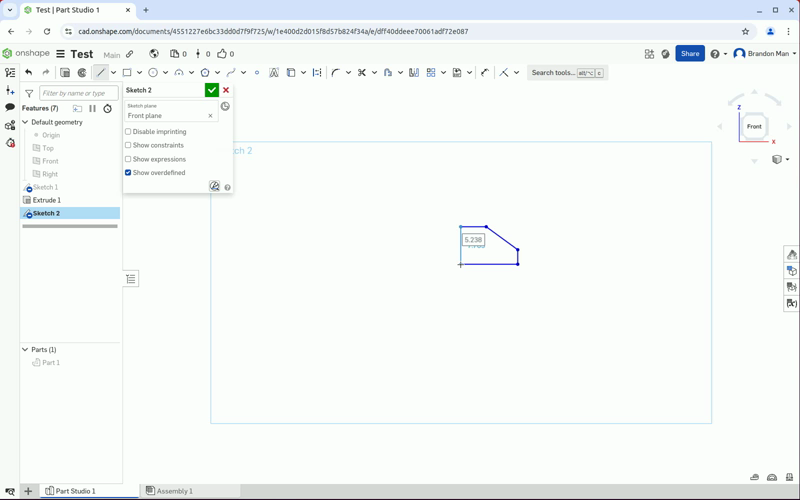
click(460, 264)
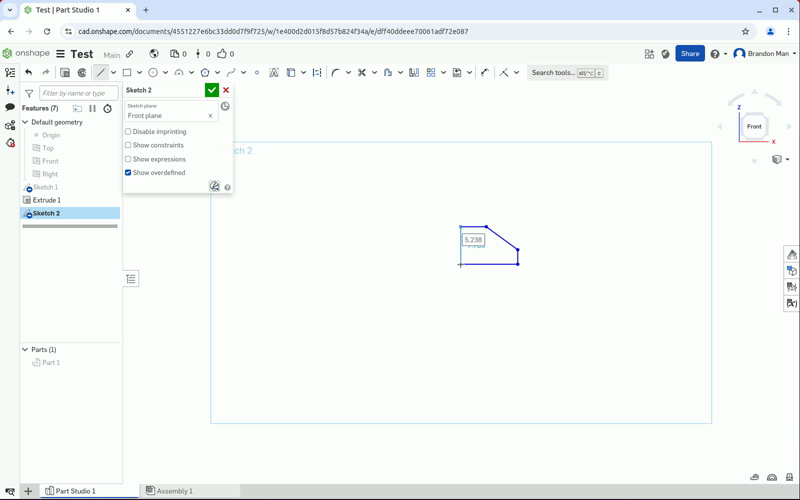
key(esc)
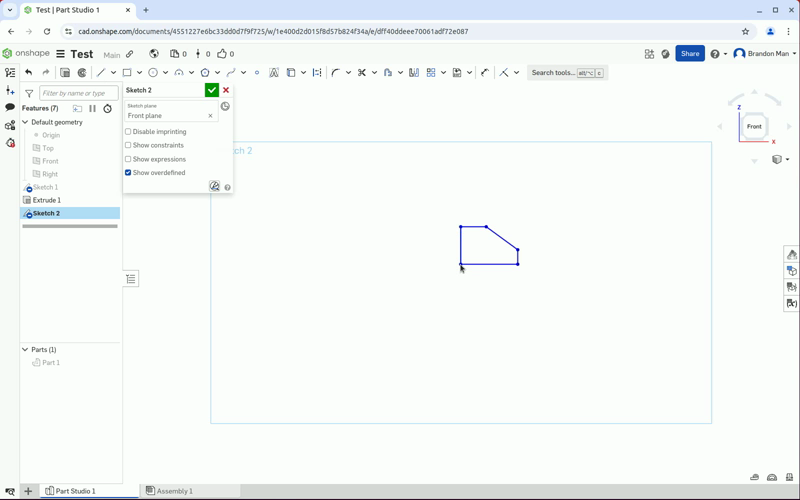
mouse_move(483, 258)
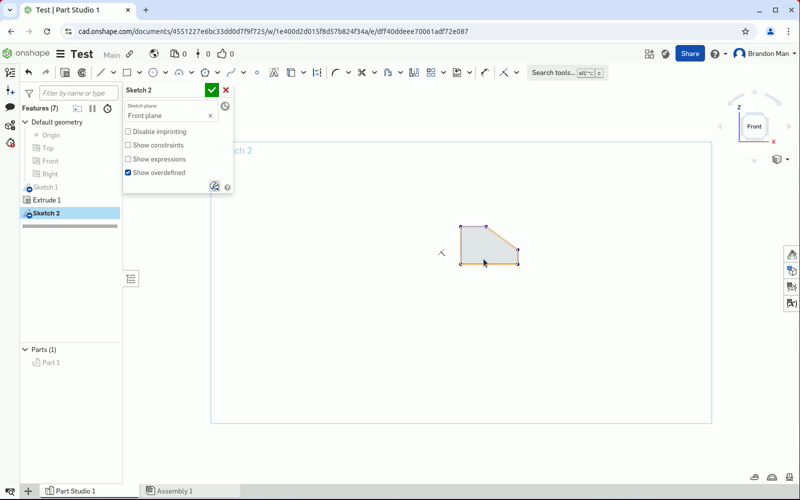
scroll(6)
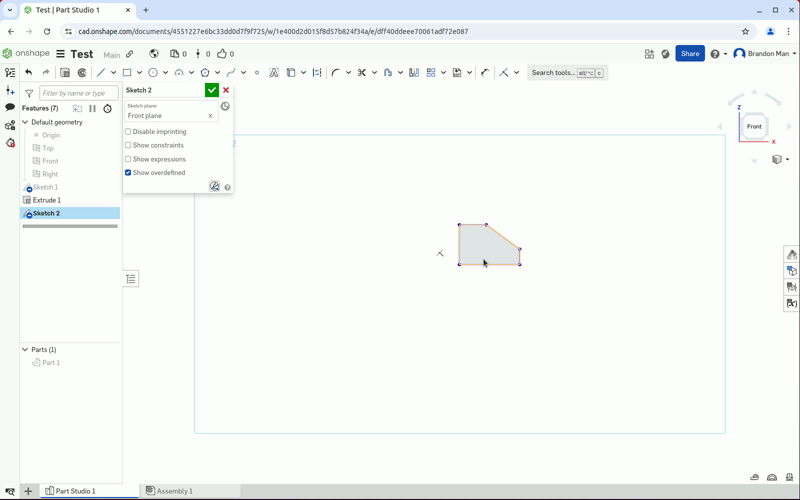
scroll(6)
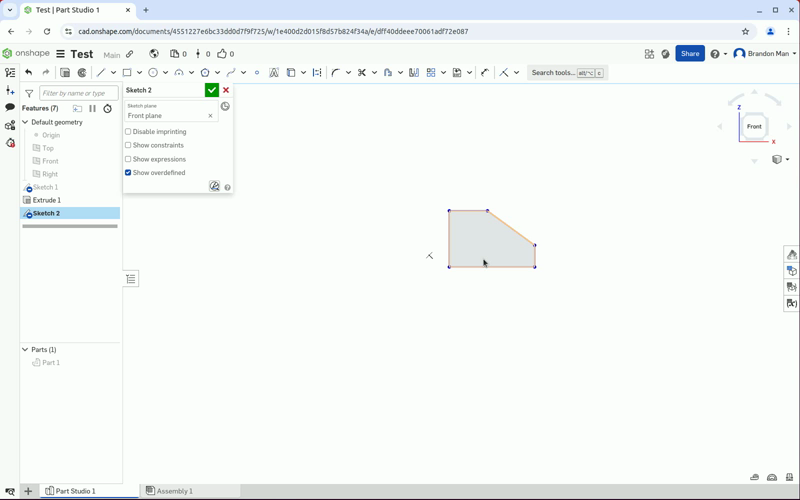
scroll(6)
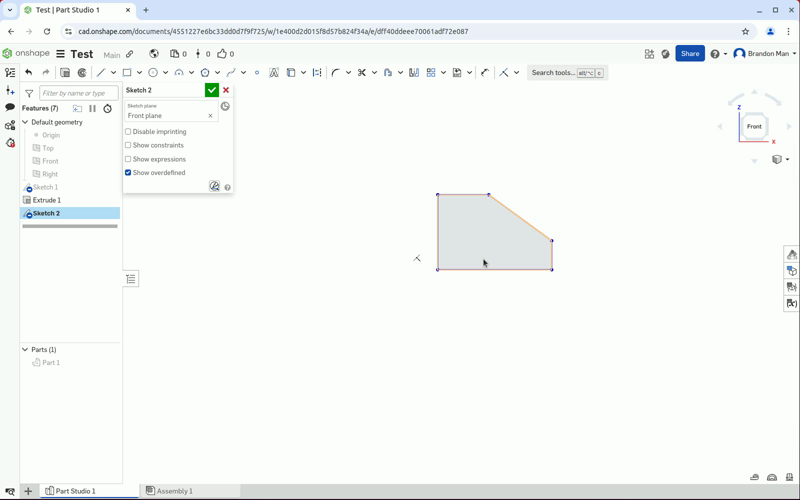
scroll(6)
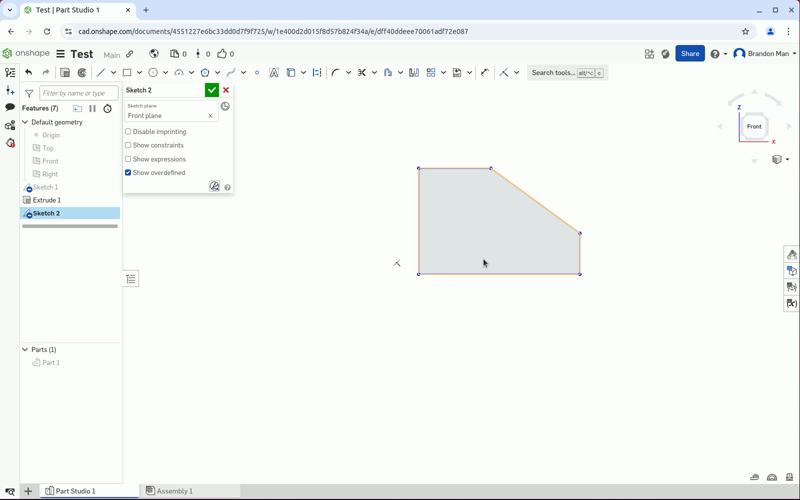
scroll(6)
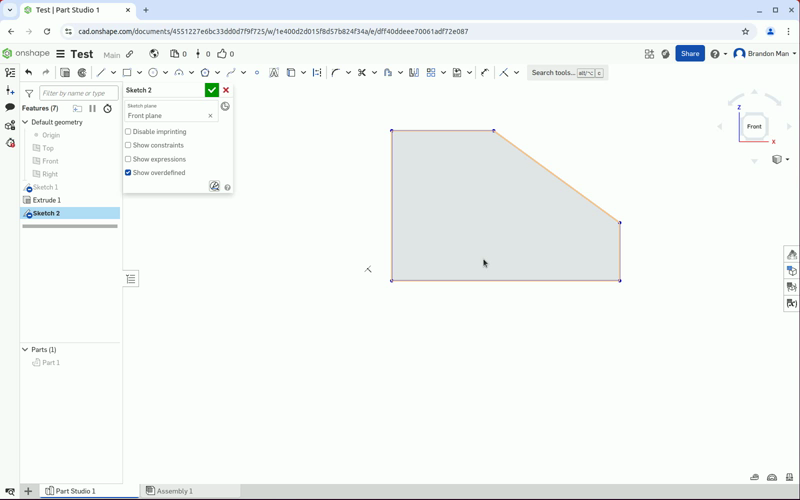
scroll(6)
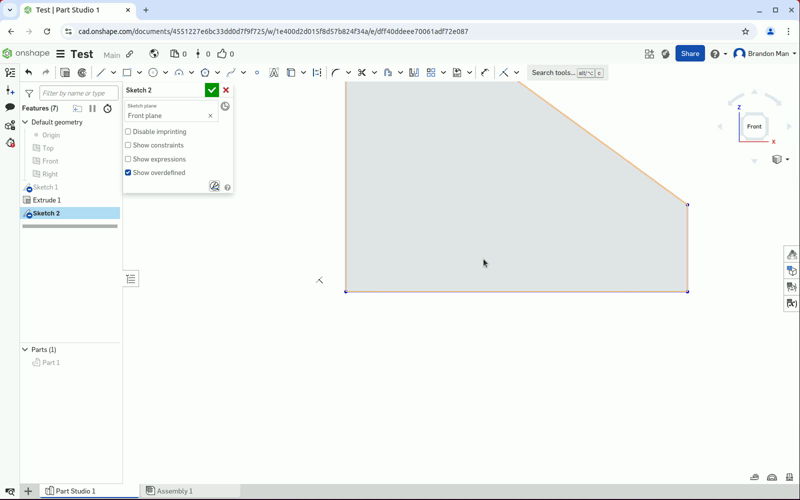
scroll(6)
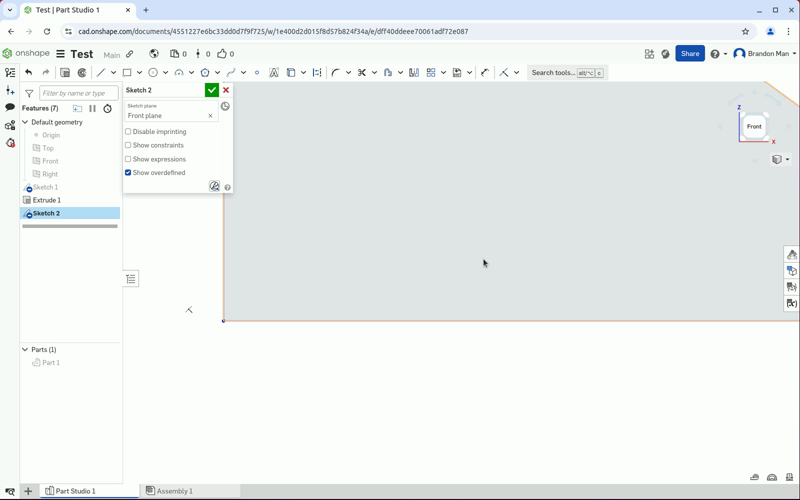
click(483, 258)
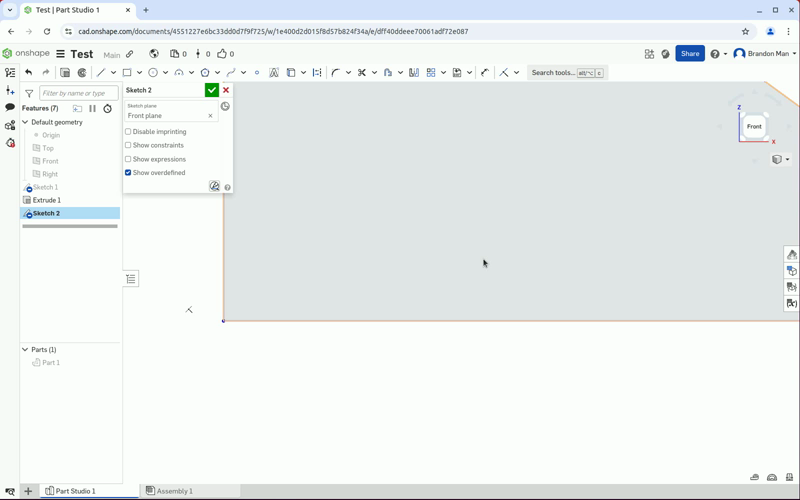
scroll(-6)
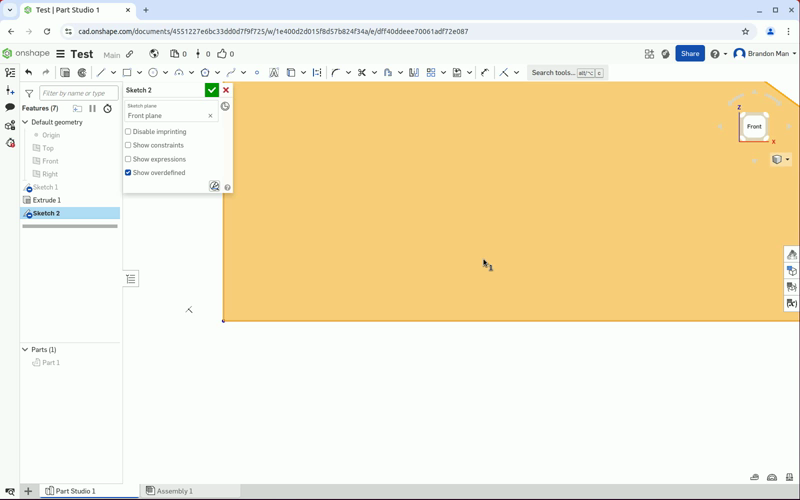
scroll(-6)
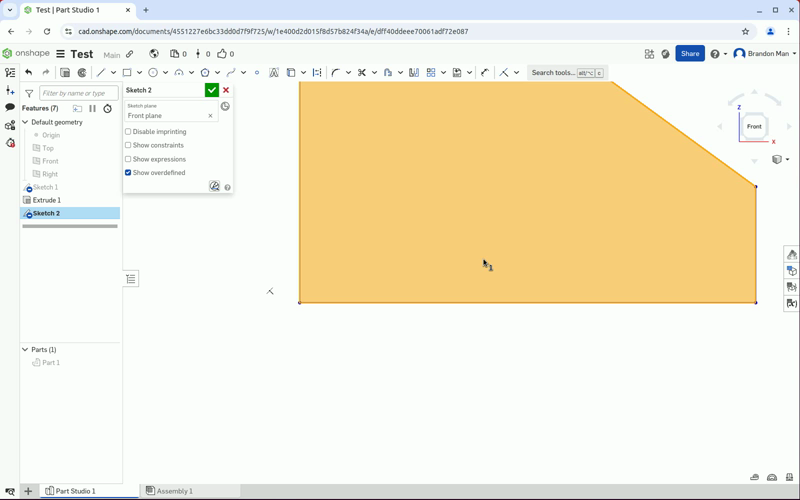
scroll(-6)
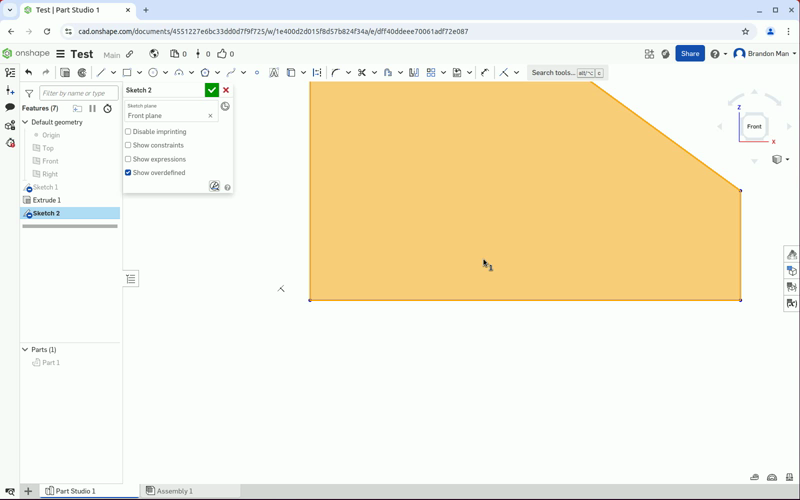
scroll(-6)
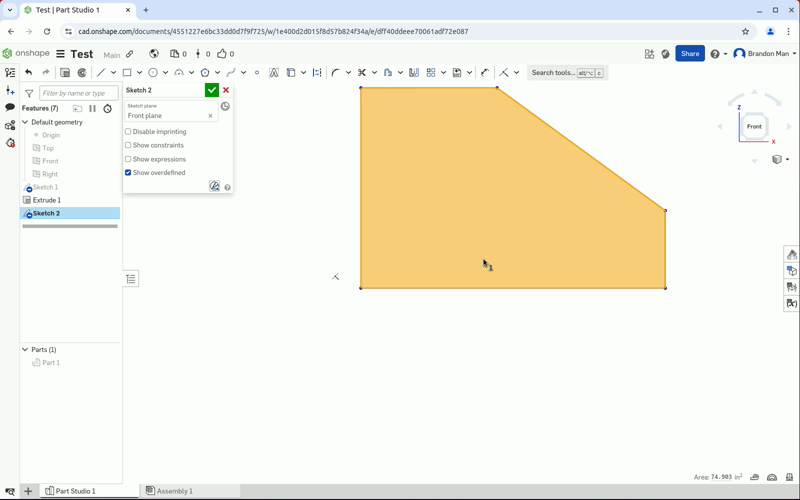
scroll(-6)
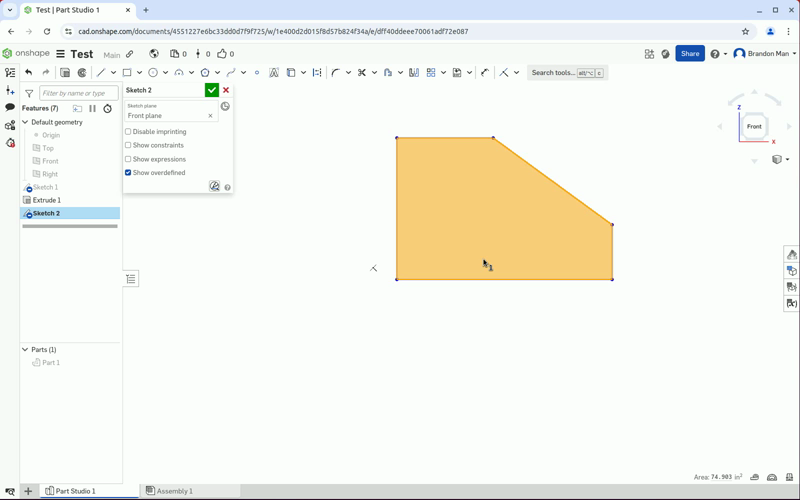
scroll(-6)
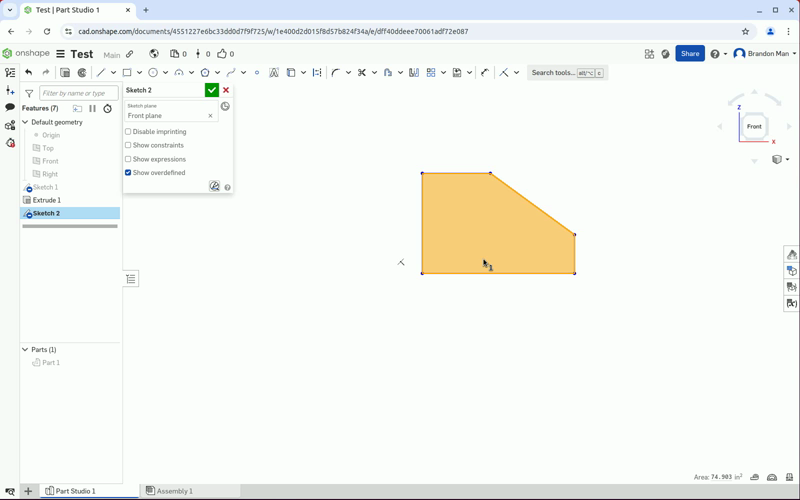
scroll(-6)
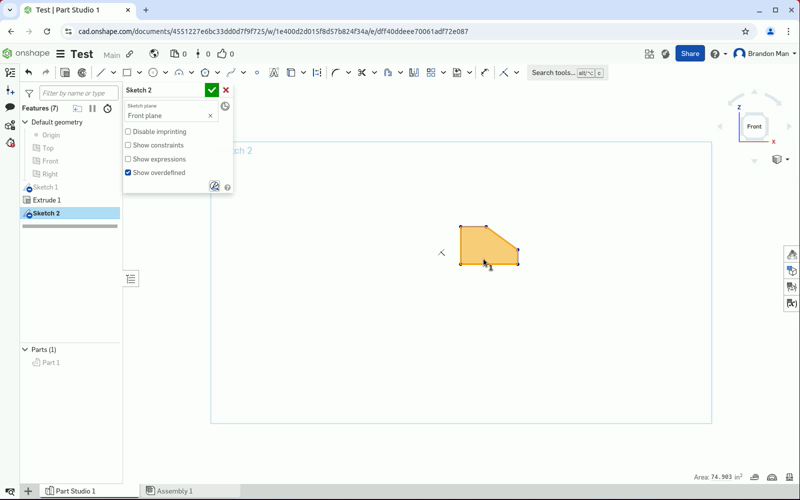
mouse_move(73, 352)
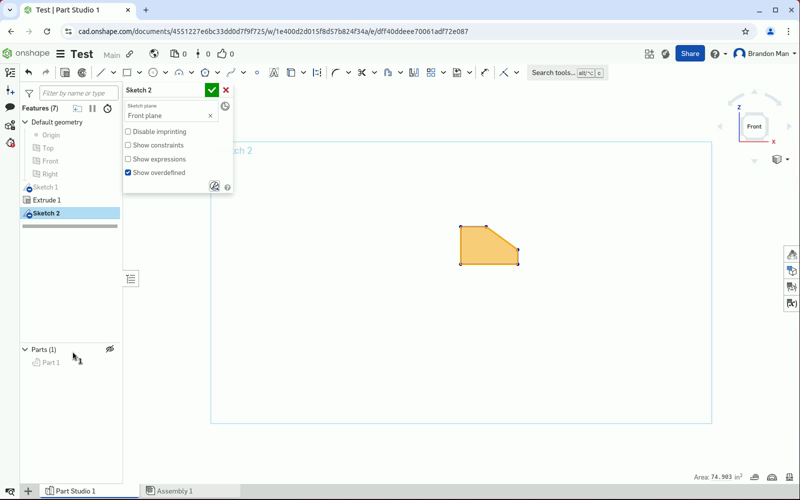
key(shift+y)
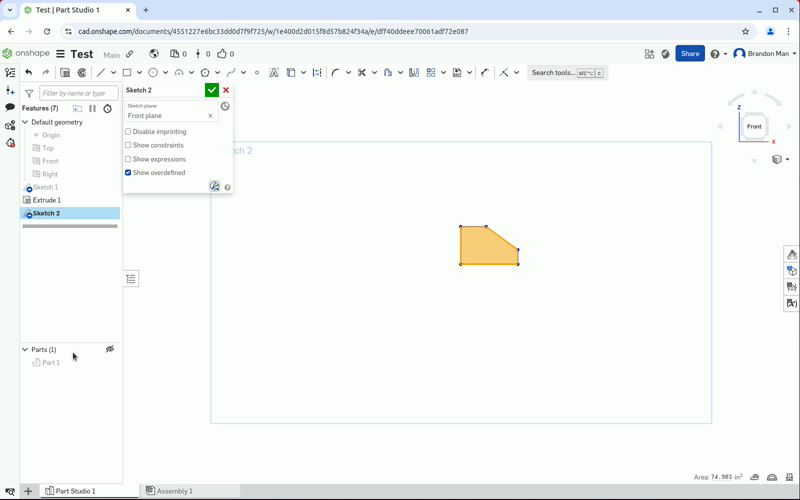
key(shift+e)
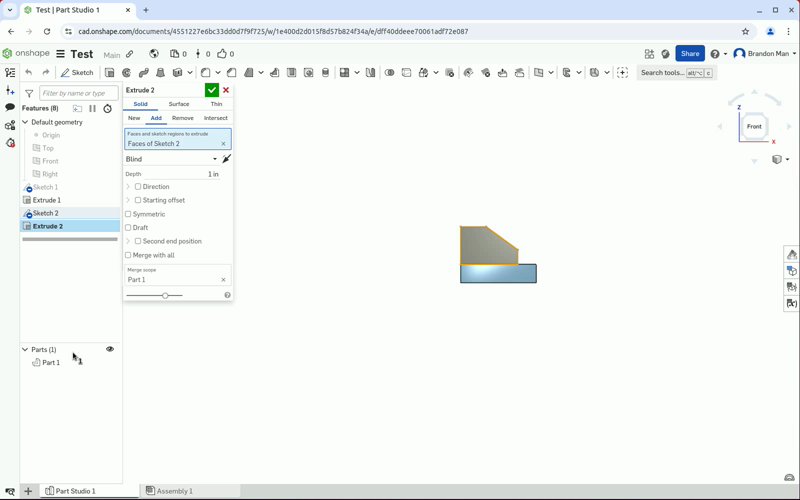
mouse_move(143, 106)
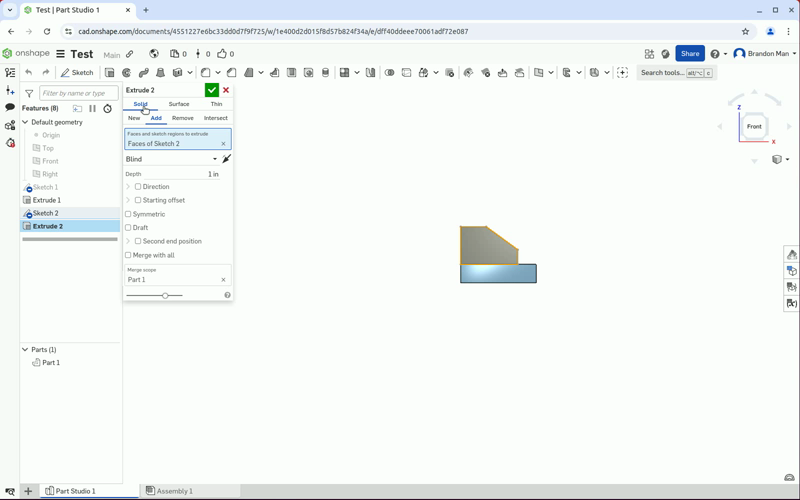
click(143, 106)
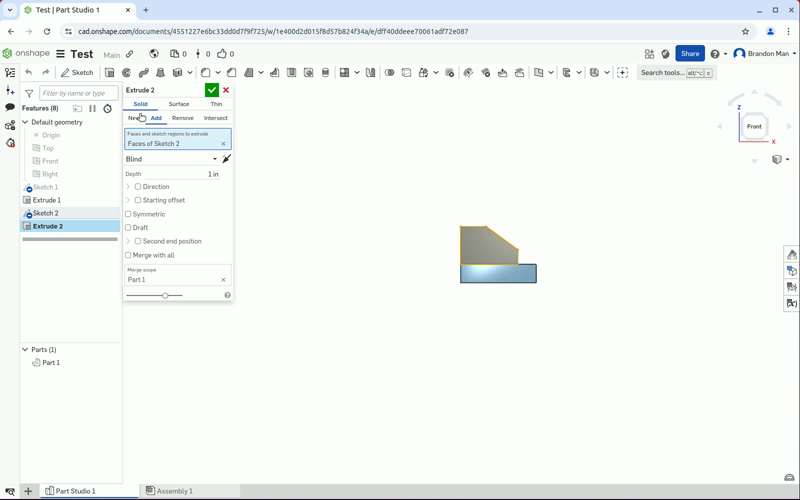
mouse_move(137, 120)
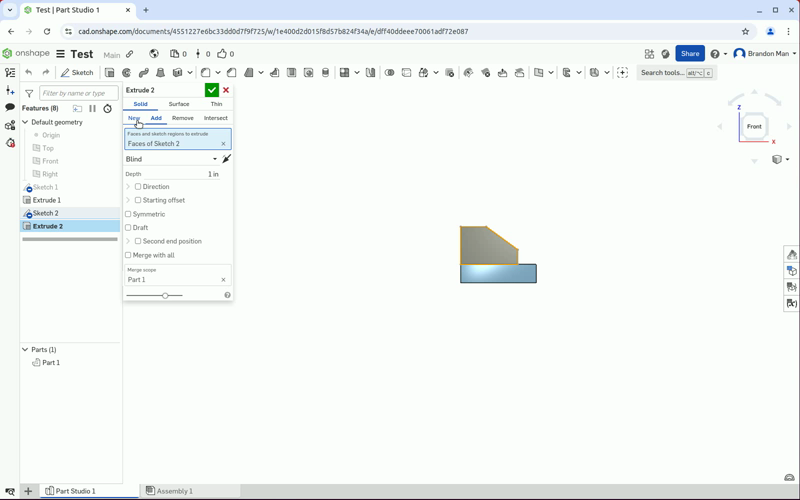
click(137, 120)
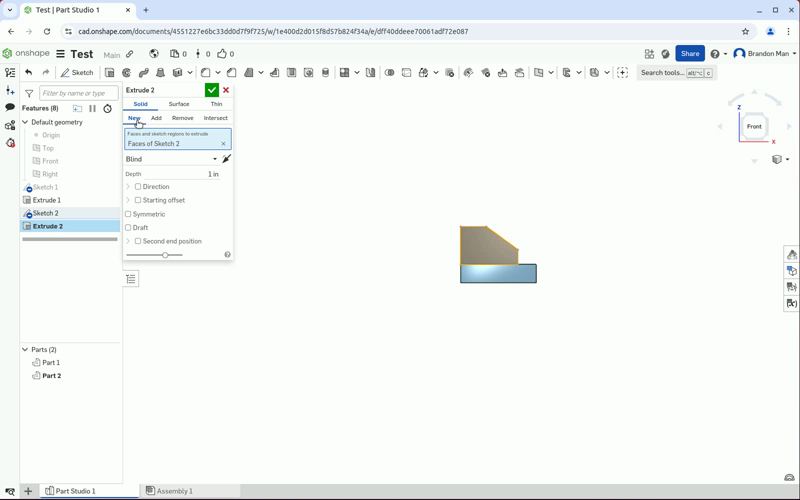
key(tab, 4)
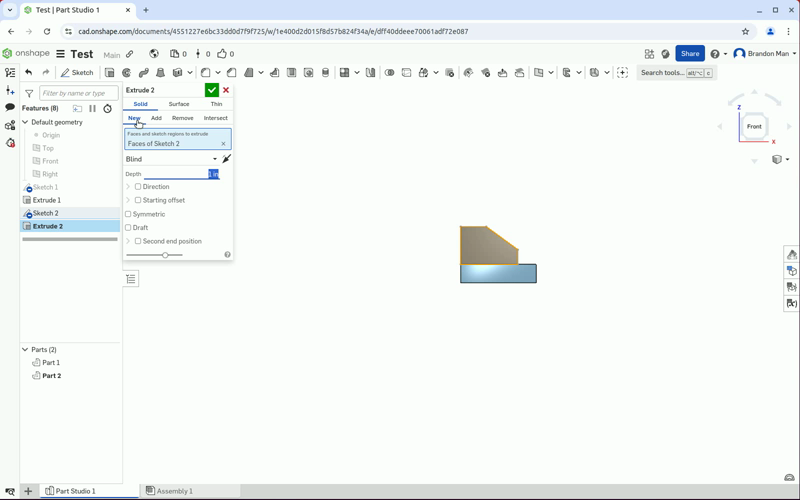
text(15.405)
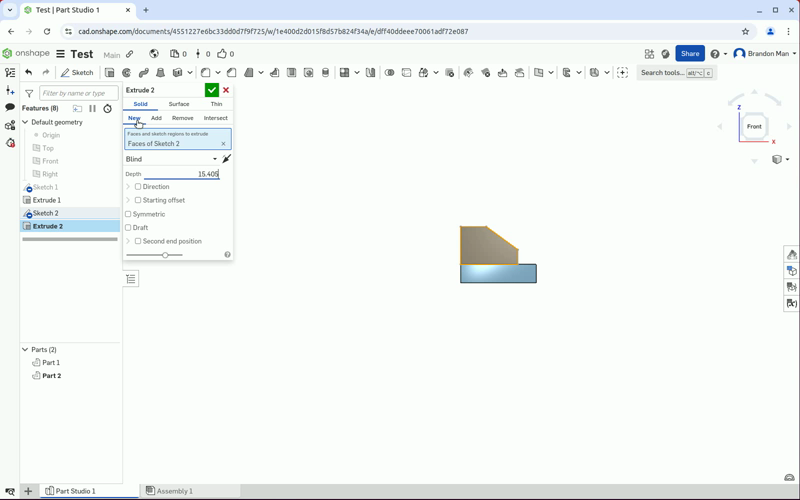
key(enter)
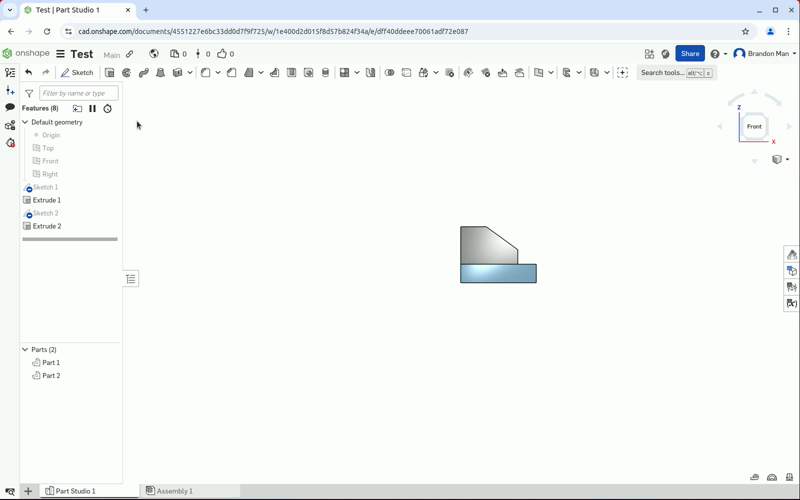
key(shift+h)
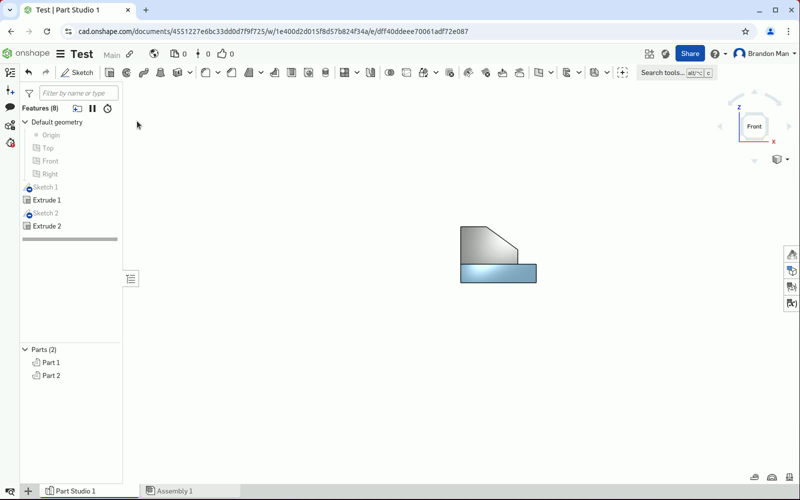
key(shift+h)
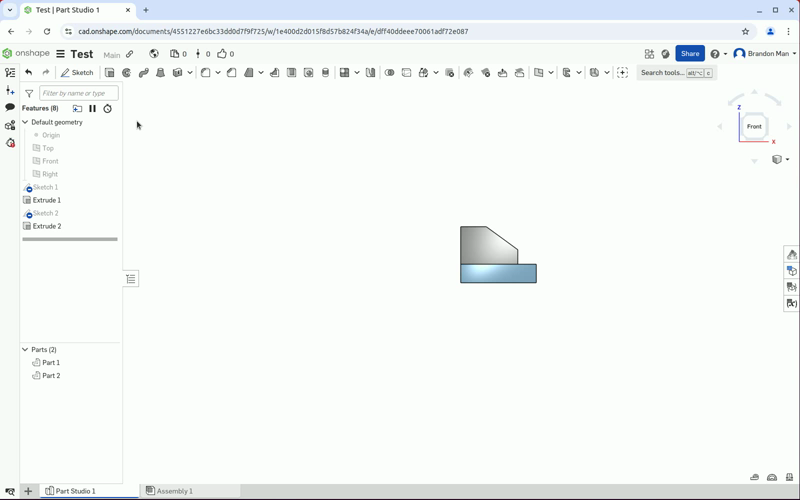
mouse_move(73, 189)
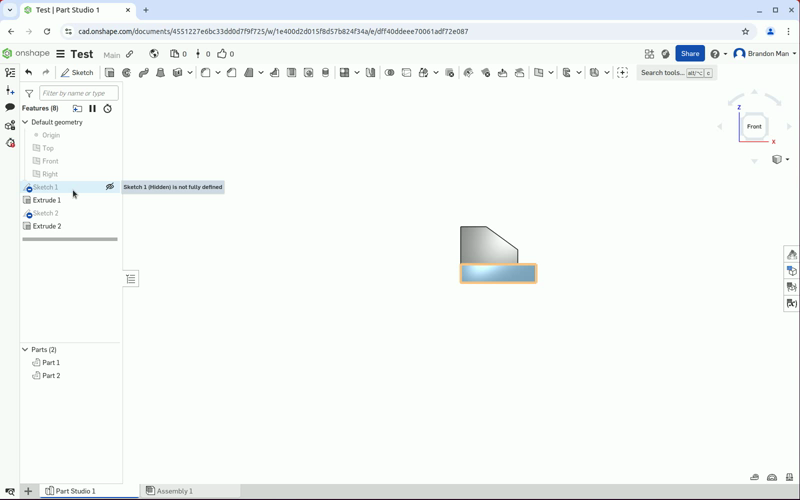
click(73, 189)
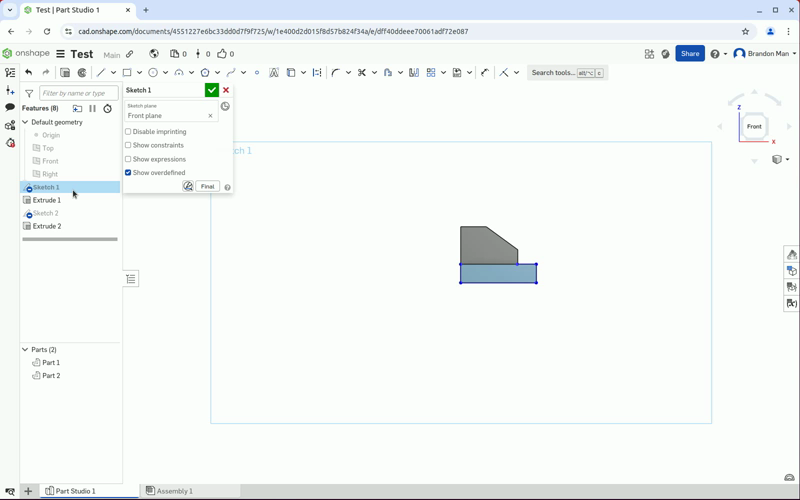
mouse_move(229, 92)
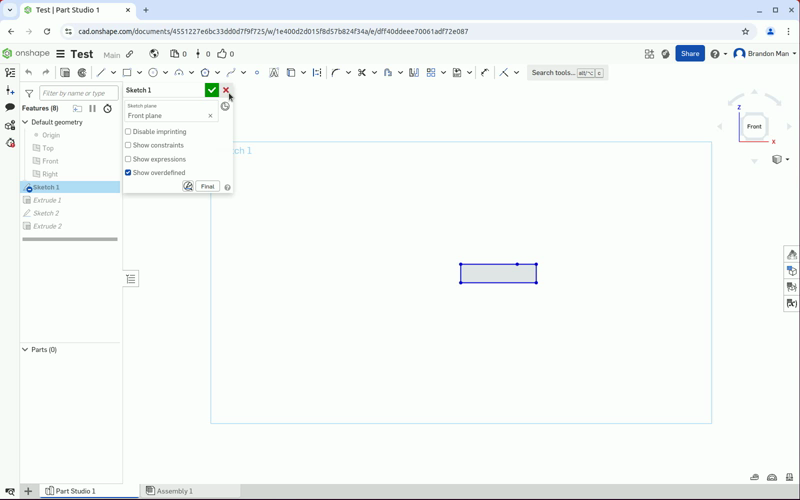
click(229, 92)
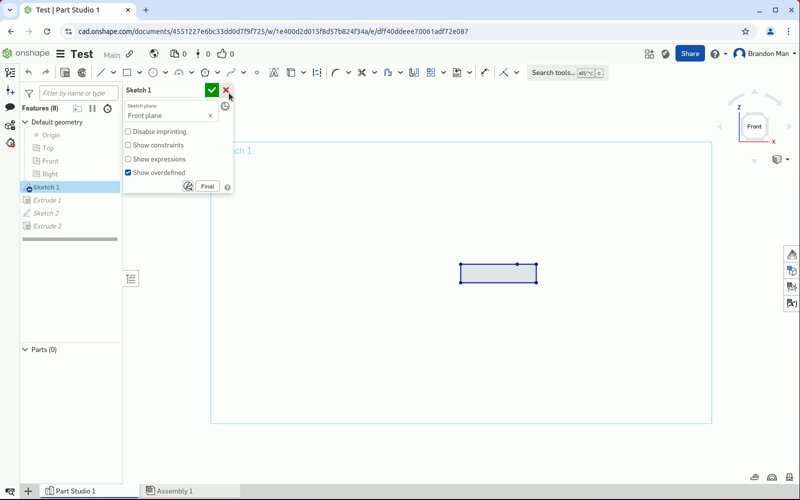
key(shift+s)
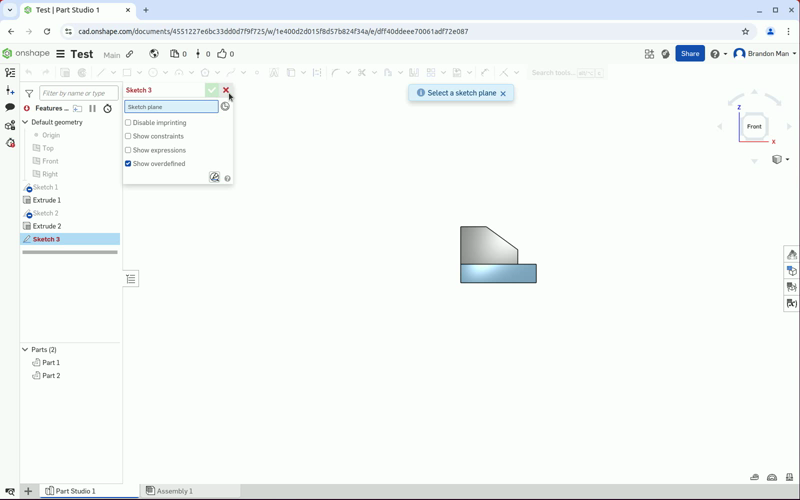
mouse_move(73, 163)
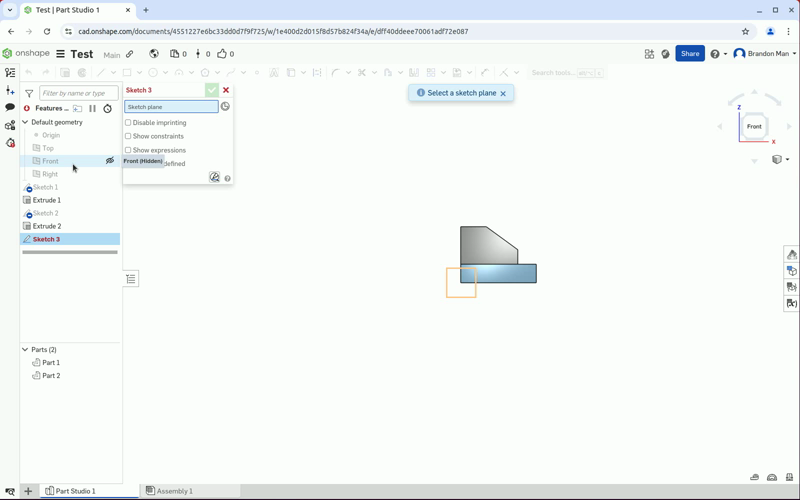
click(73, 163)
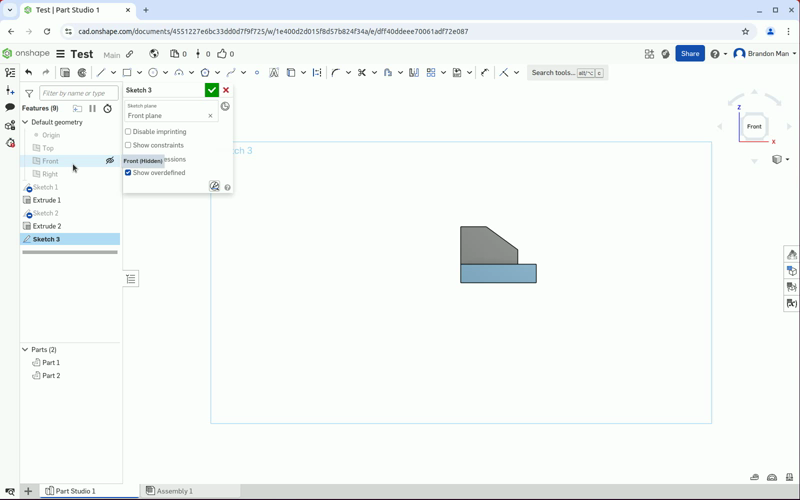
mouse_move(73, 352)
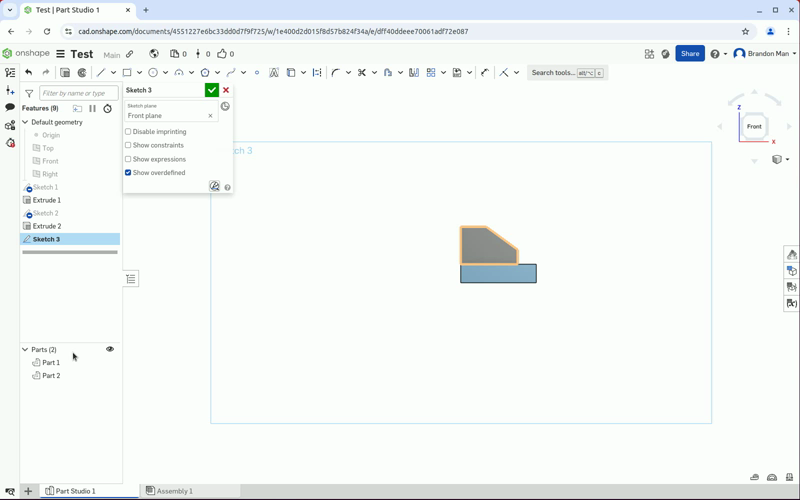
key(y)
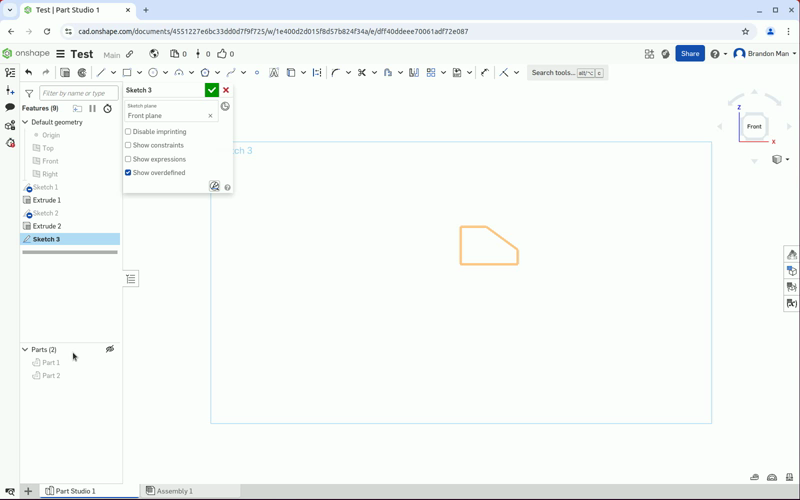
key(l)
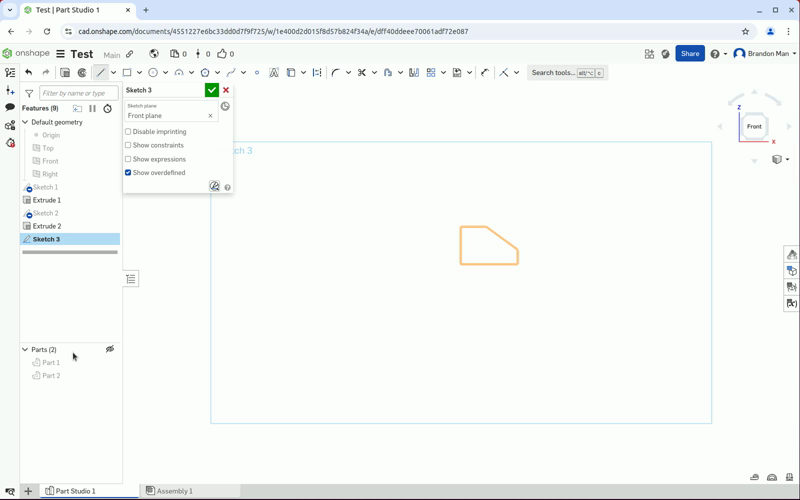
key_down(shift)
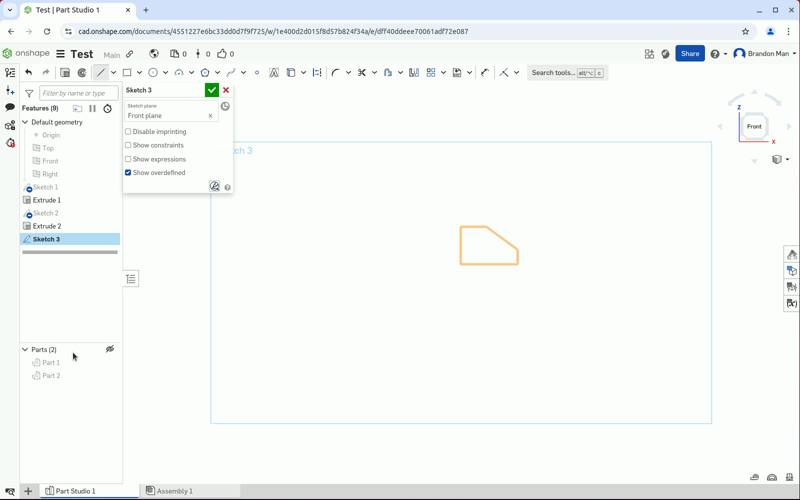
mouse_move(516, 264)
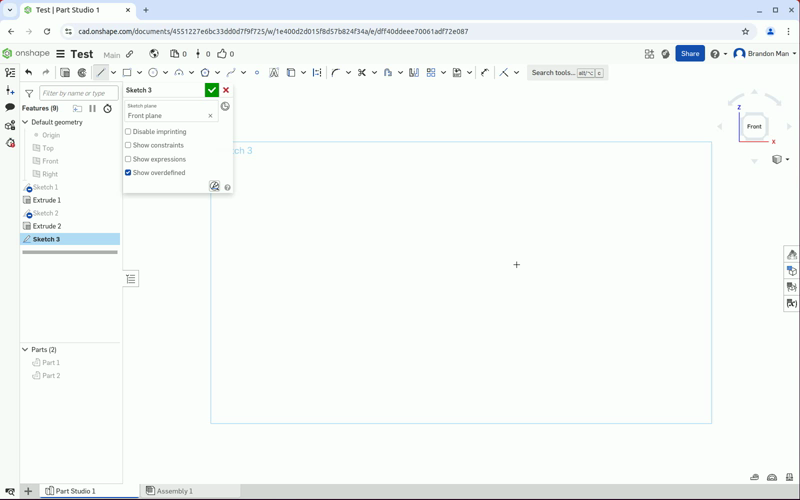
click(516, 264)
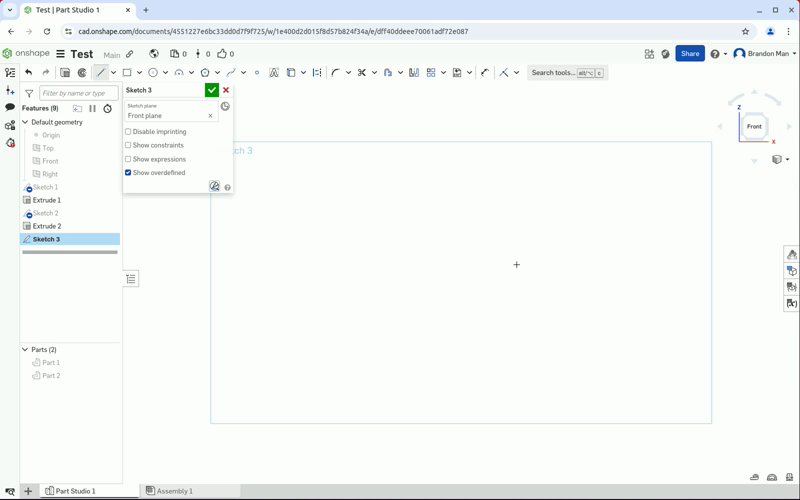
key_up(shift)
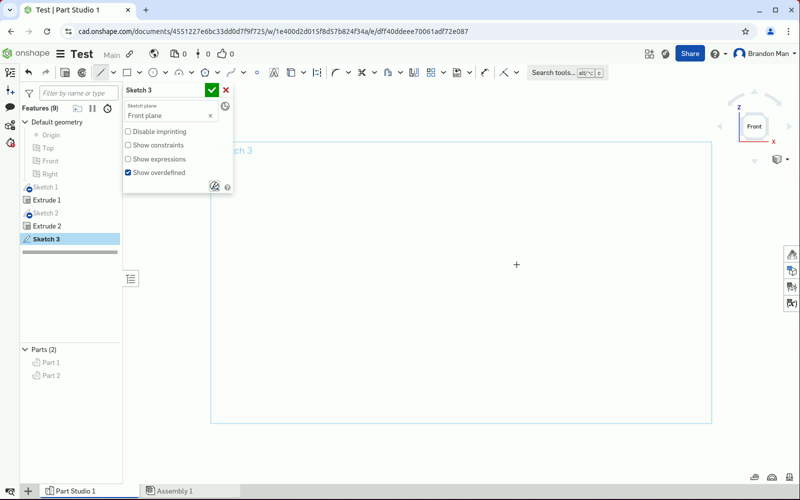
key_down(shift)
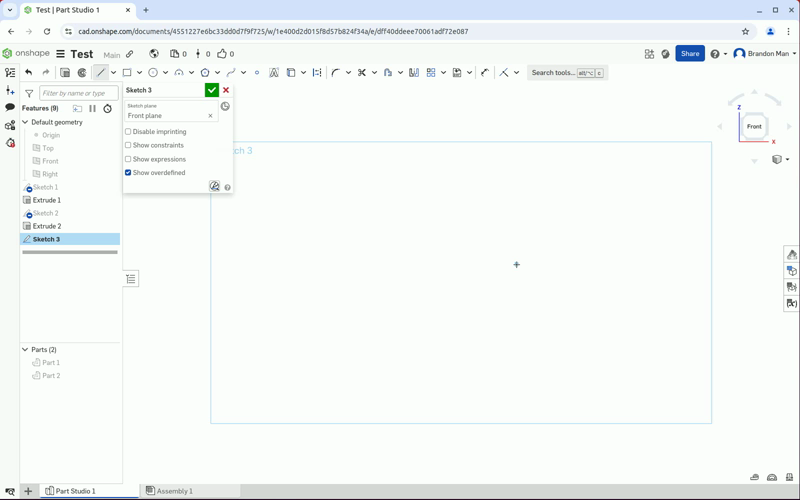
mouse_move(546, 264)
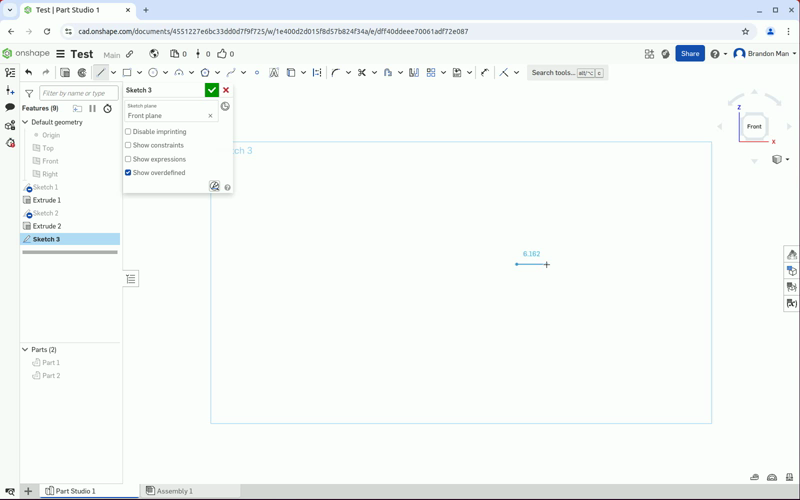
mouse_move(536, 264)
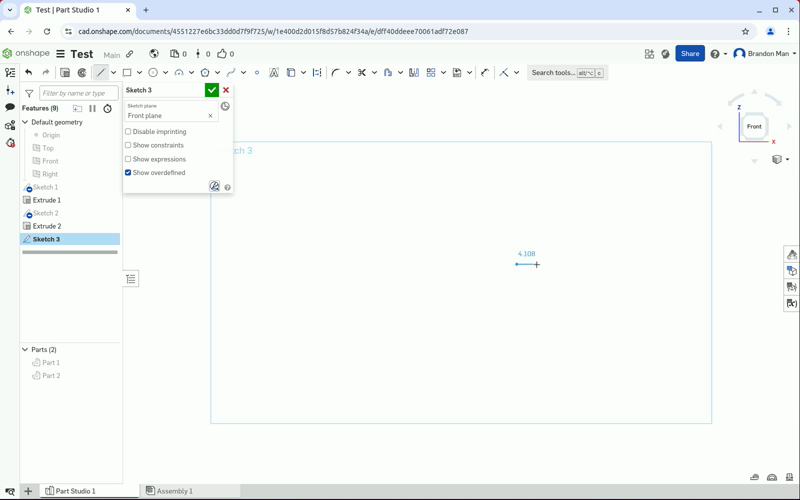
click(536, 264)
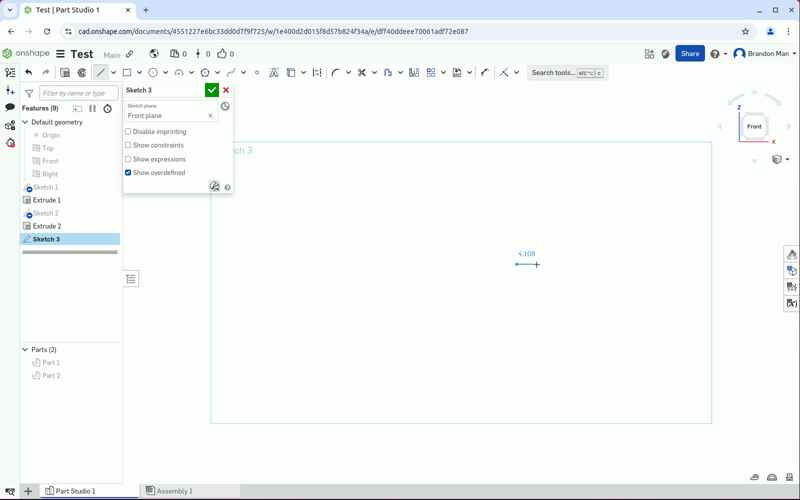
key_up(shift)
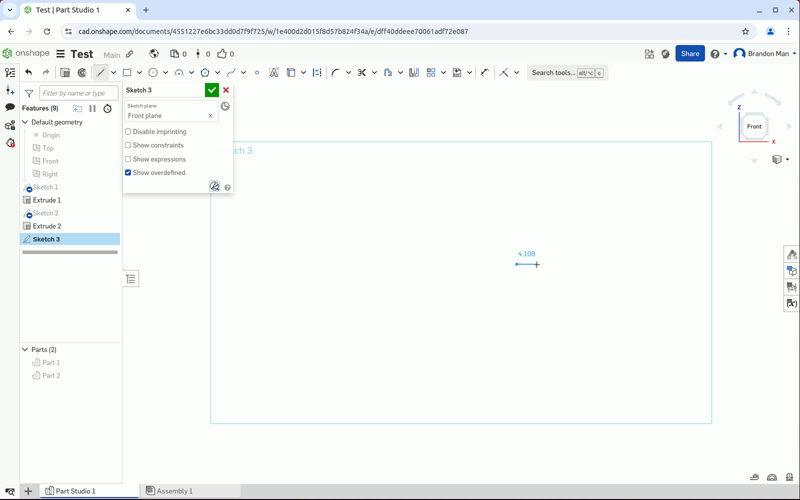
key_down(shift)
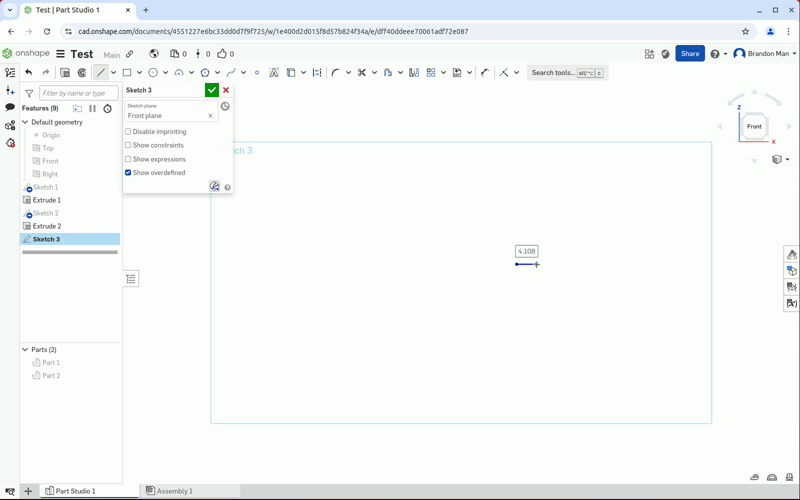
mouse_move(566, 264)
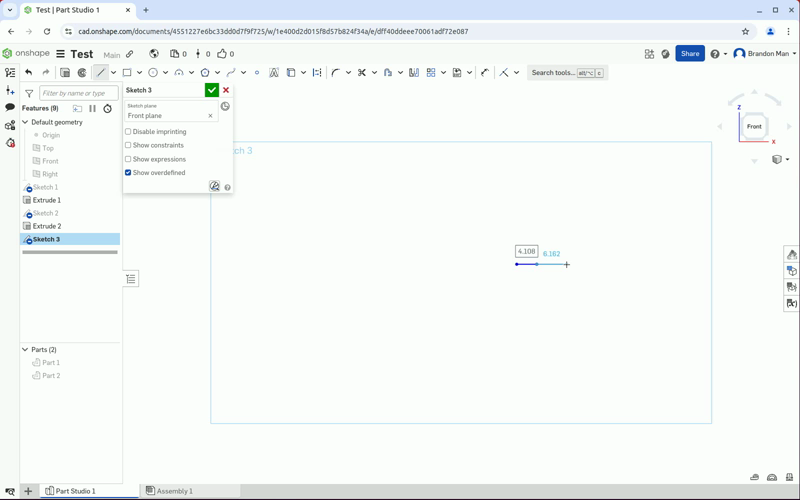
mouse_move(516, 249)
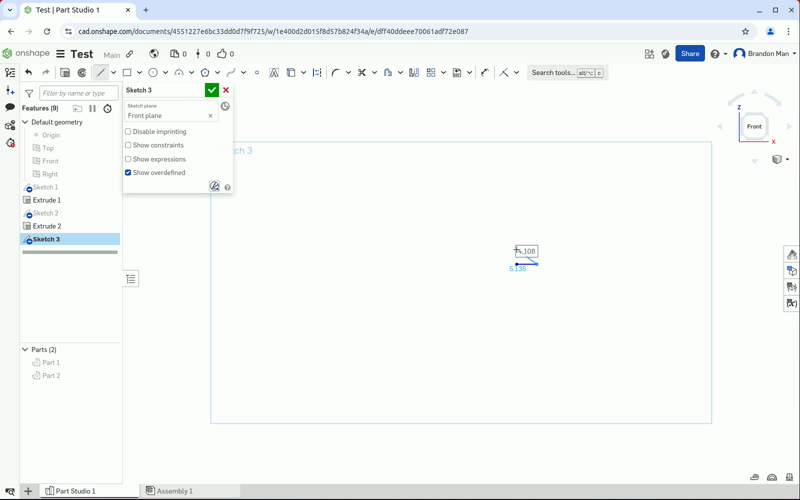
click(516, 249)
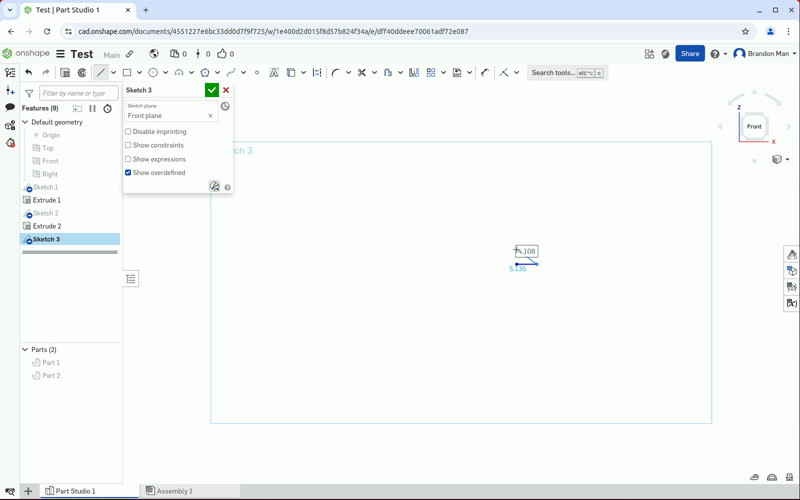
key_up(shift)
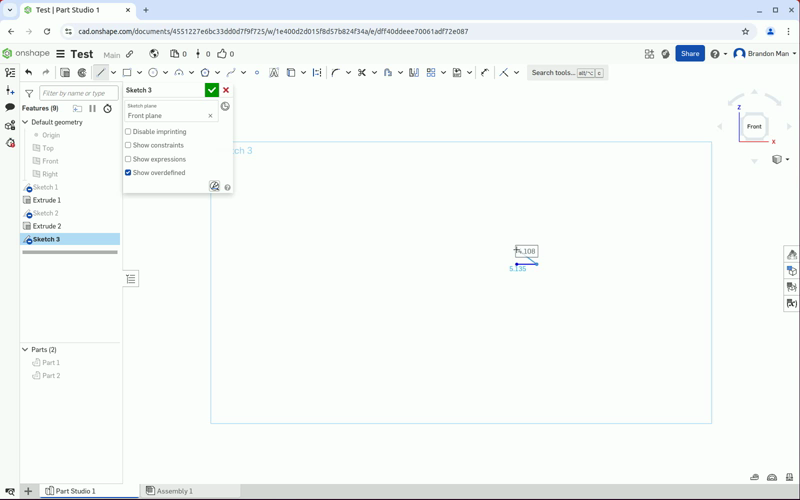
mouse_move(546, 249)
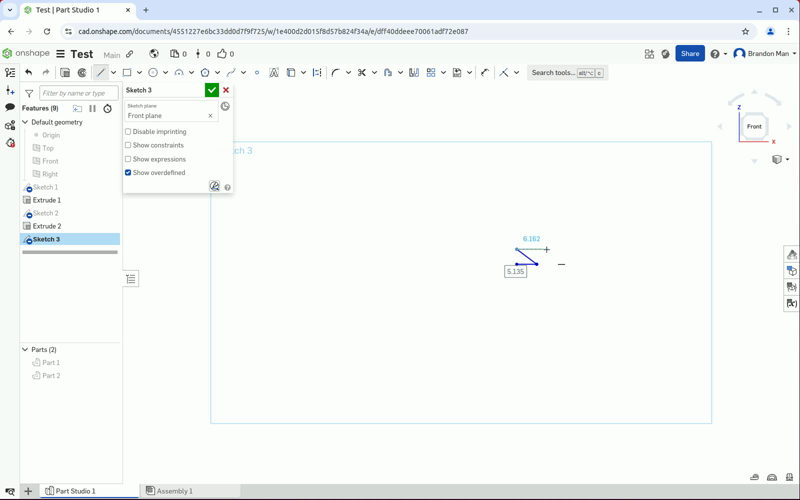
key_down(shift)
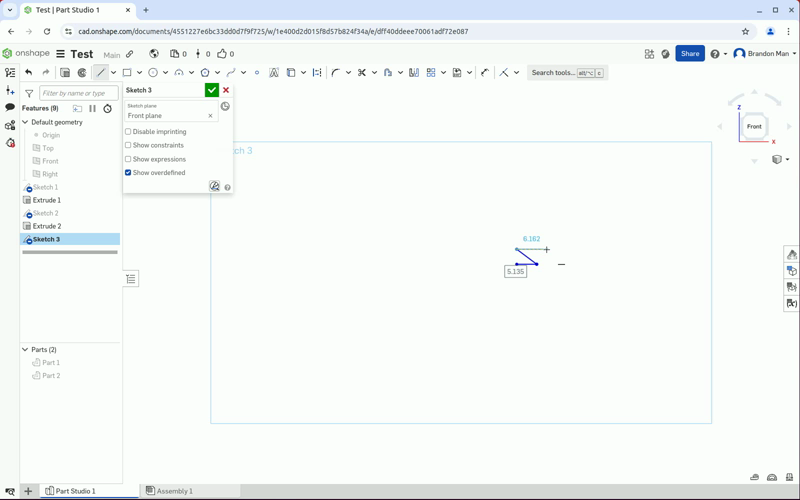
mouse_move(516, 264)
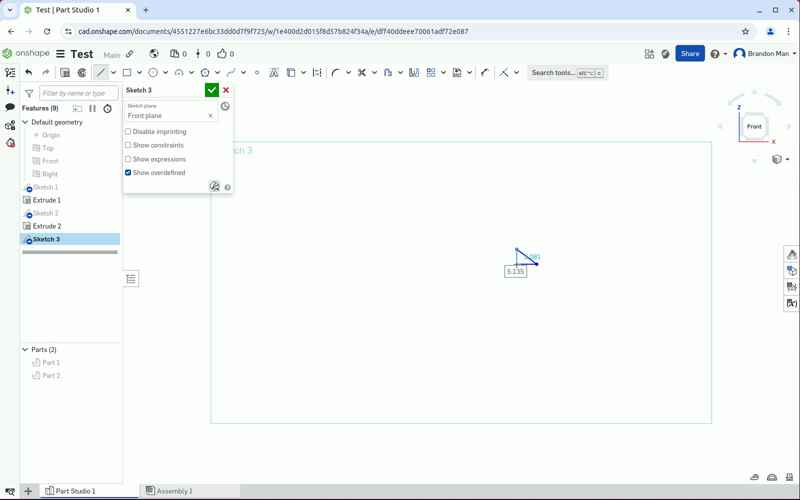
key_up(shift)
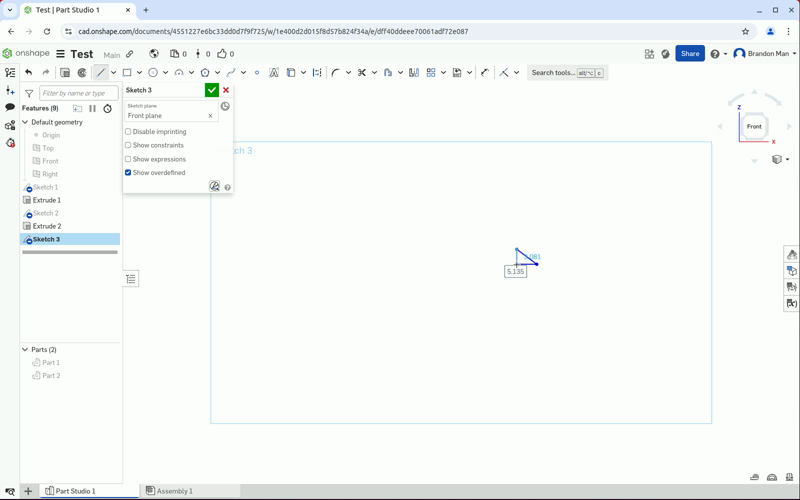
click(516, 264)
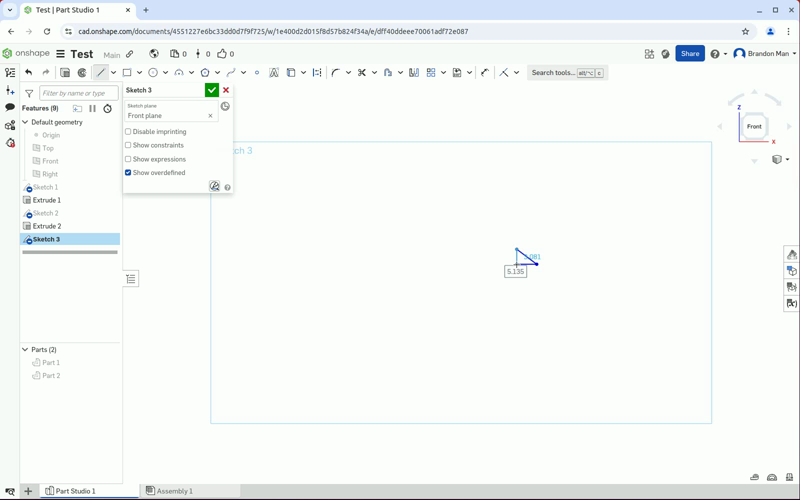
key(esc)
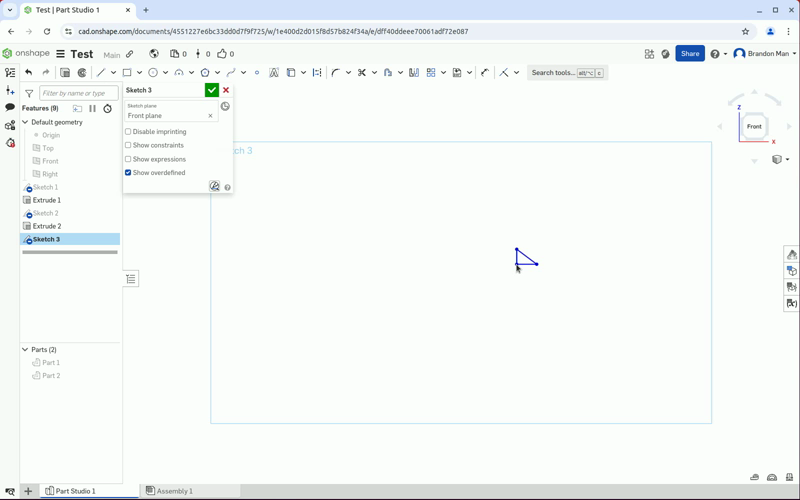
mouse_move(517, 256)
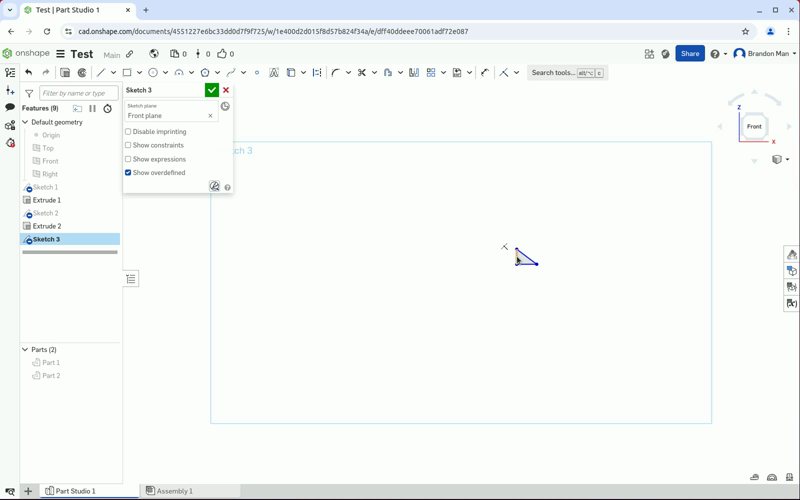
scroll(6)
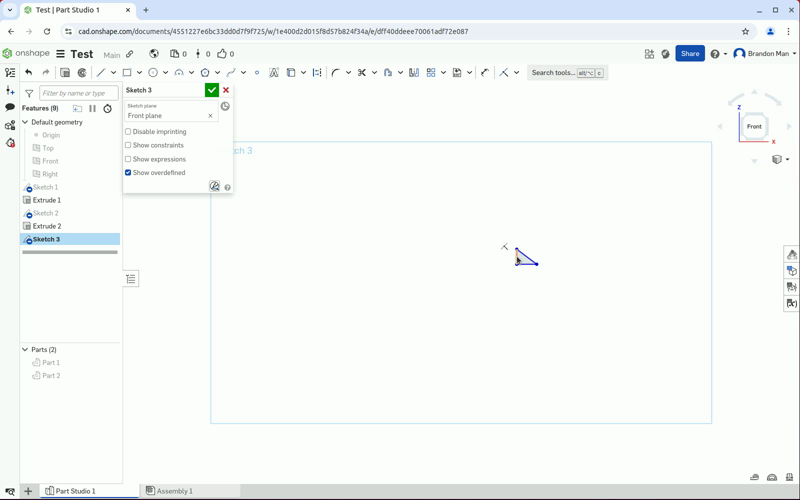
scroll(6)
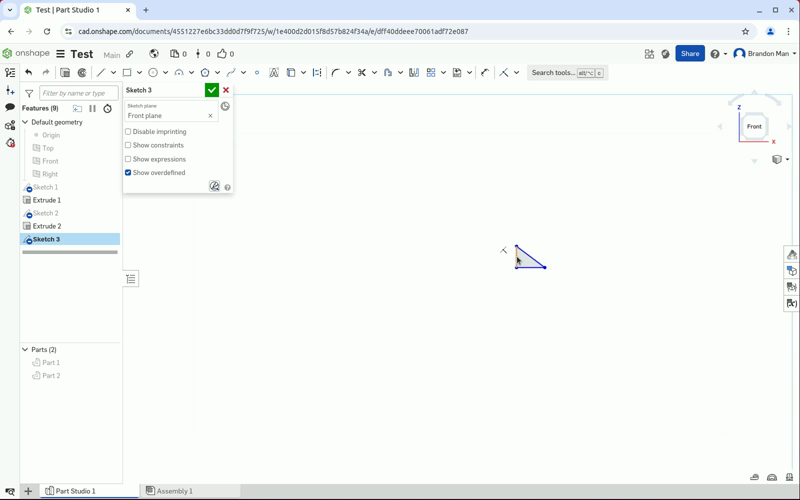
scroll(6)
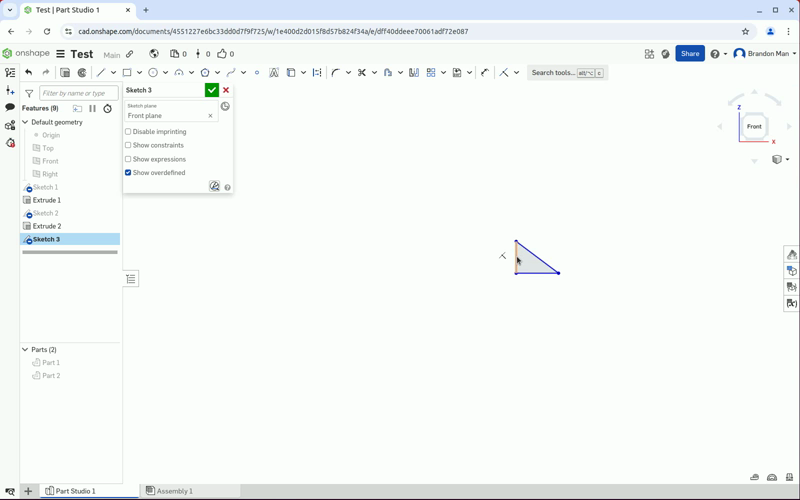
scroll(6)
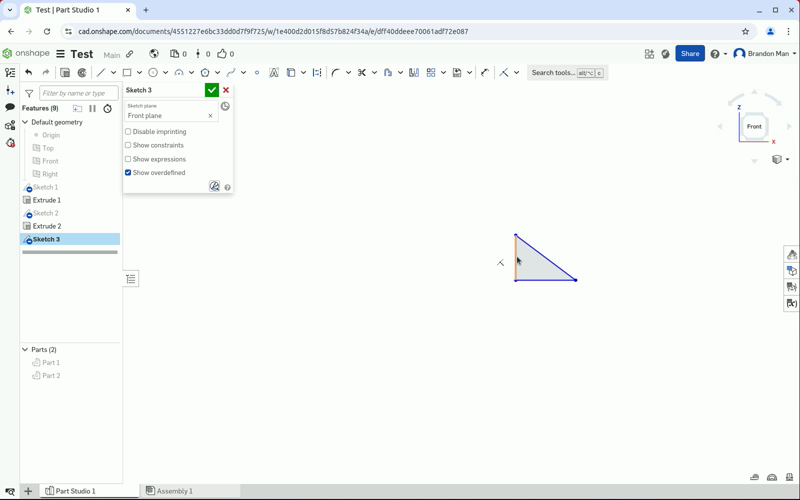
scroll(6)
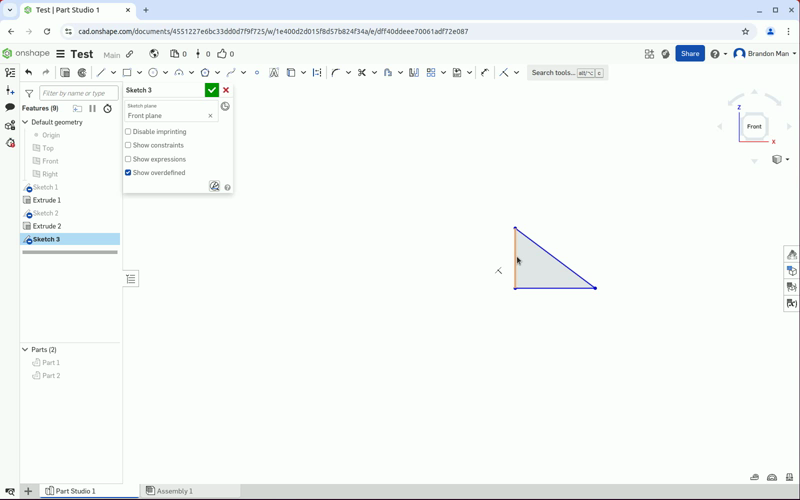
scroll(6)
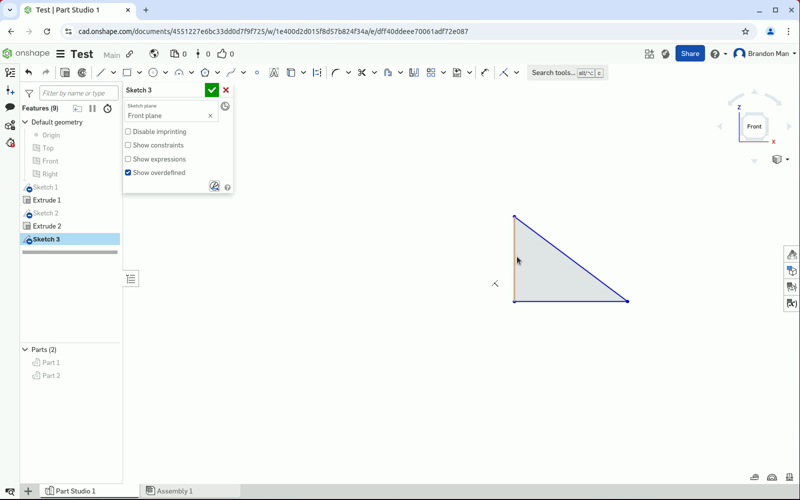
scroll(6)
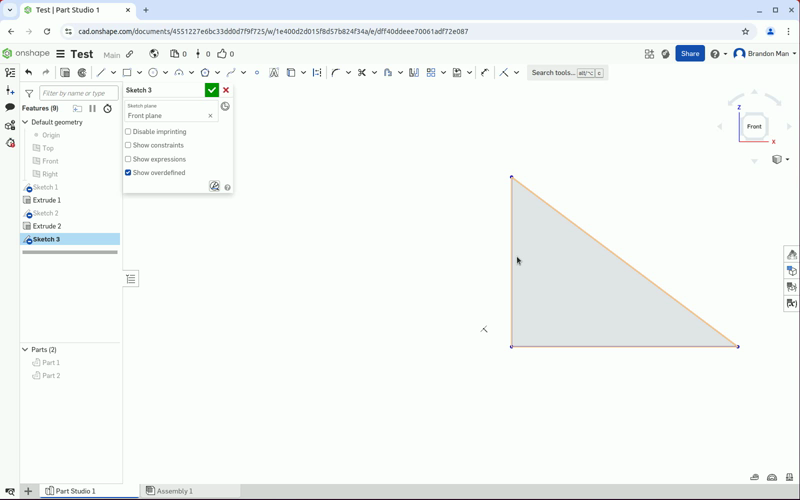
click(517, 256)
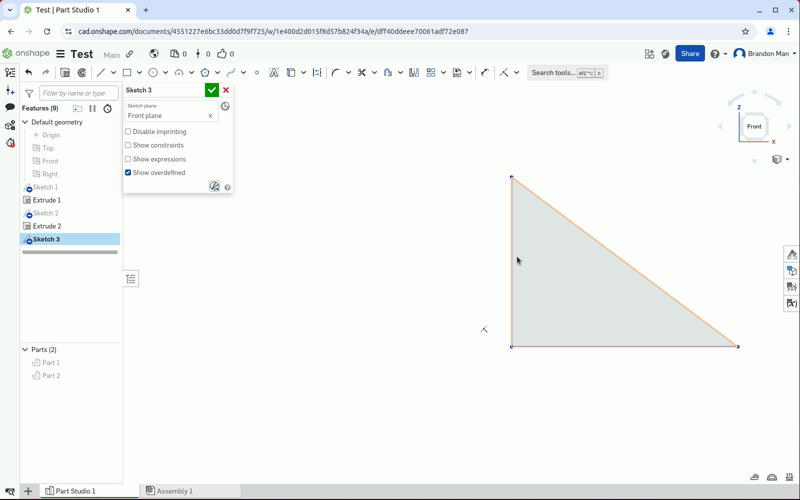
scroll(-6)
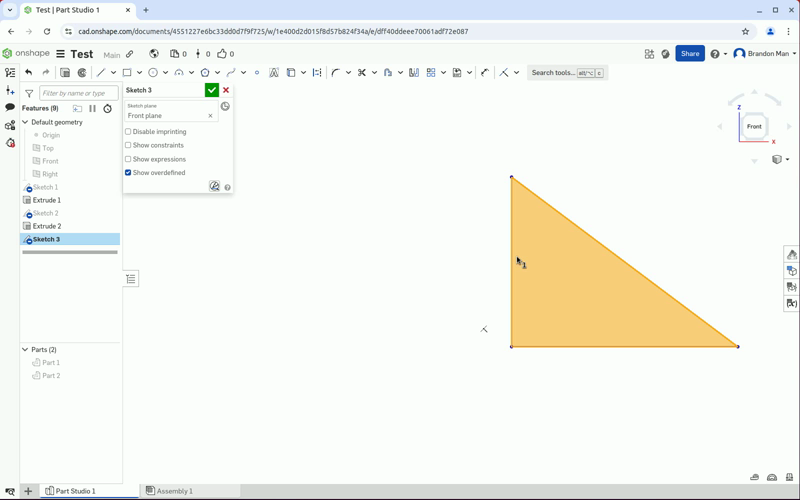
scroll(-6)
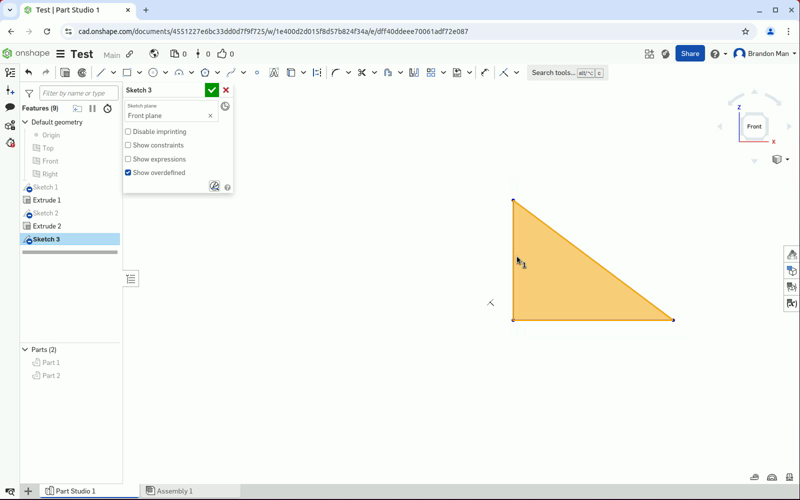
scroll(-6)
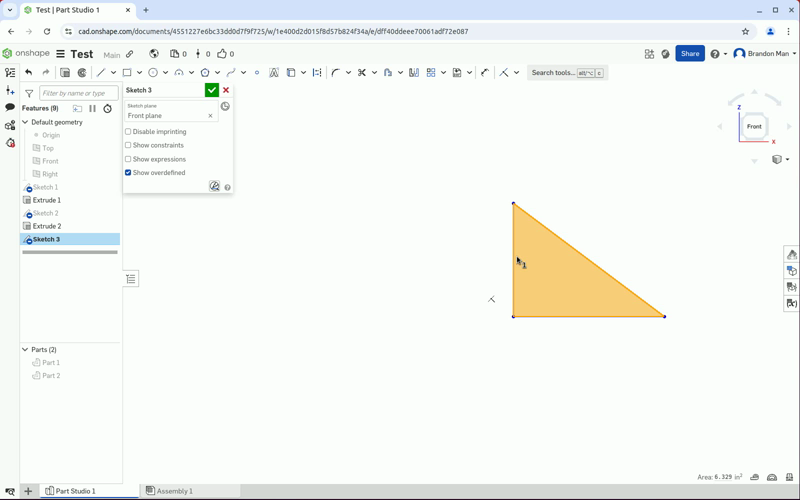
scroll(-6)
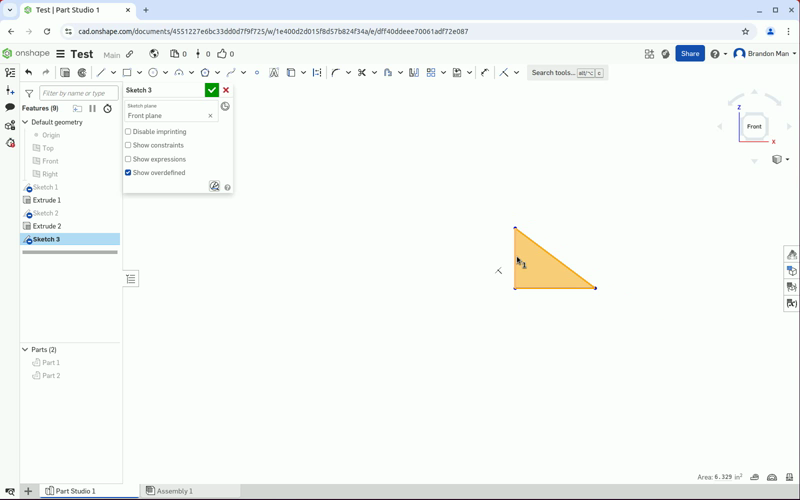
scroll(-6)
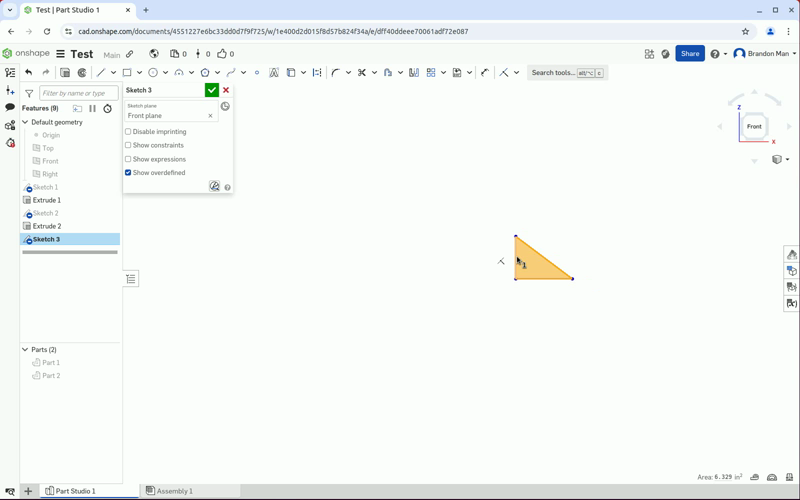
scroll(-6)
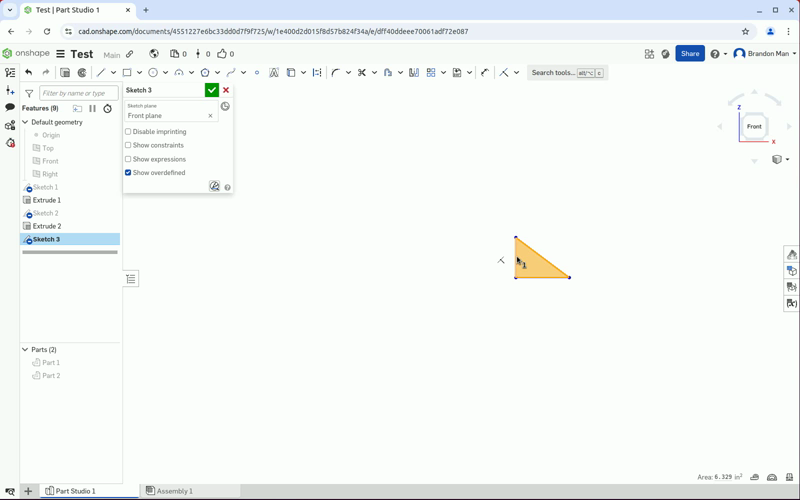
scroll(-6)
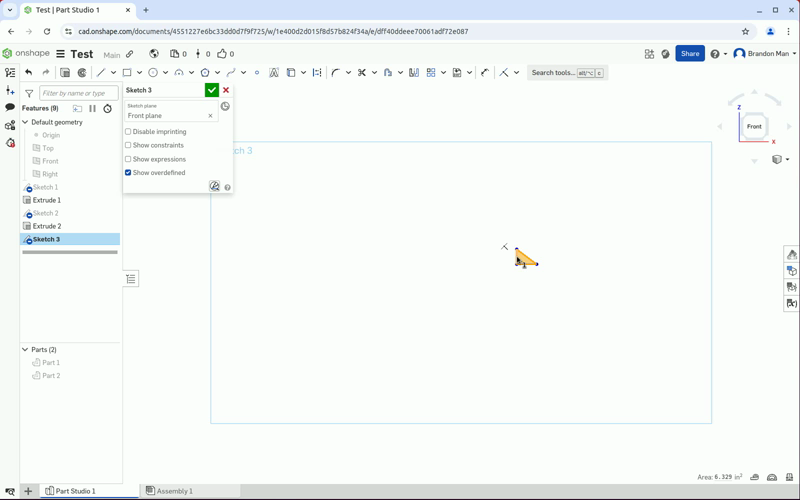
mouse_move(73, 352)
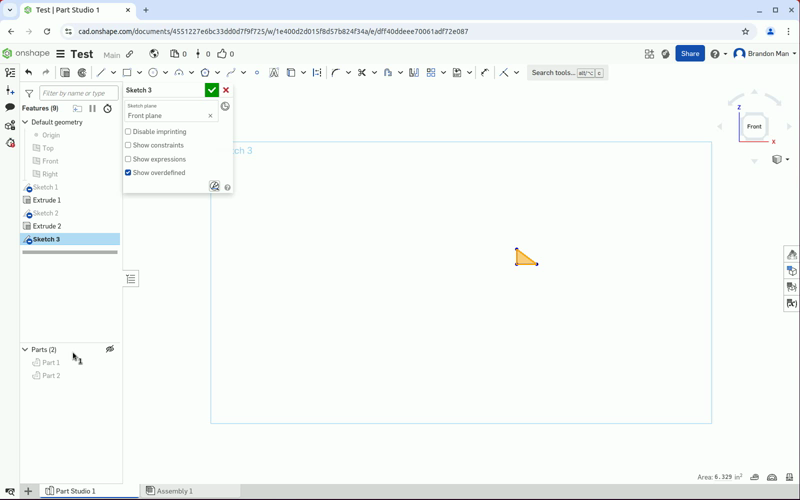
key(shift+y)
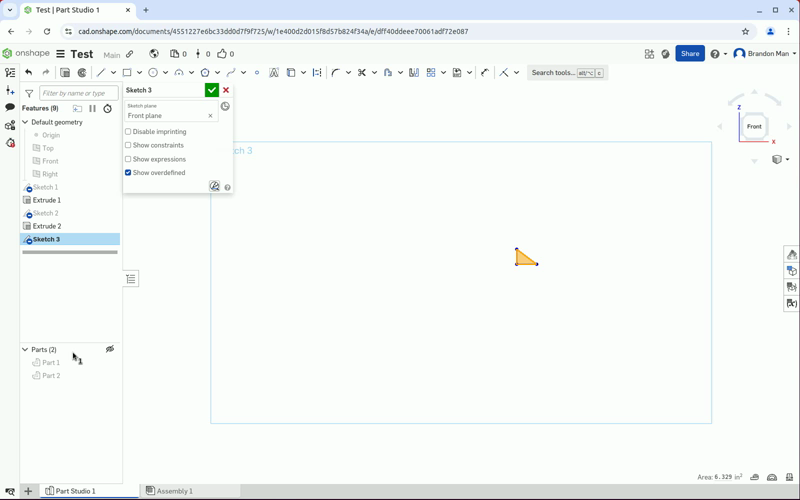
key(shift+e)
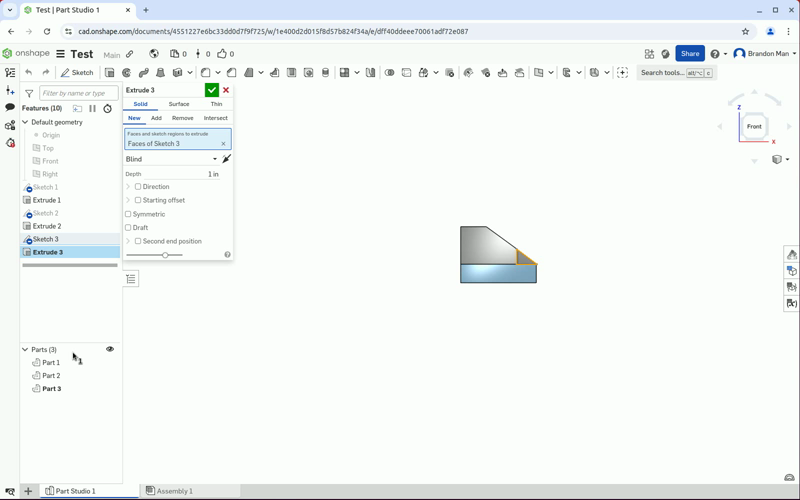
mouse_move(143, 106)
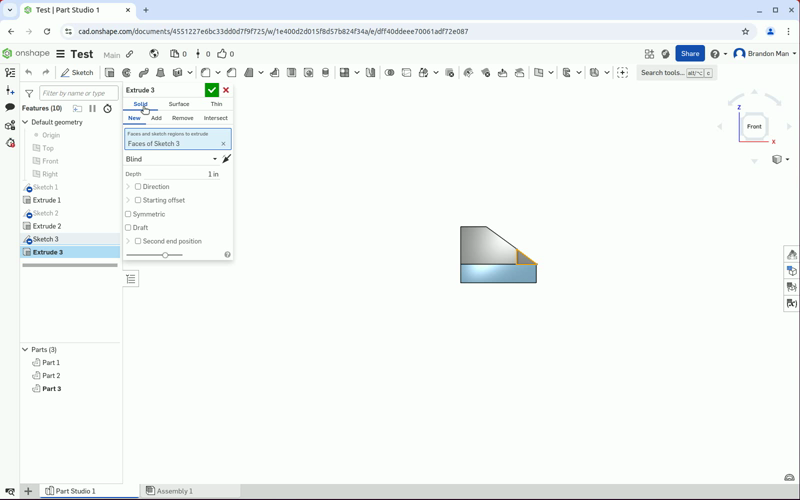
click(143, 106)
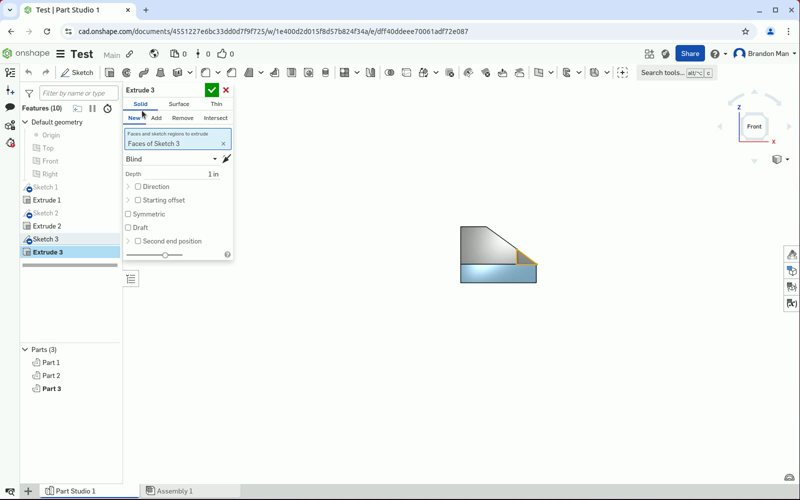
mouse_move(137, 120)
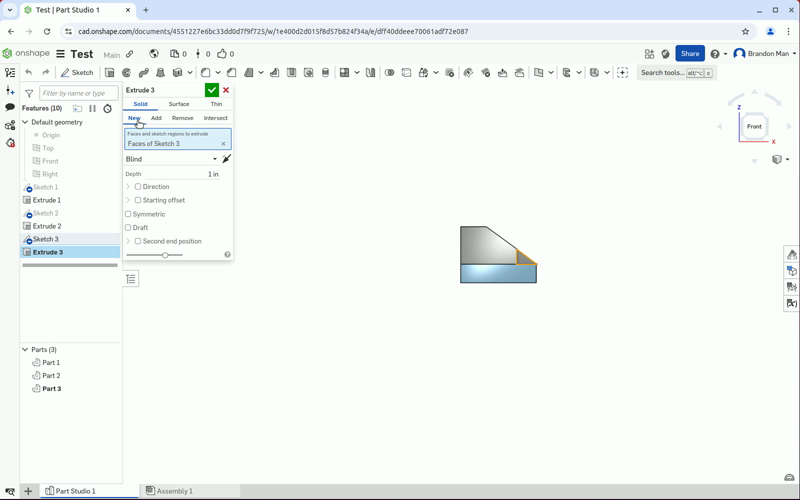
click(137, 120)
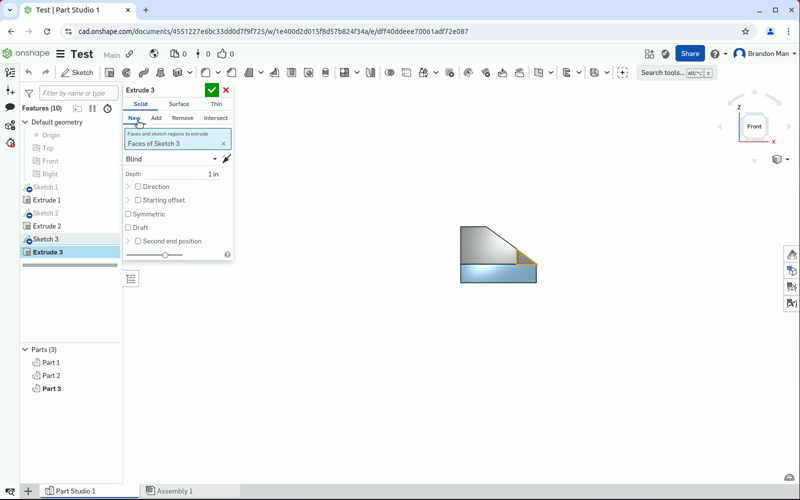
key(tab, 4)
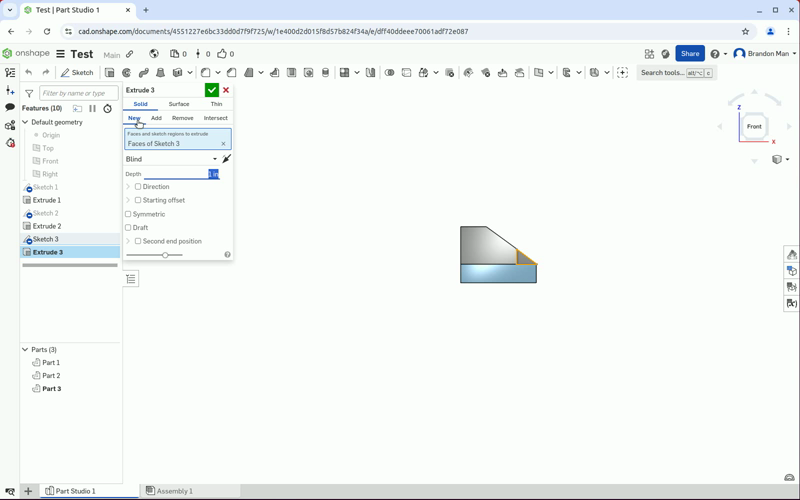
text(7.703)
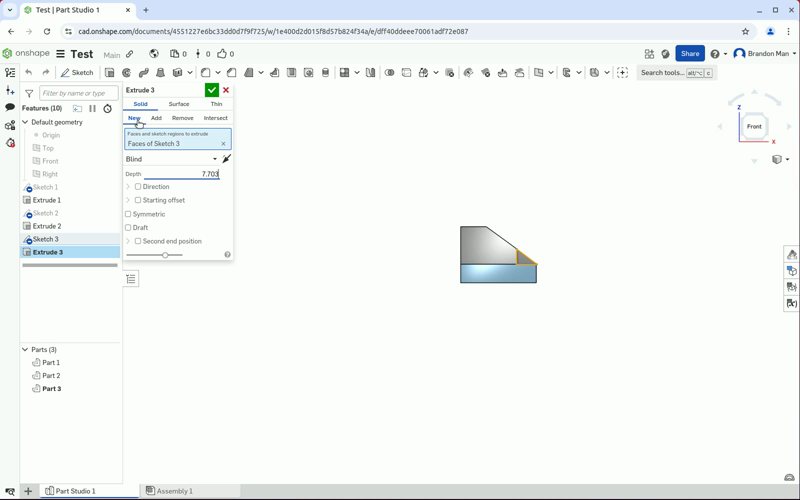
key(enter)
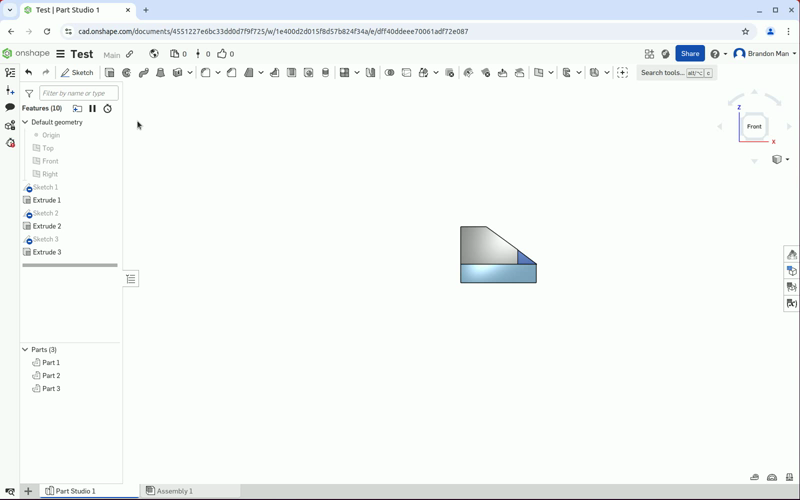
key(shift+h)
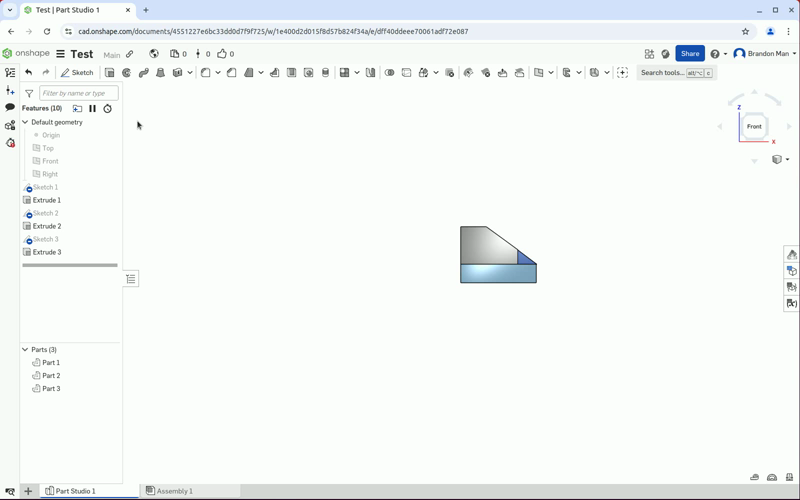
key(shift+h)
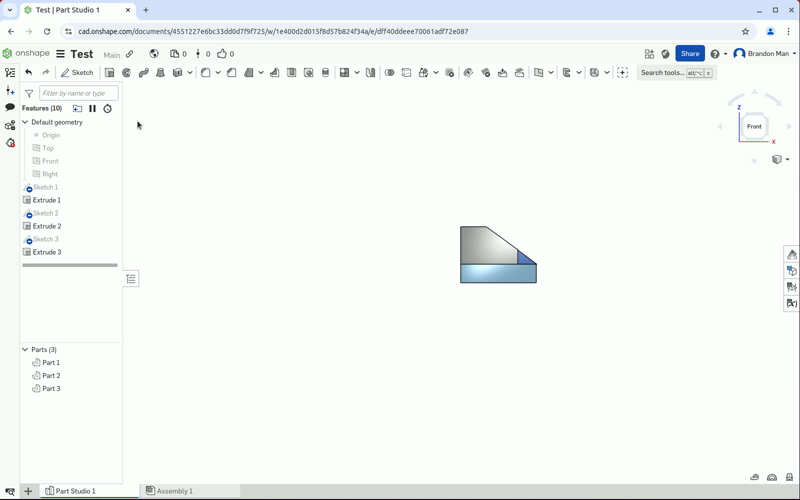
mouse_move(73, 189)
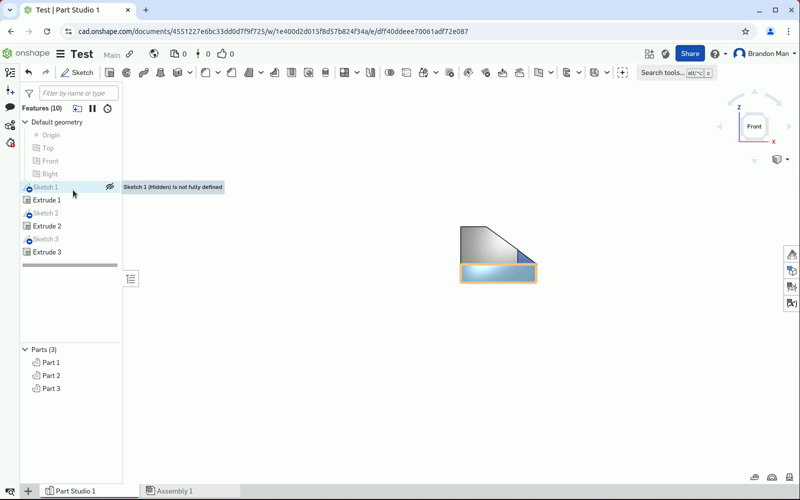
click(73, 189)
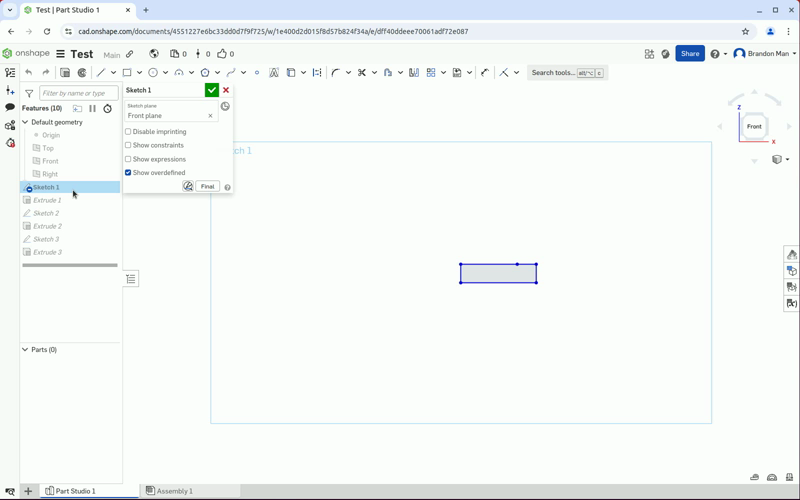
mouse_move(229, 92)
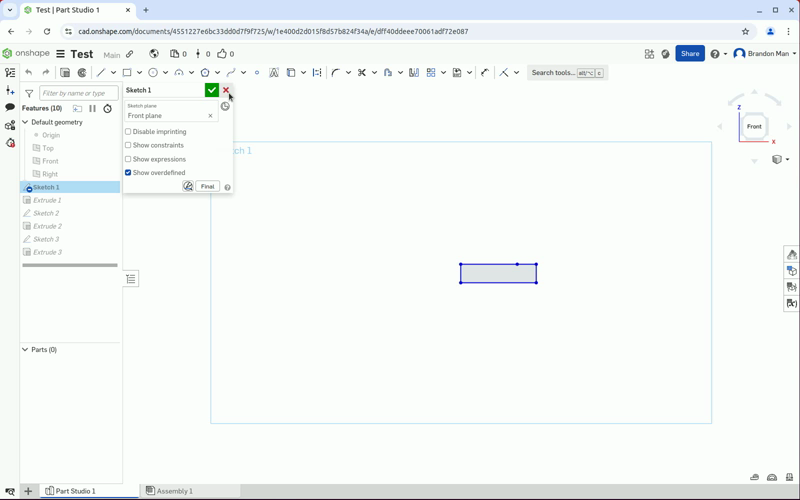
click(229, 92)
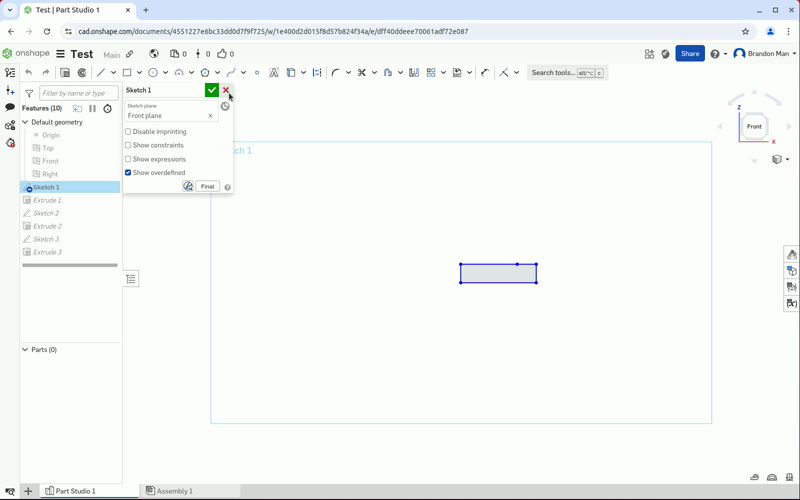
key(shift+s)
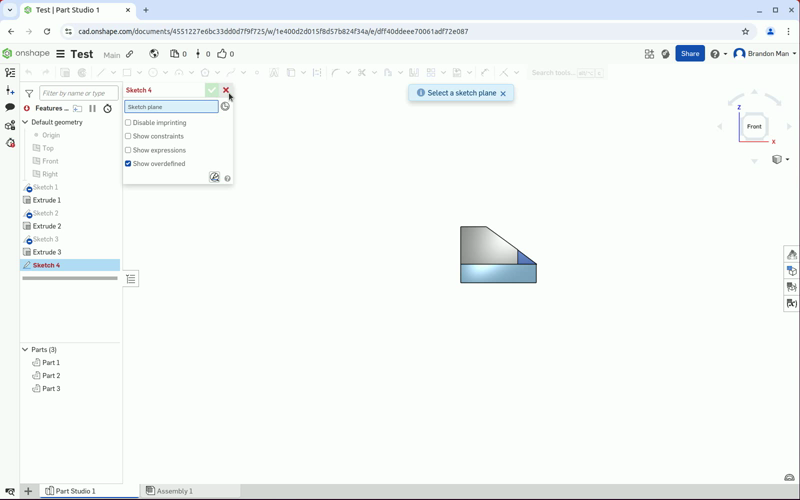
mouse_move(73, 163)
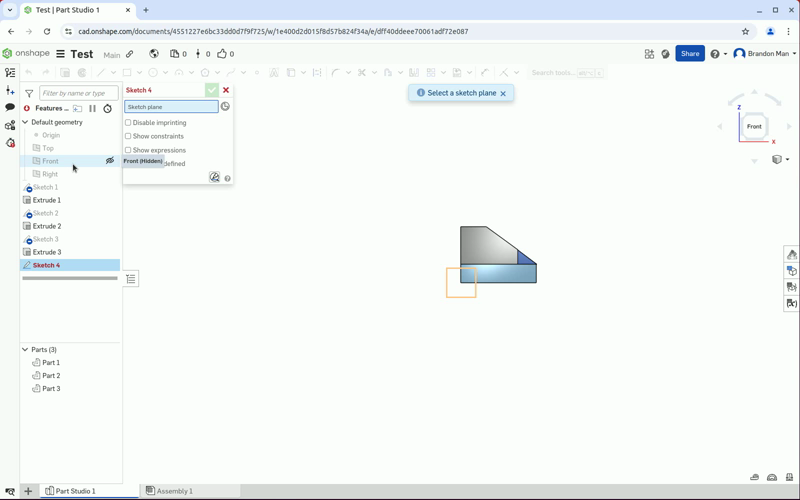
click(73, 163)
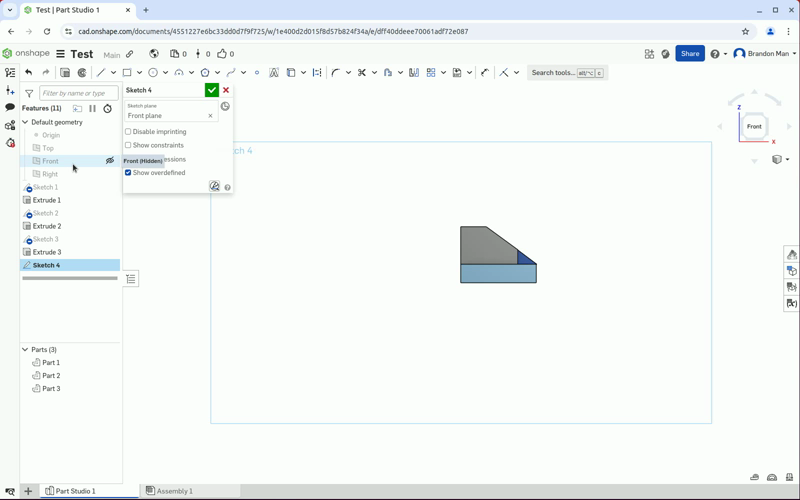
mouse_move(73, 352)
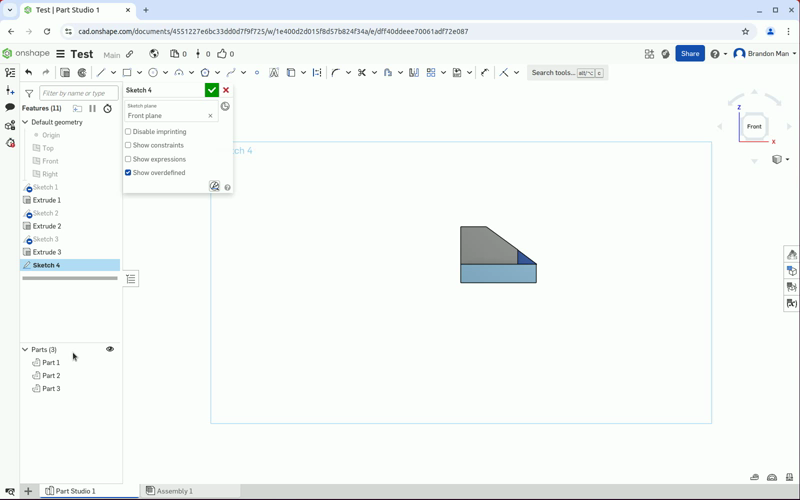
key(y)
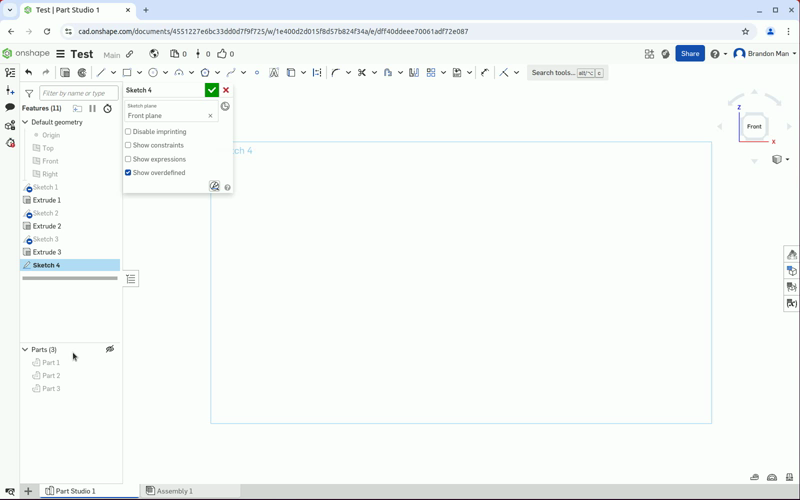
key(l)
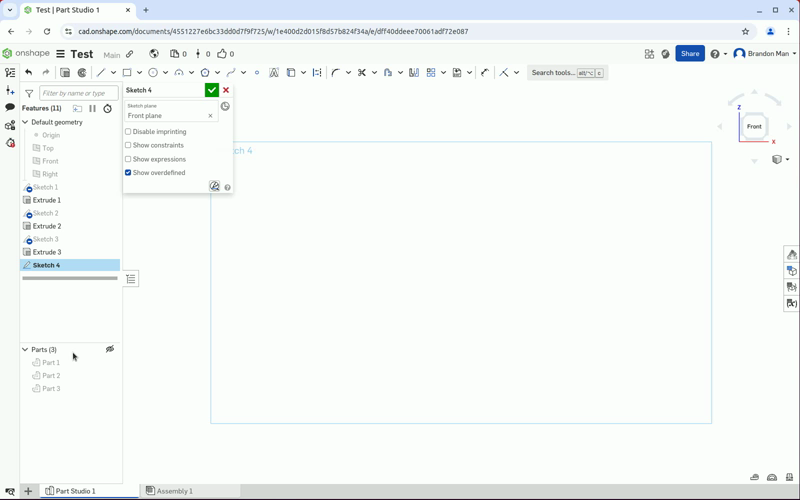
key_down(shift)
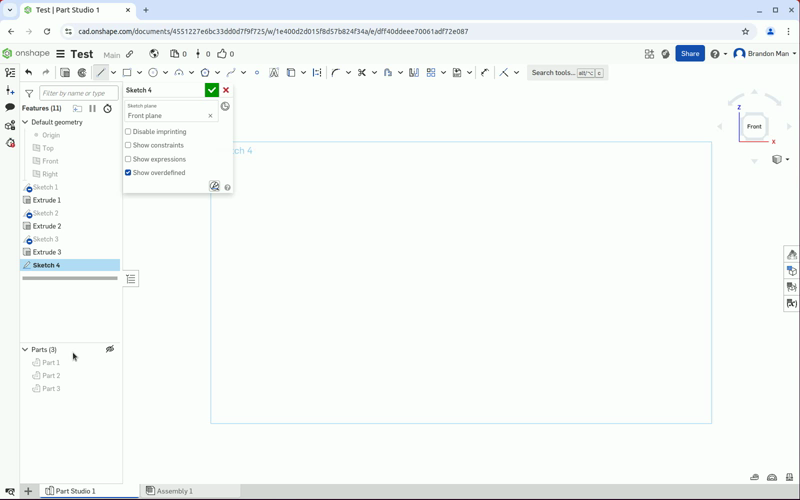
mouse_move(460, 226)
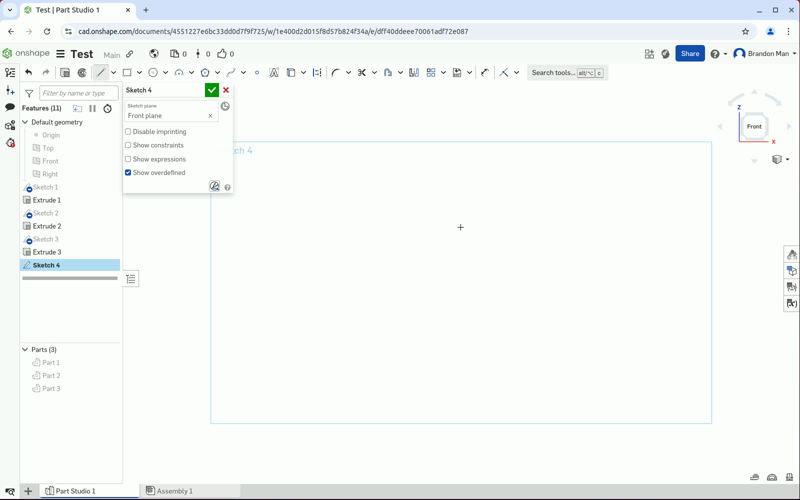
click(460, 226)
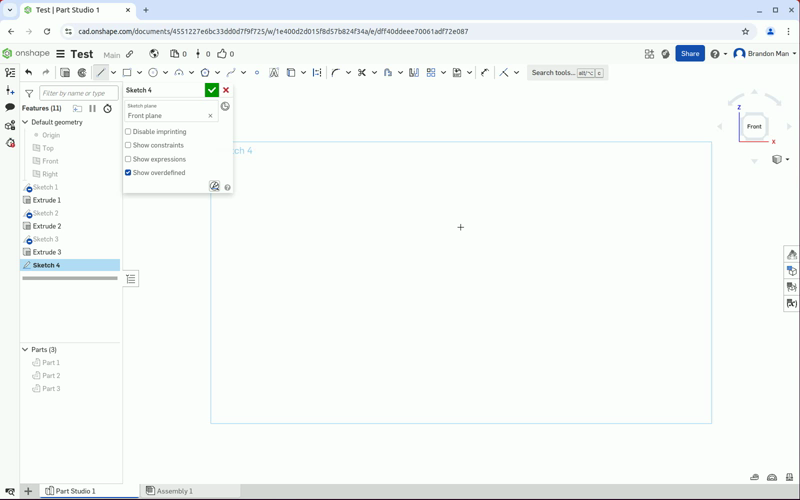
key_up(shift)
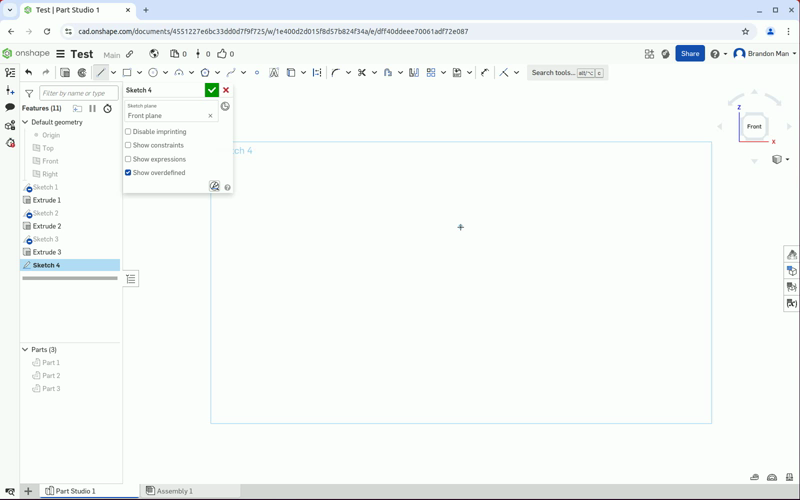
key_down(shift)
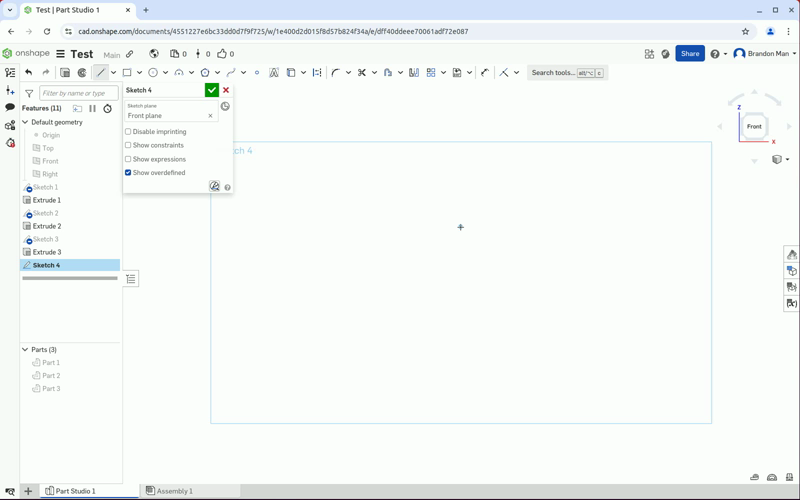
mouse_move(490, 226)
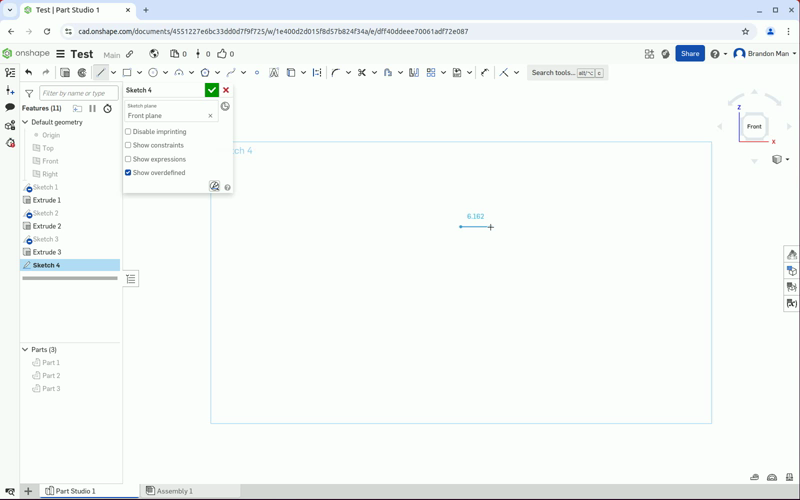
mouse_move(486, 226)
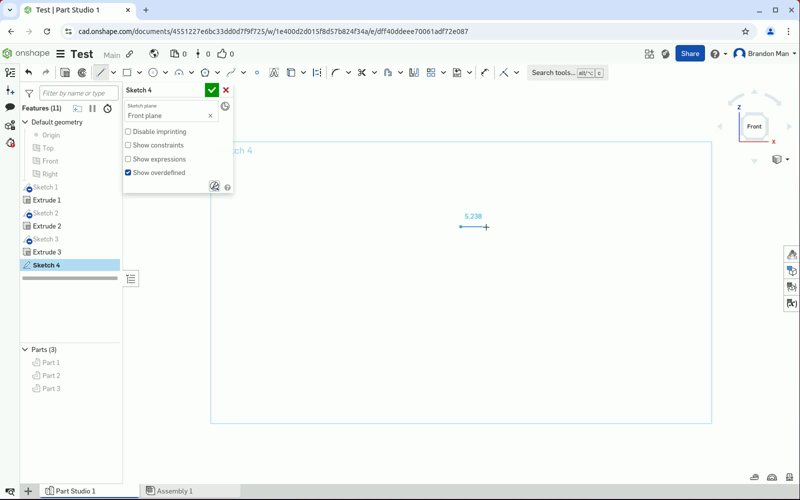
click(486, 226)
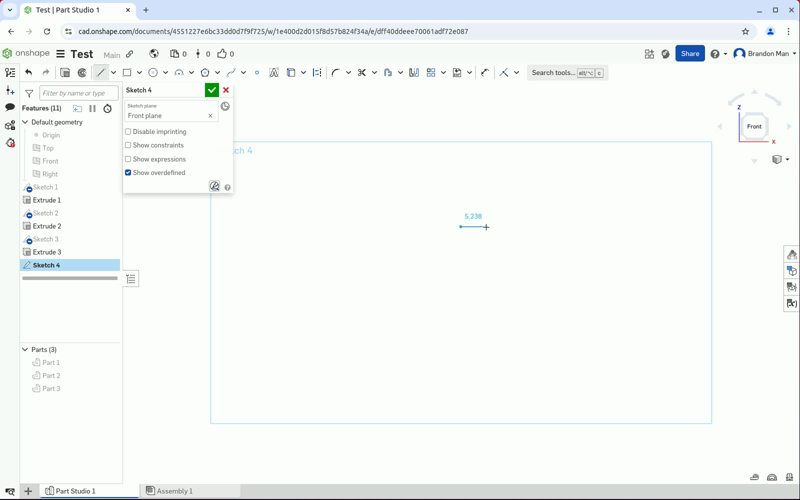
key_up(shift)
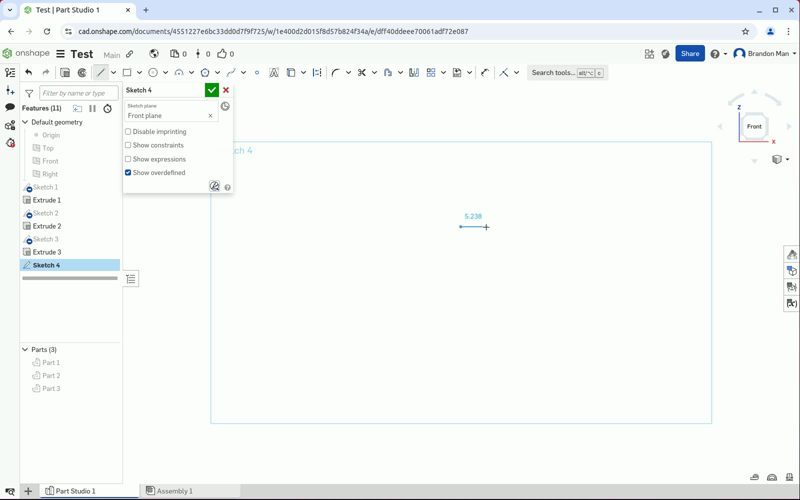
key_down(shift)
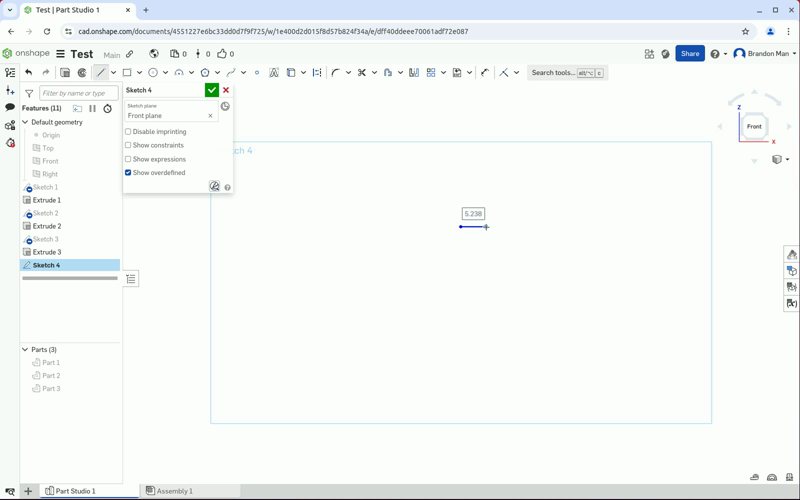
mouse_move(516, 226)
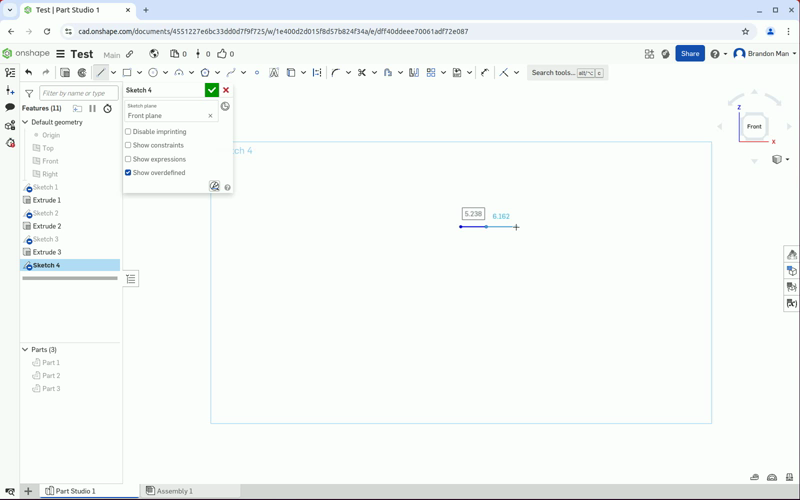
mouse_move(460, 207)
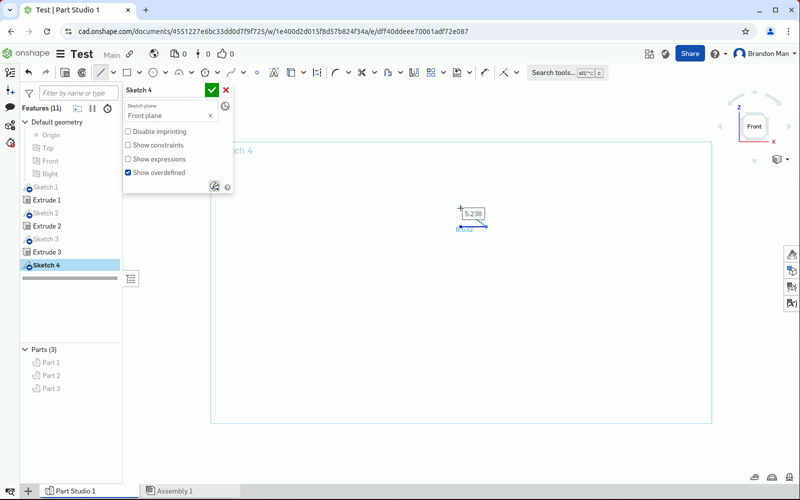
click(460, 207)
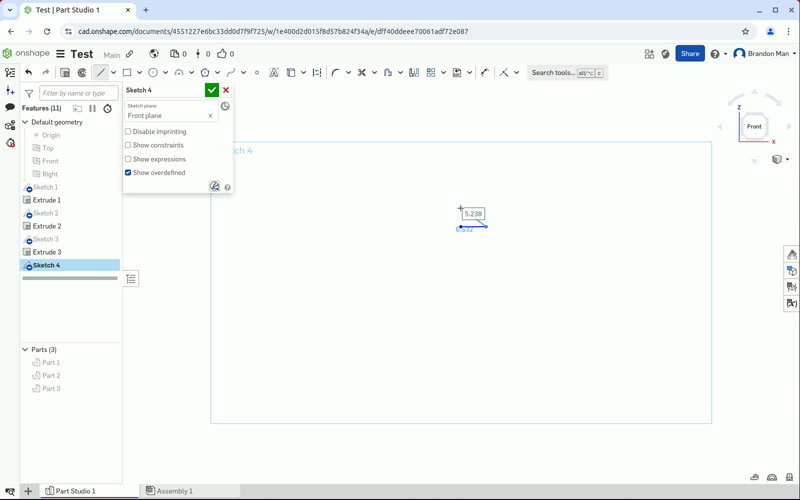
key_up(shift)
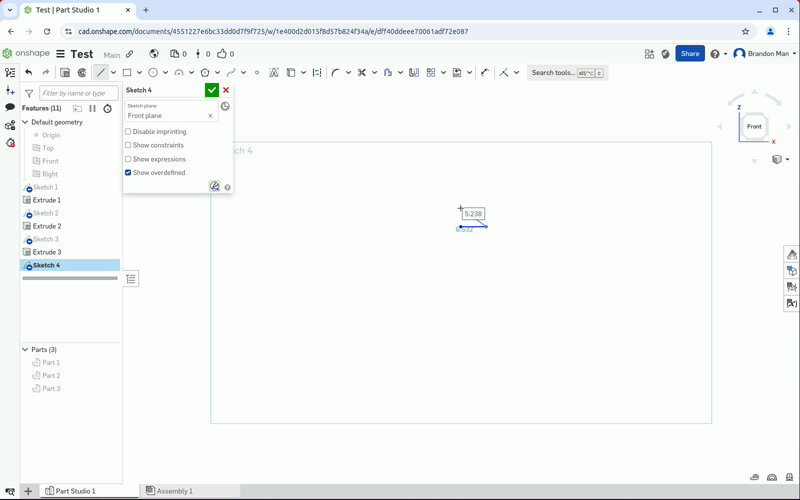
mouse_move(490, 207)
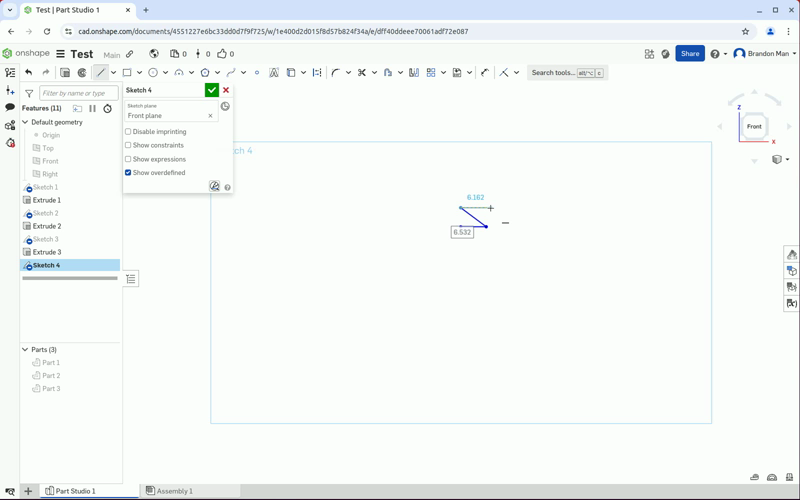
key_down(shift)
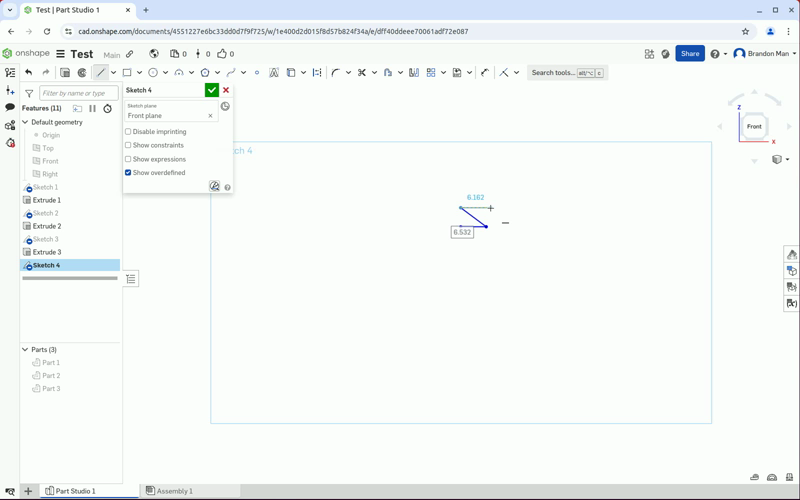
mouse_move(460, 226)
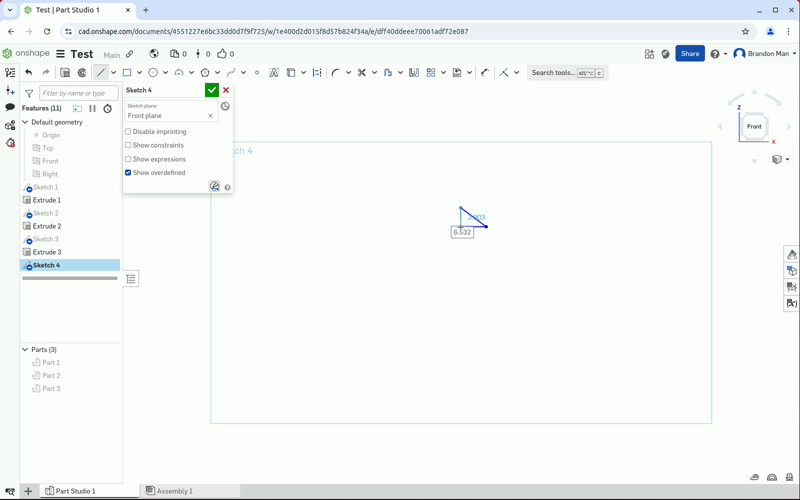
key_up(shift)
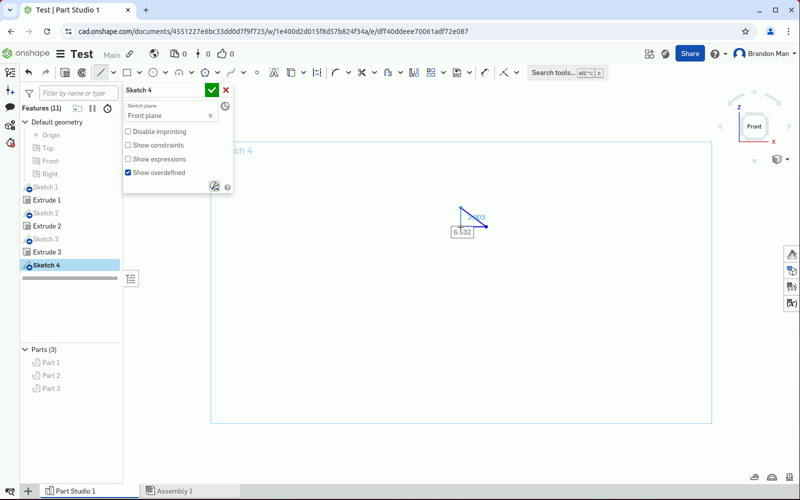
click(460, 226)
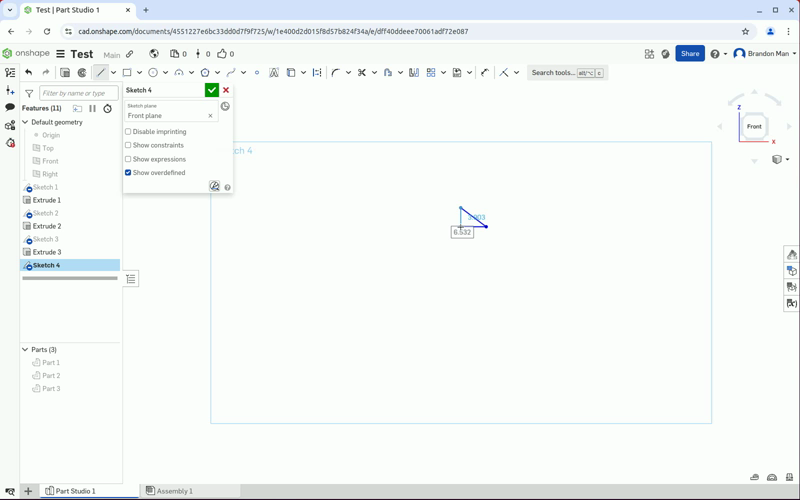
key(esc)
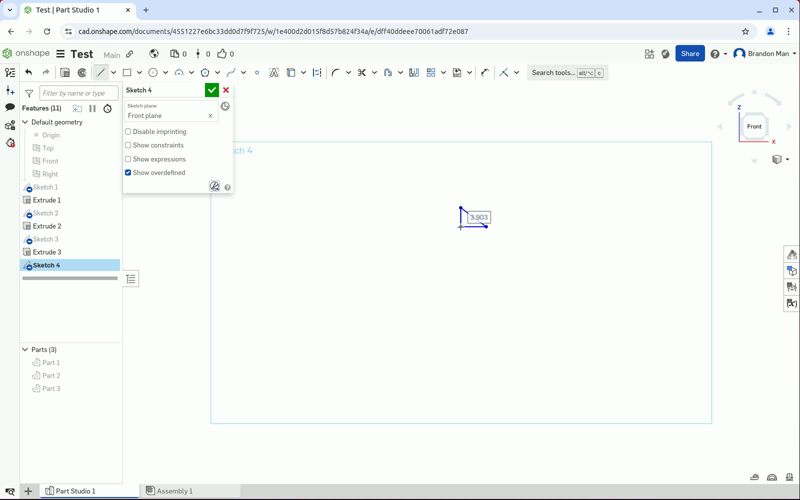
mouse_move(475, 220)
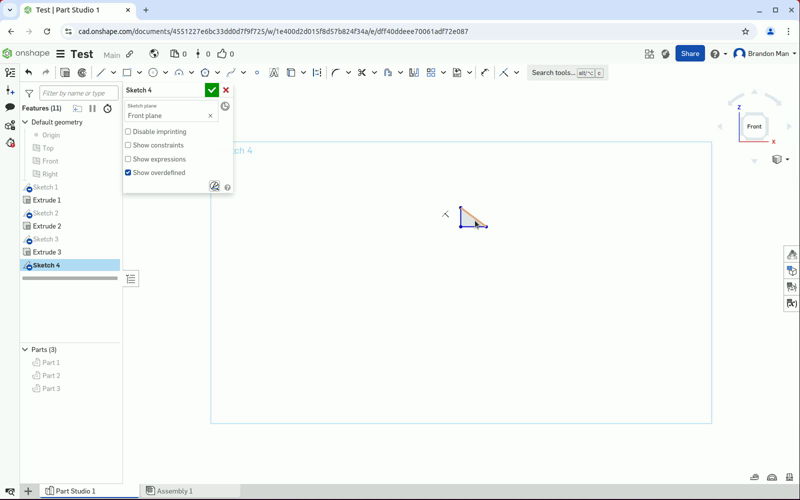
scroll(6)
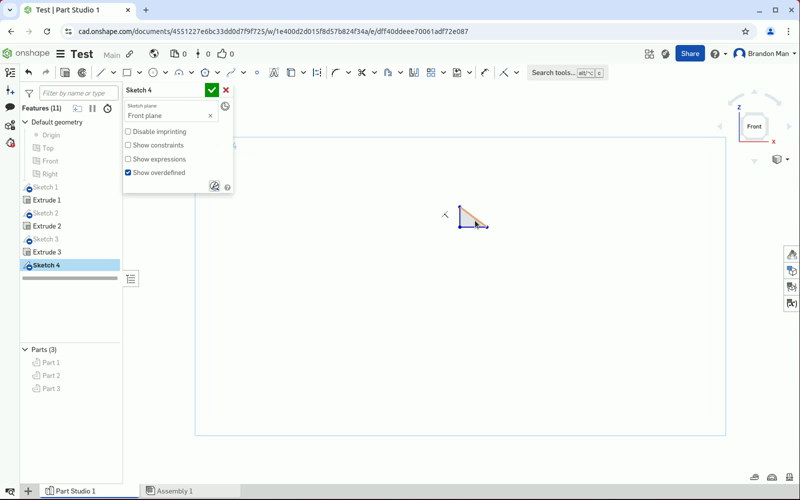
scroll(6)
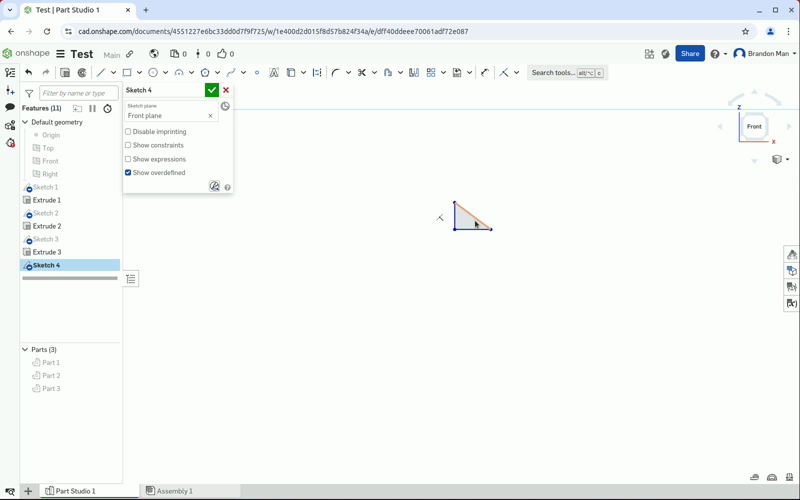
scroll(6)
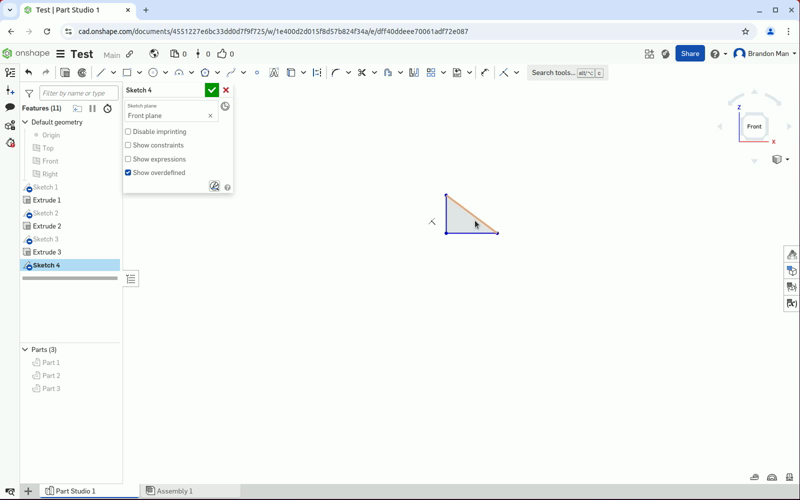
scroll(6)
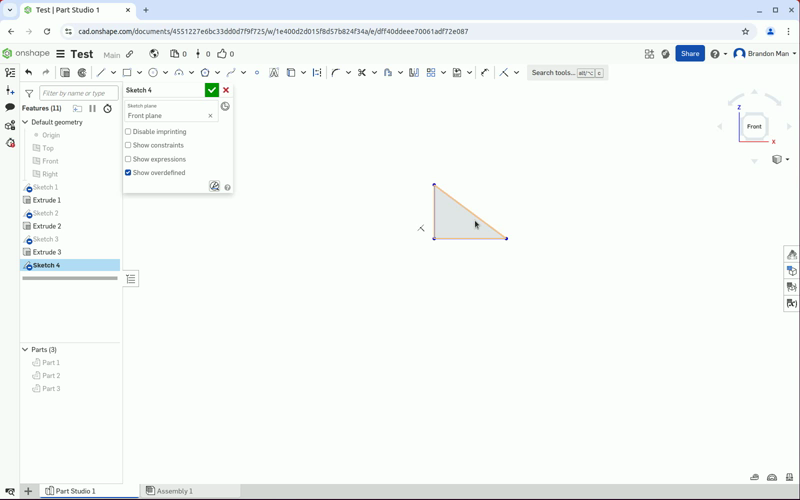
scroll(6)
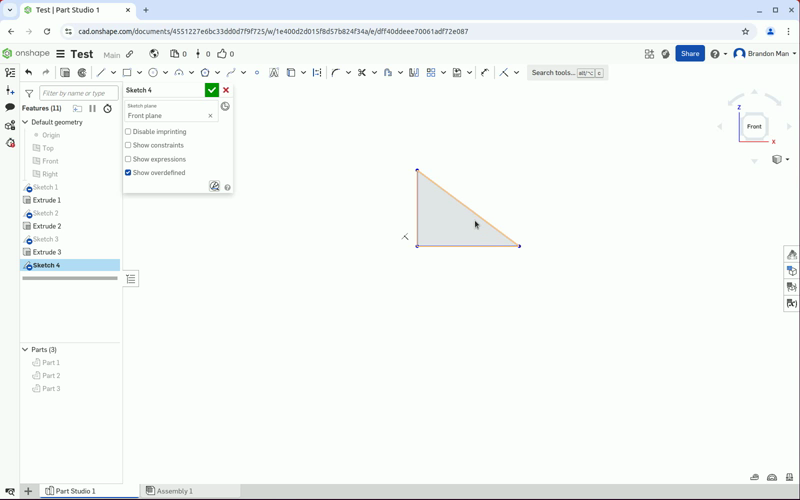
scroll(6)
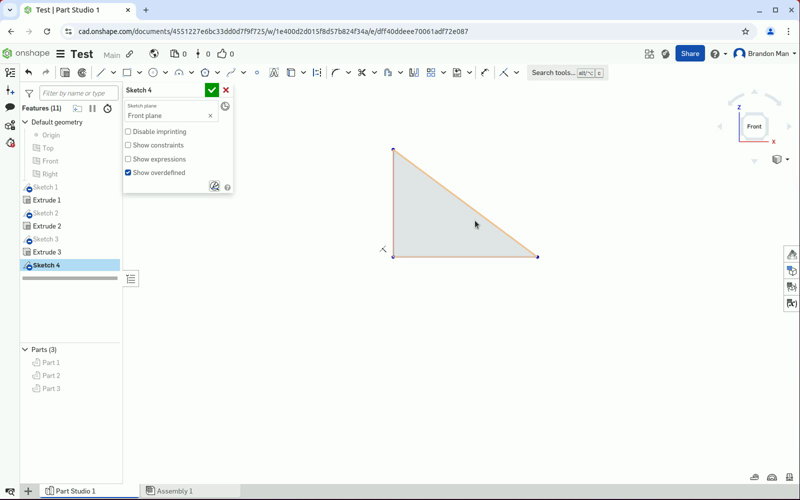
scroll(6)
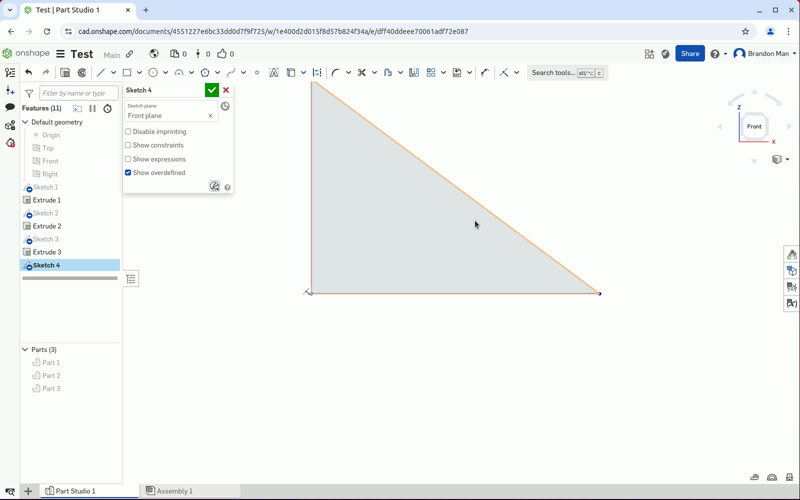
click(475, 220)
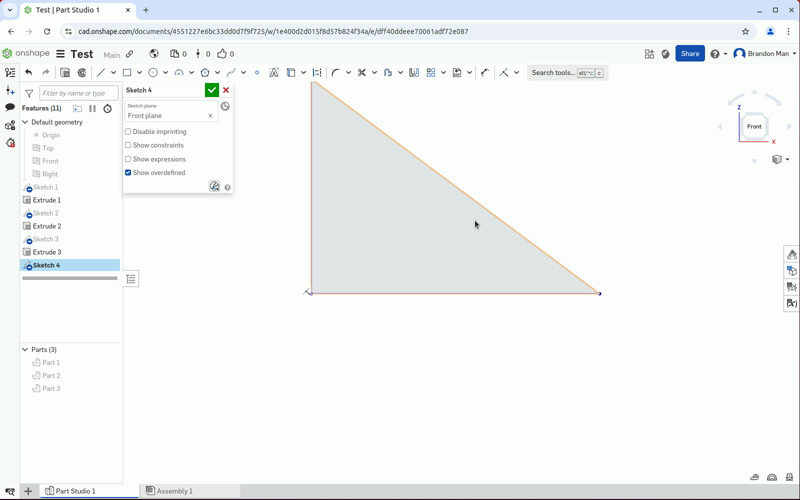
scroll(-6)
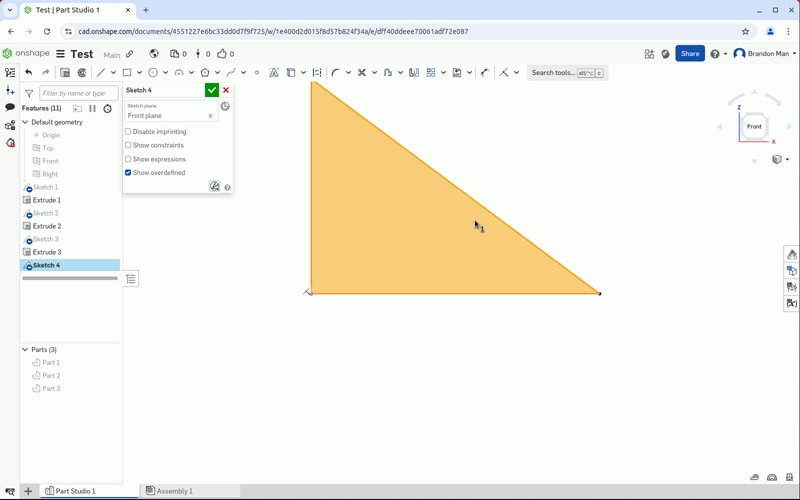
scroll(-6)
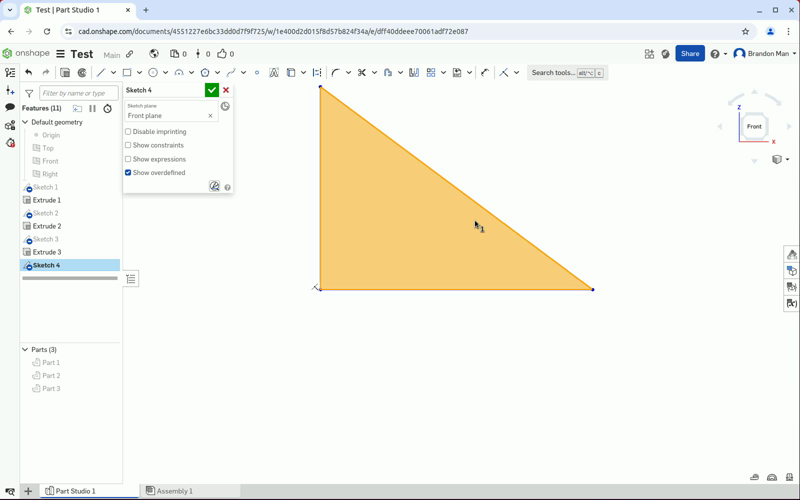
scroll(-6)
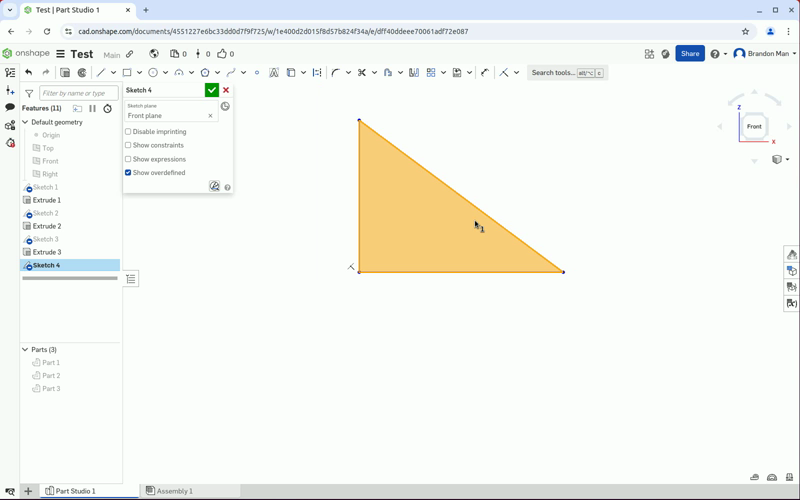
scroll(-6)
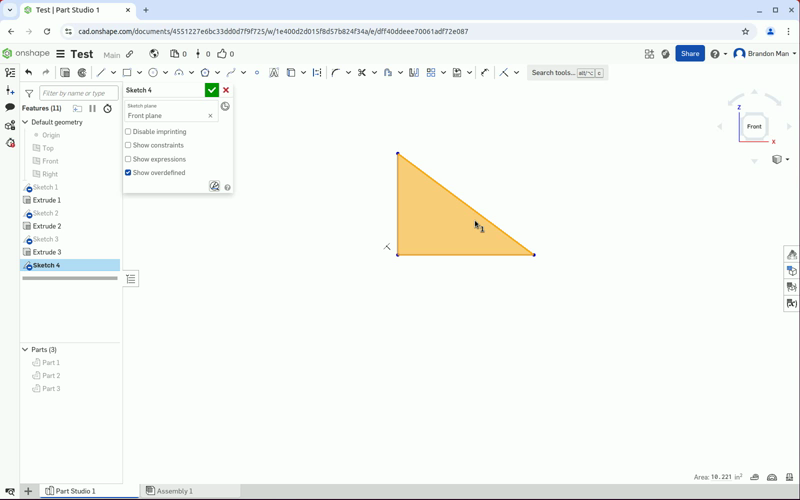
scroll(-6)
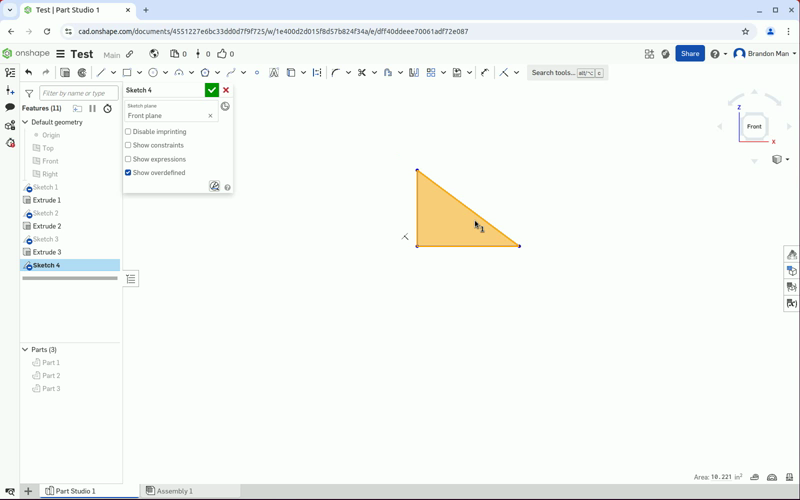
scroll(-6)
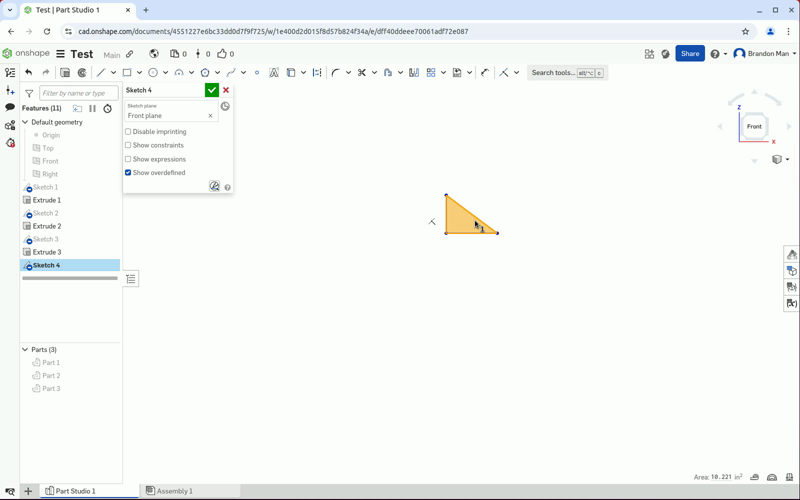
scroll(-6)
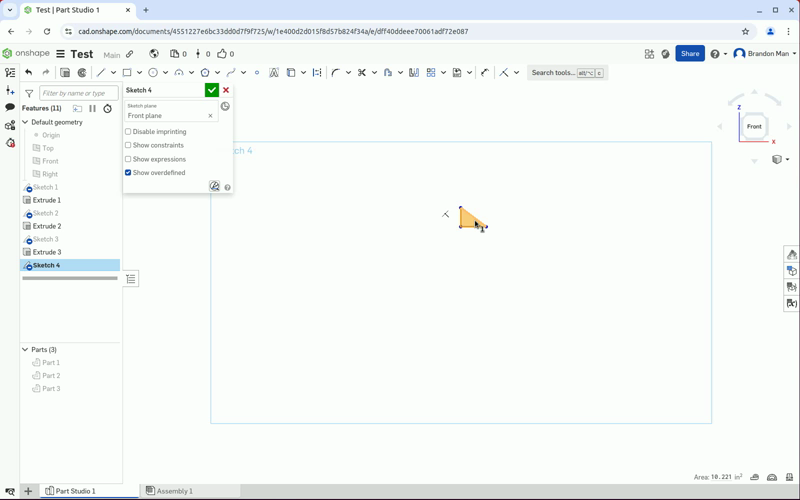
mouse_move(73, 352)
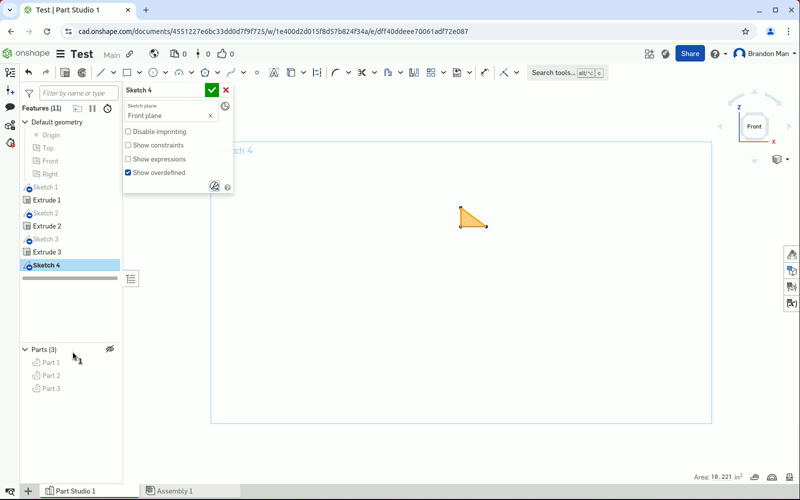
key(shift+y)
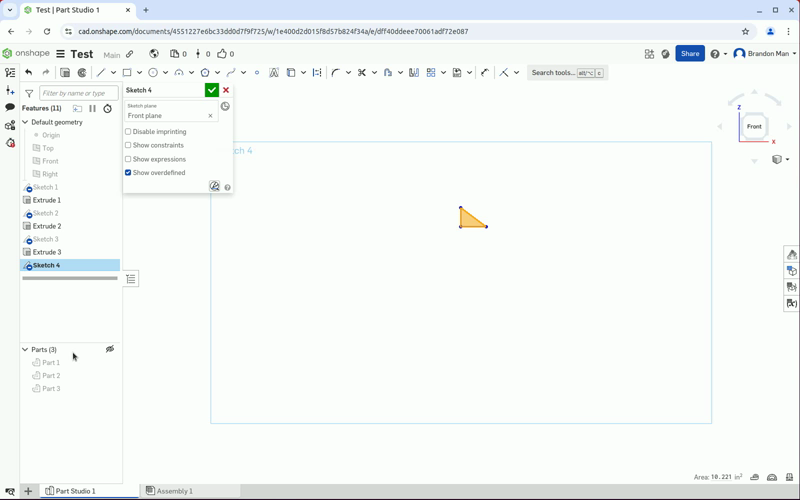
key(shift+e)
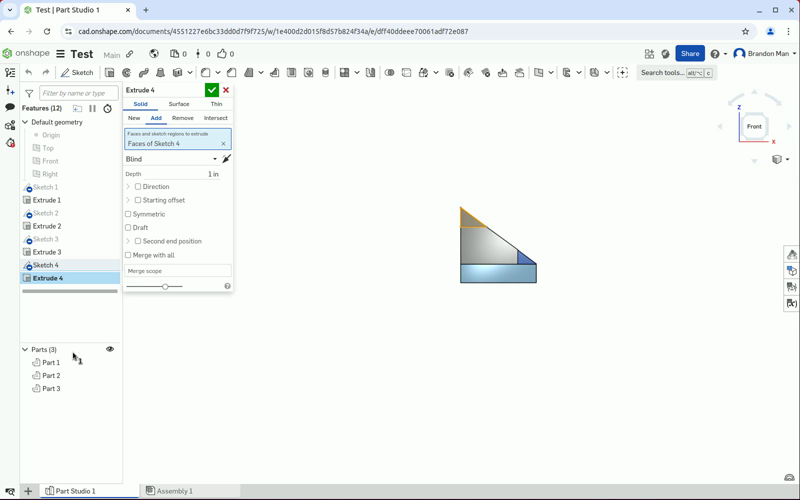
mouse_move(143, 106)
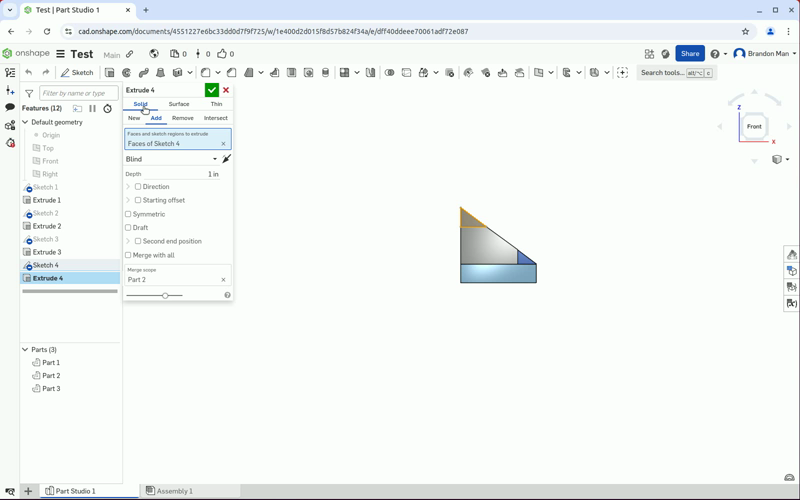
click(143, 106)
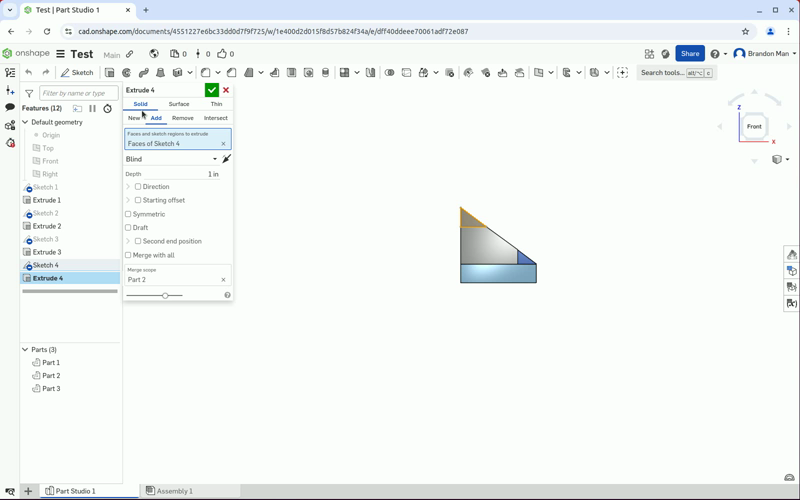
mouse_move(137, 120)
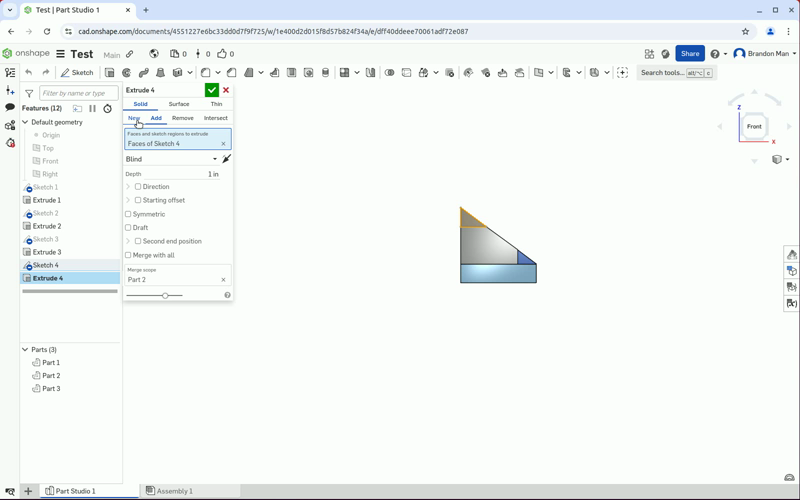
click(137, 120)
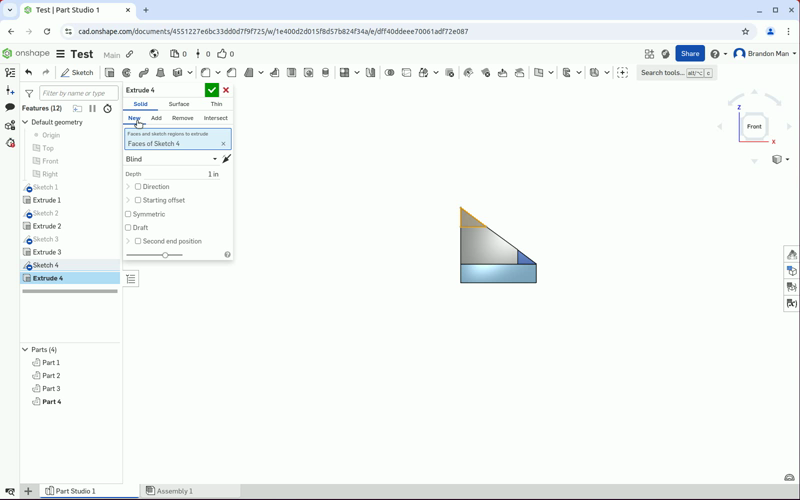
key(tab, 4)
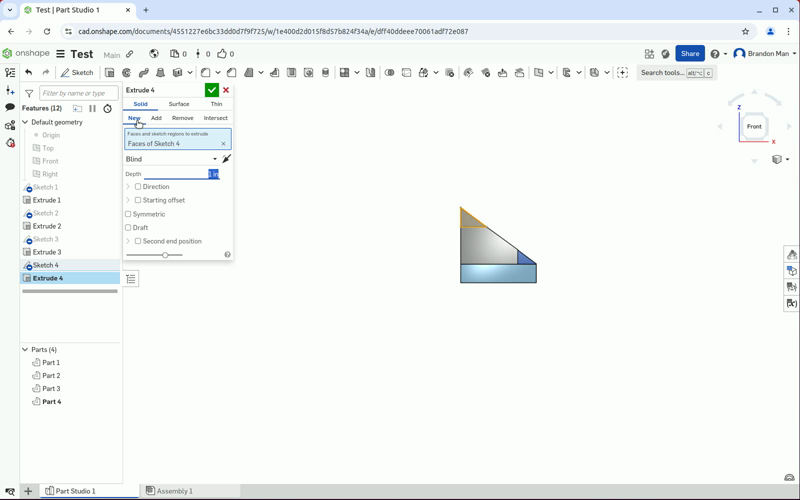
text(7.703)
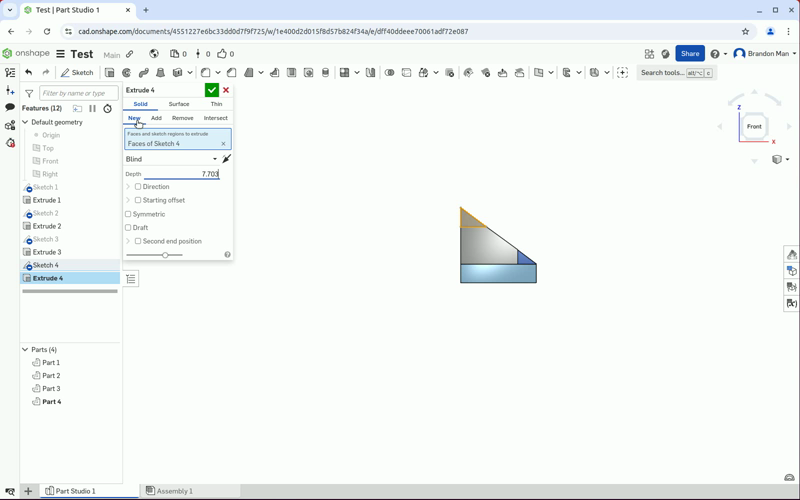
key(enter)
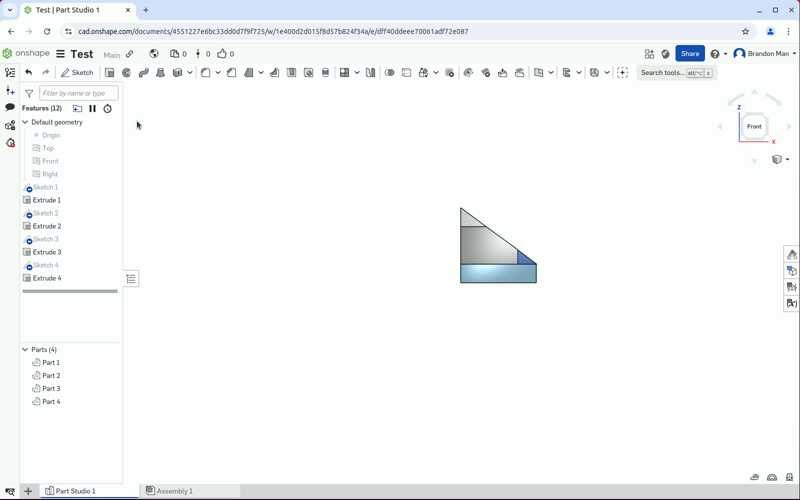
key(shift+h)
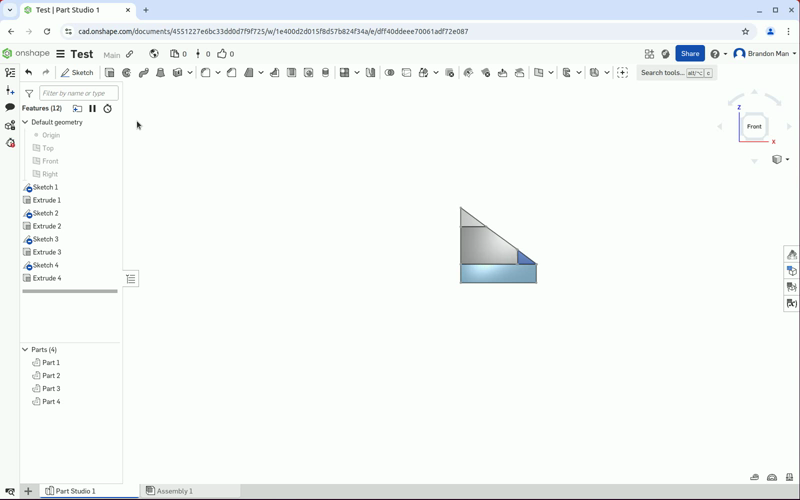
key(shift+h)
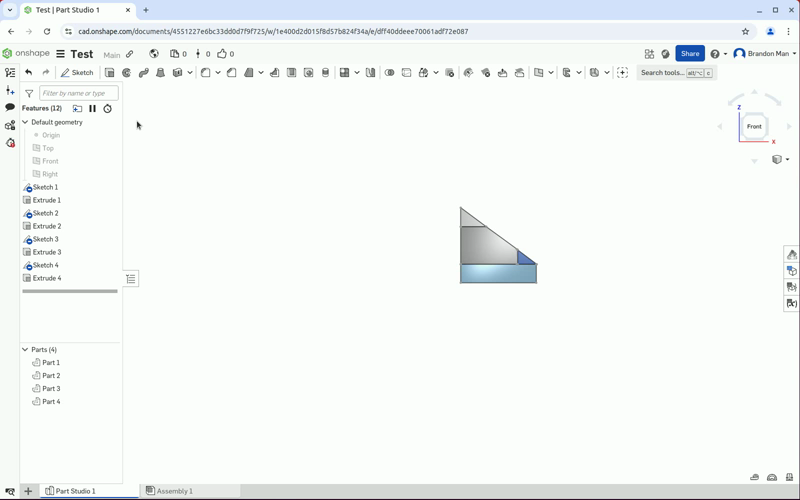
key(shift+7)
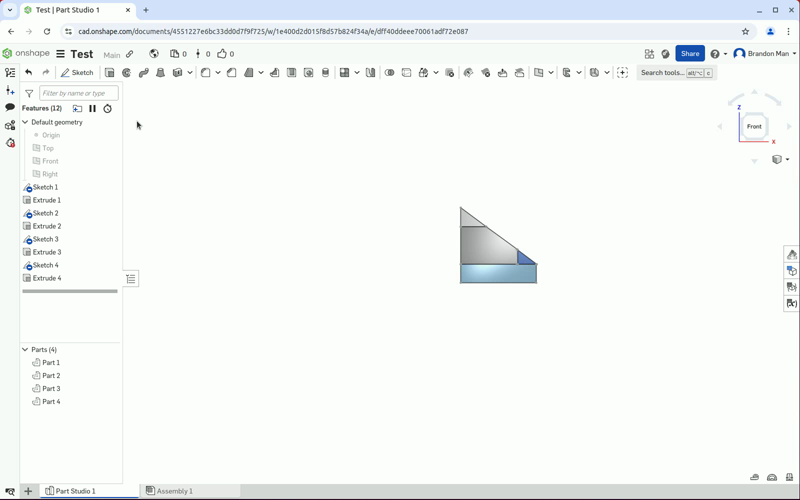
key(left, 2)
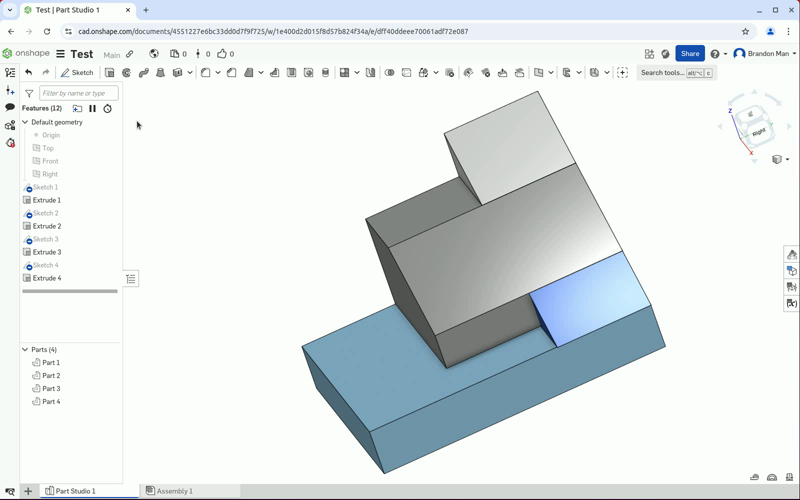
key(down, 2)
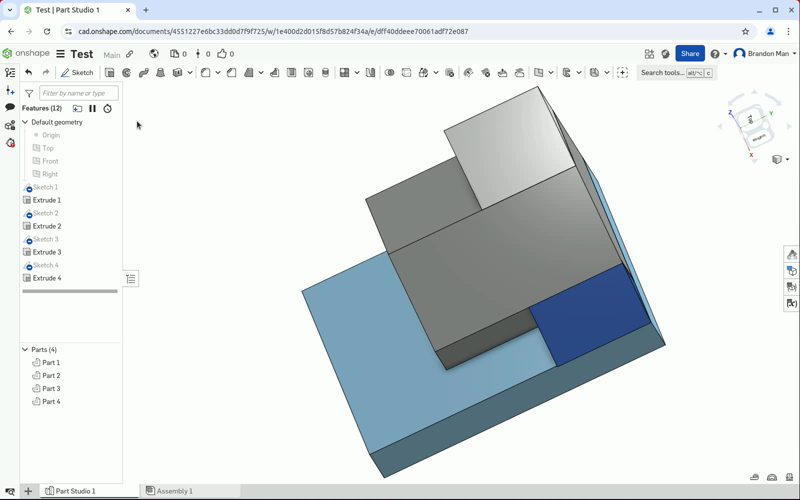
key(up, 2)
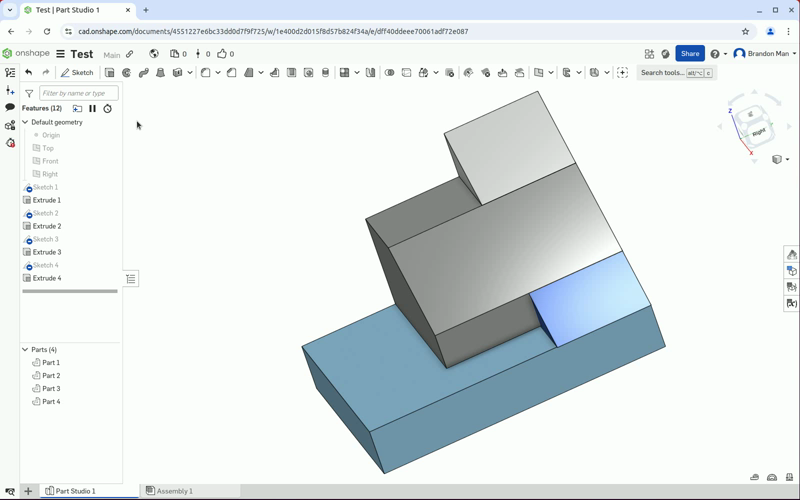
key(right, 2)
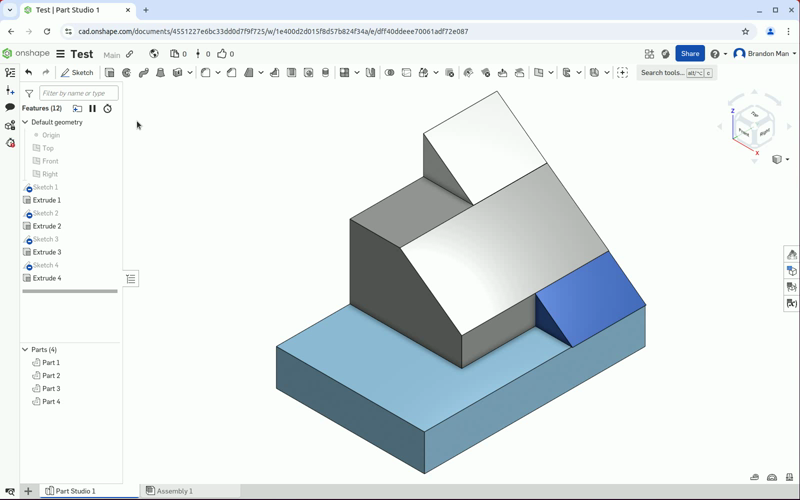
mouse_move(73, 189)
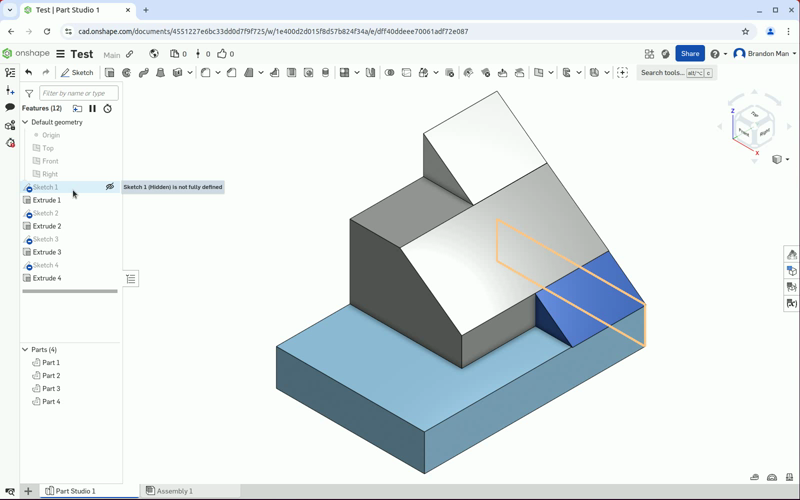
click(73, 189)